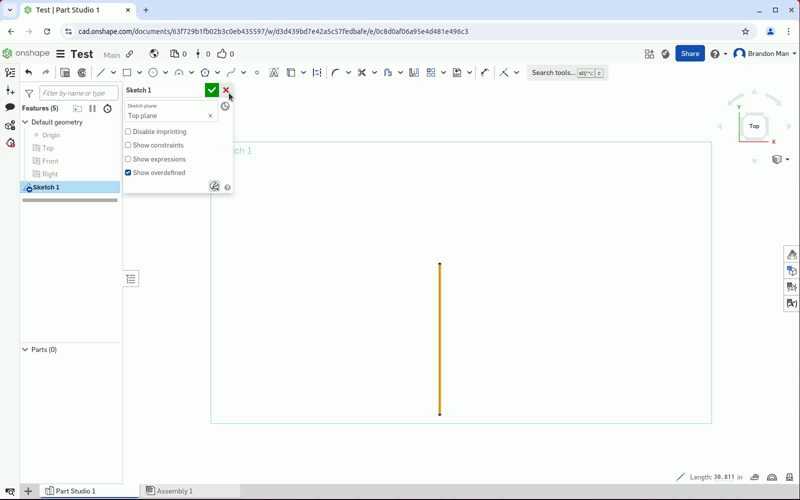
key(shift+h)
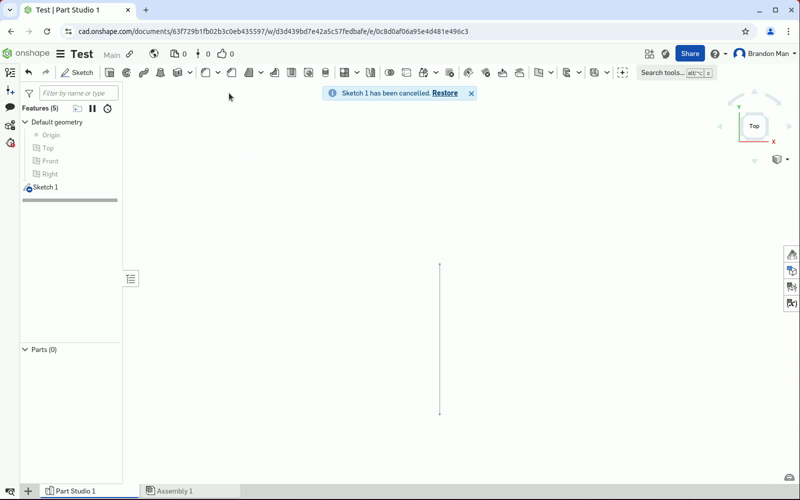
key(shift+s)
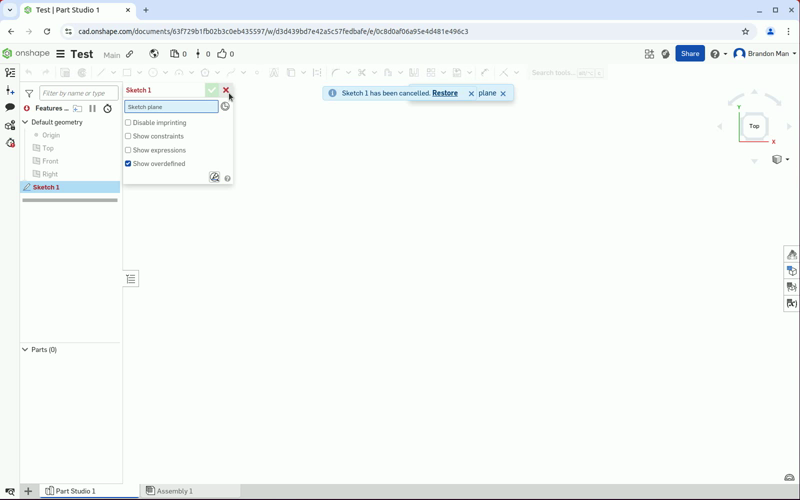
mouse_move(73, 150)
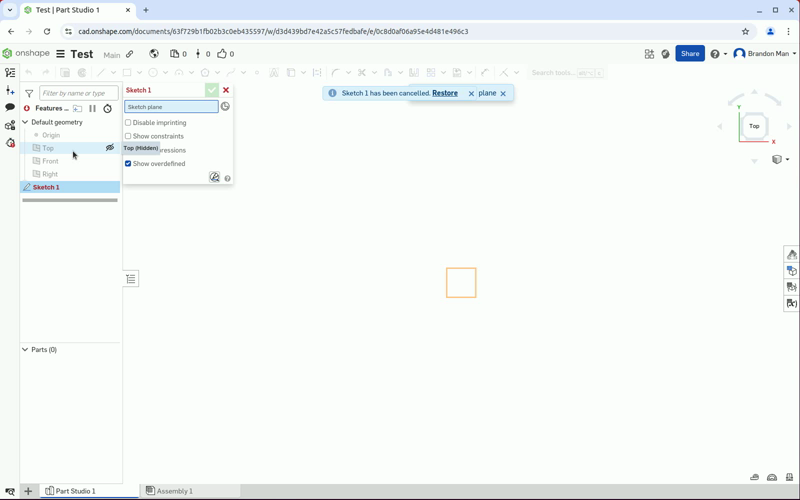
click(73, 150)
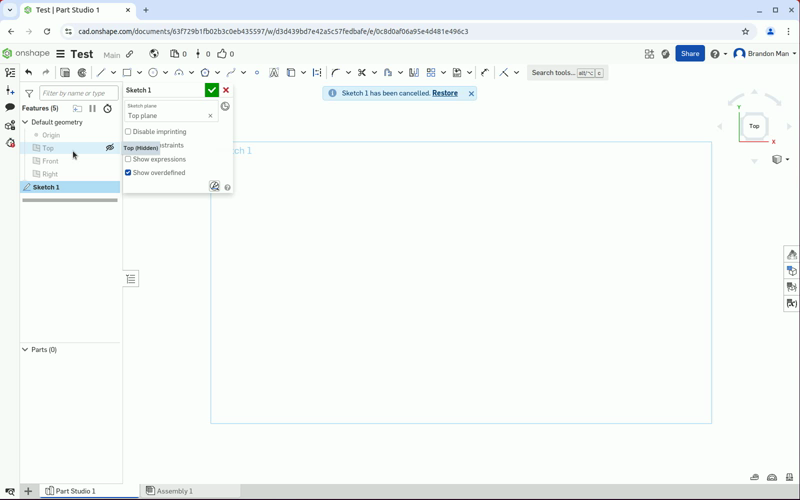
mouse_move(73, 352)
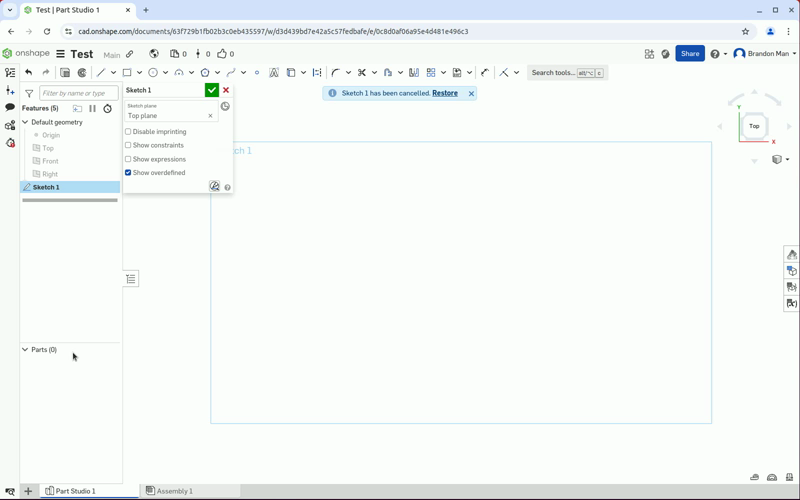
key(y)
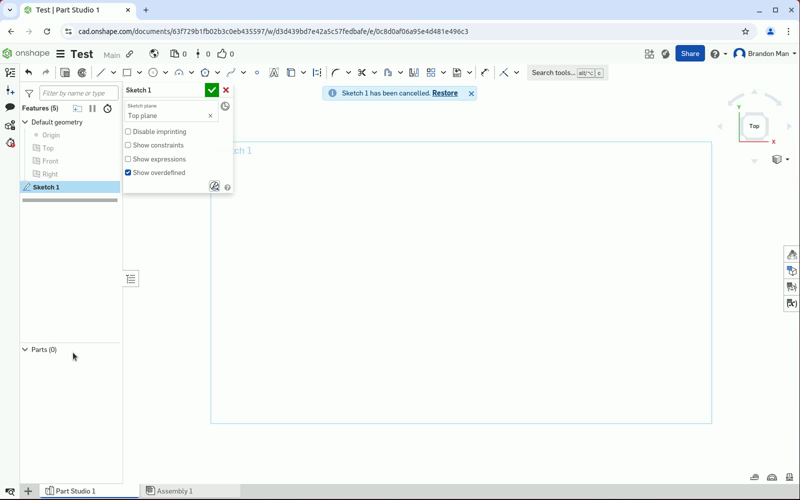
key(c)
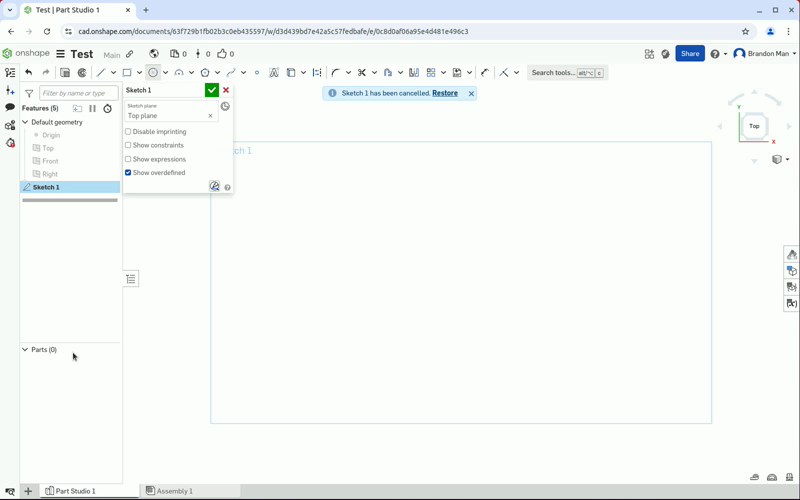
key_down(shift)
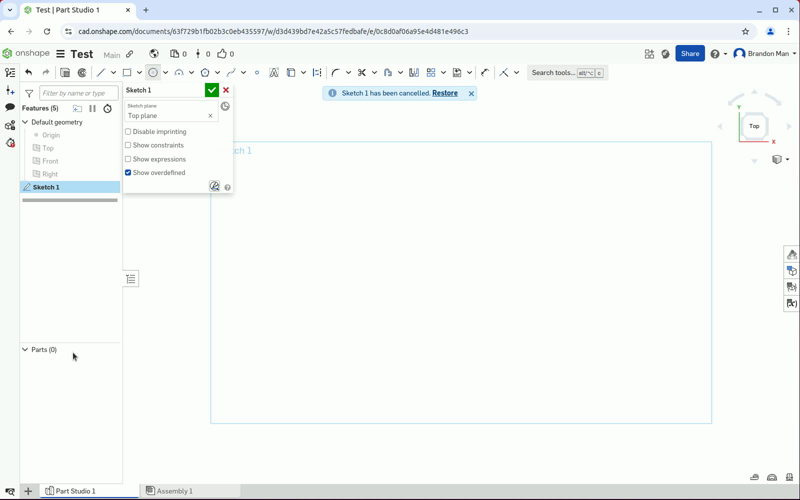
mouse_move(461, 282)
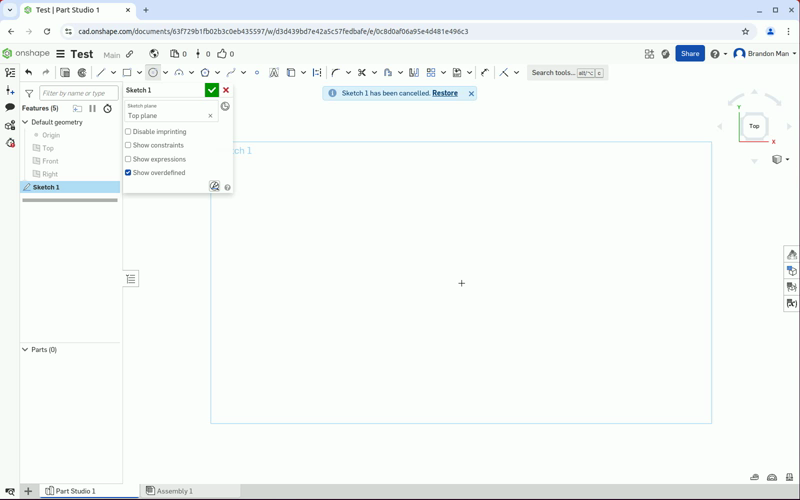
click(461, 282)
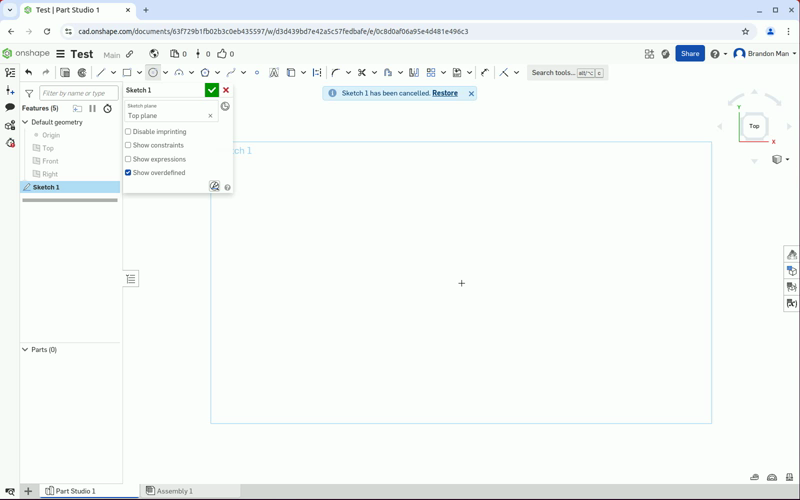
key_up(shift)
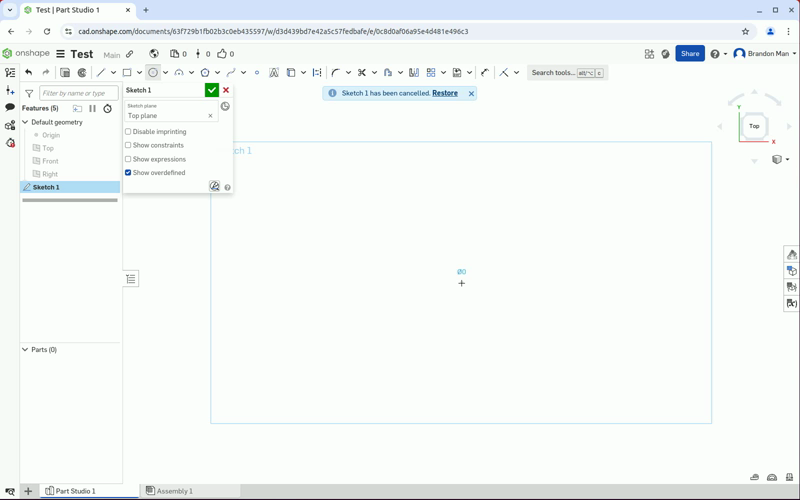
mouse_move(498, 282)
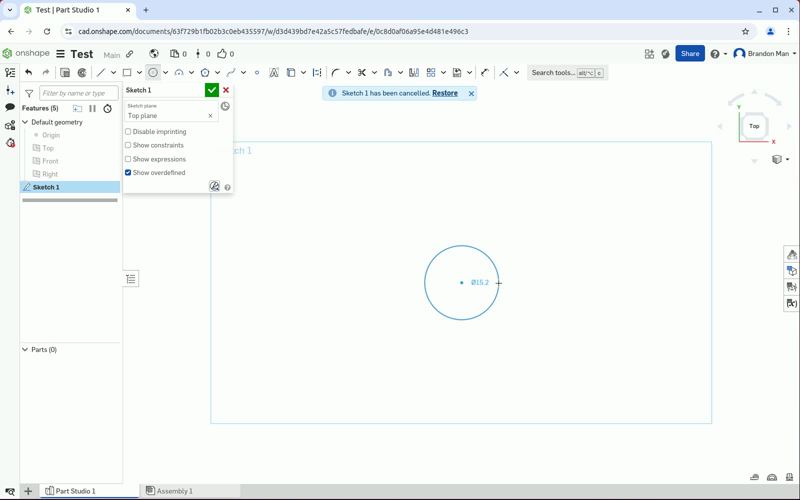
click(498, 282)
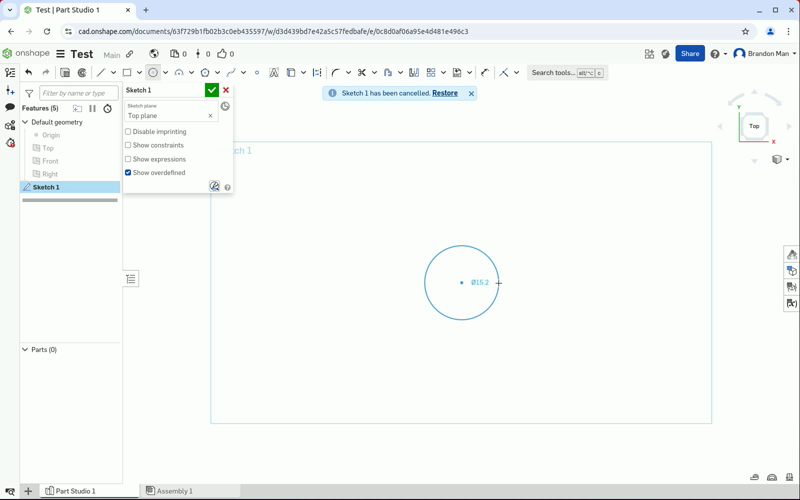
key(esc)
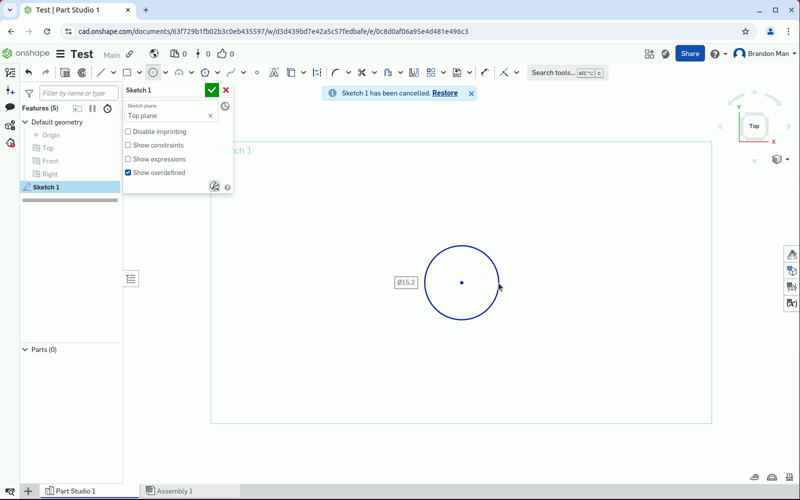
key(c)
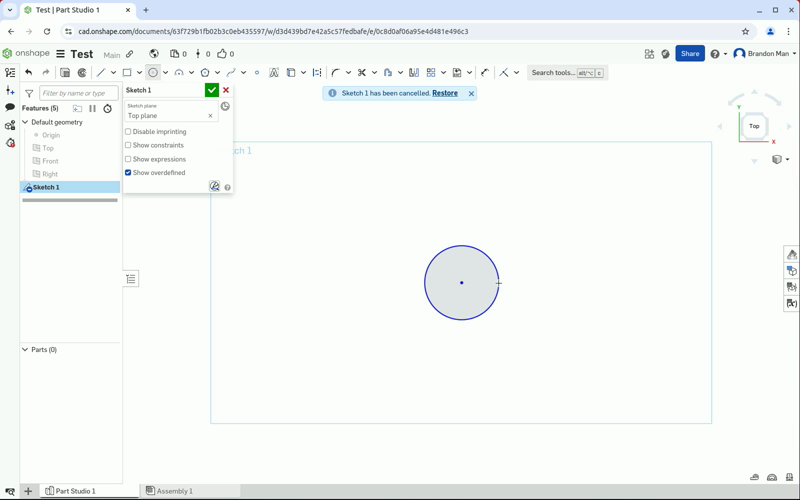
key_down(shift)
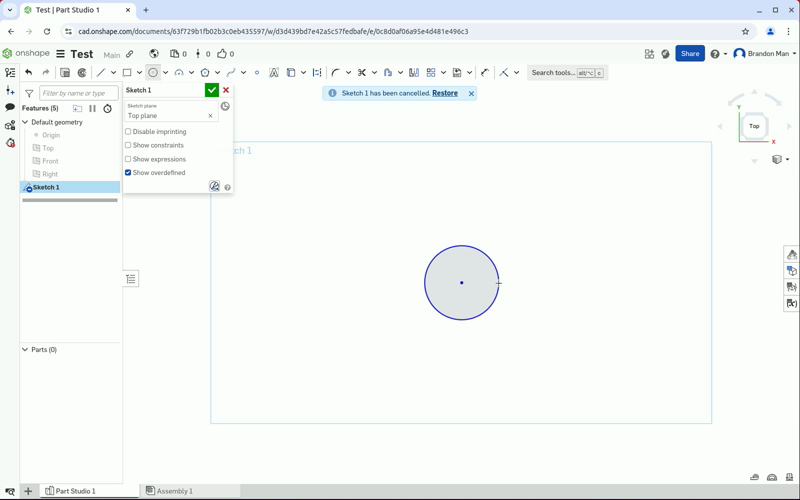
mouse_move(438, 282)
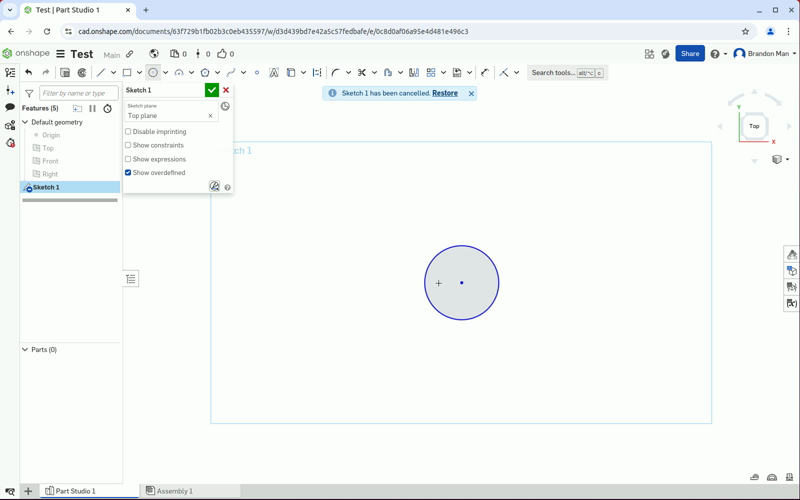
click(438, 282)
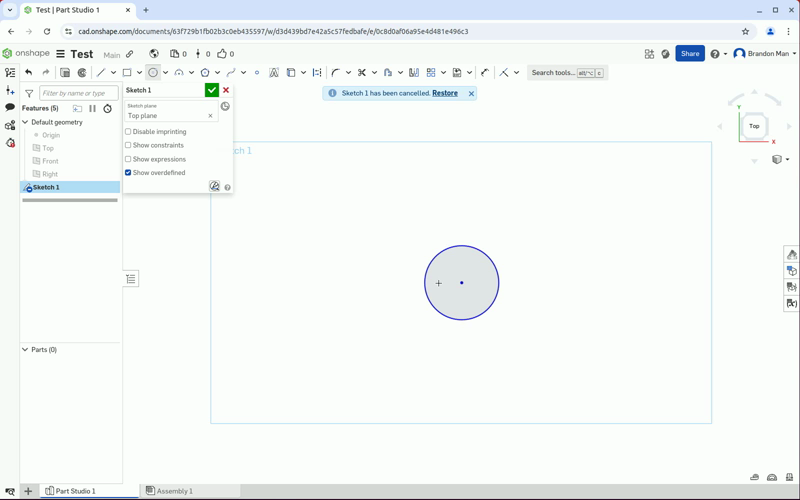
key_up(shift)
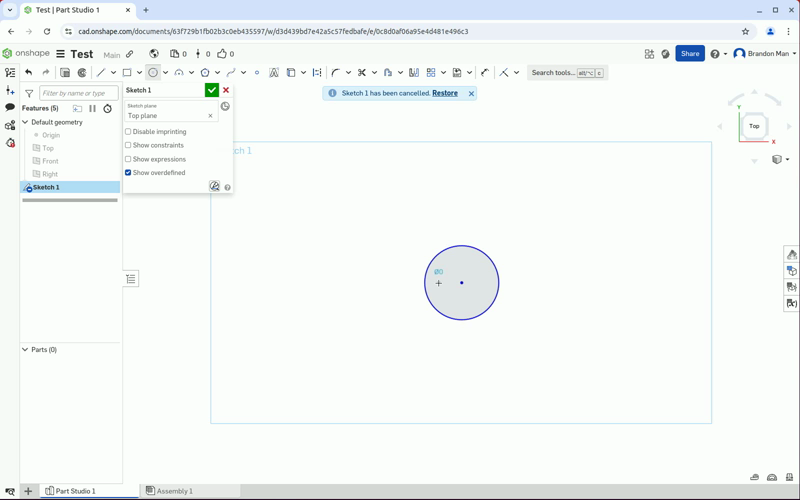
mouse_move(448, 282)
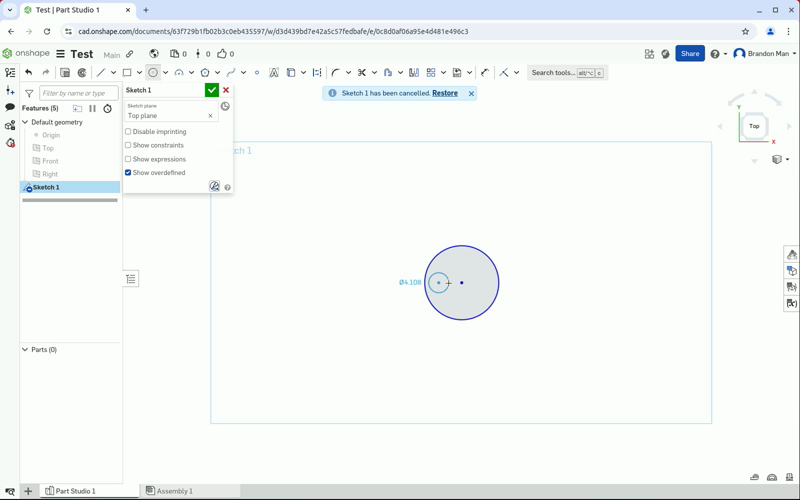
click(448, 282)
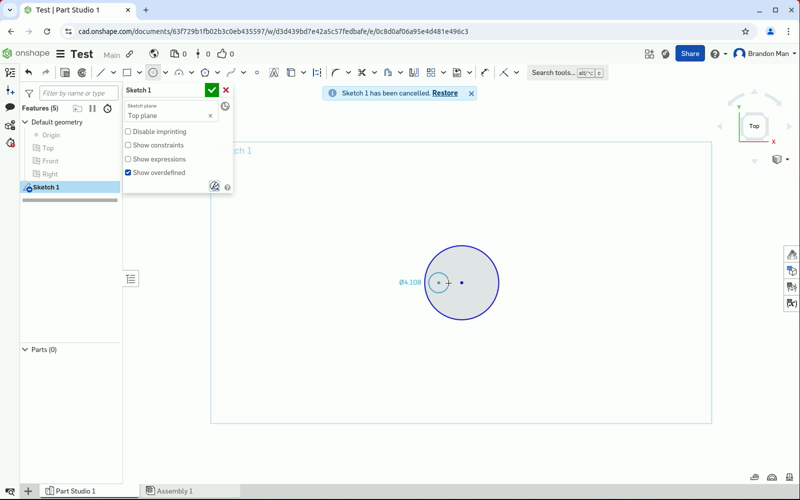
key(esc)
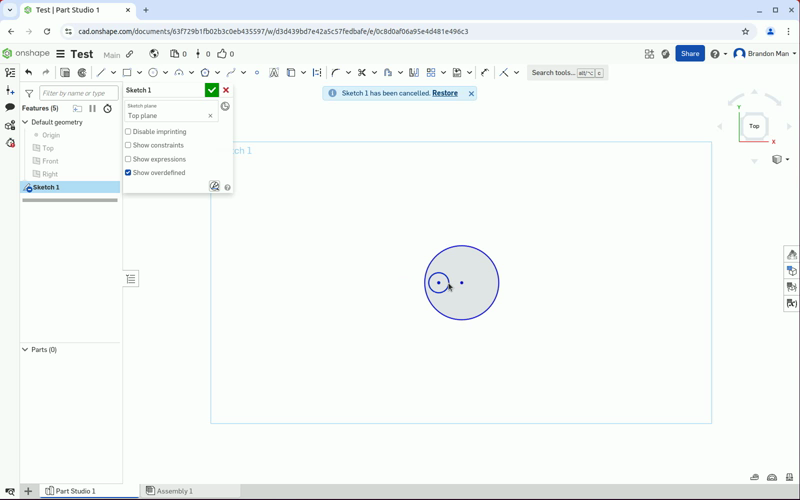
key(c)
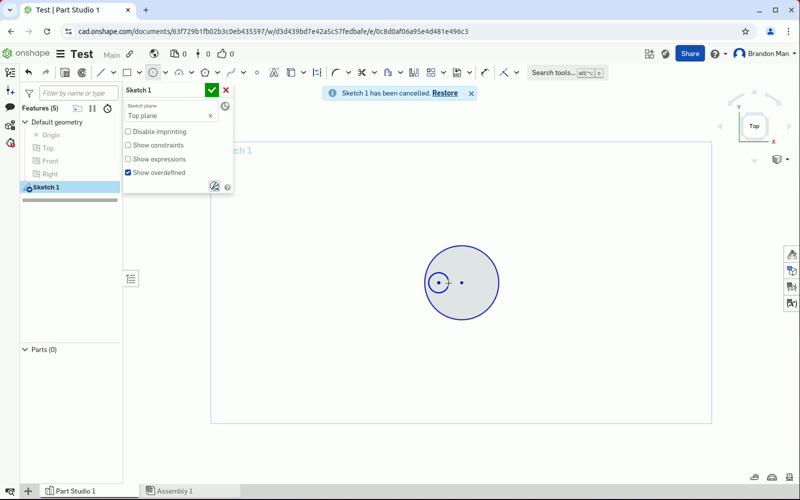
key_down(shift)
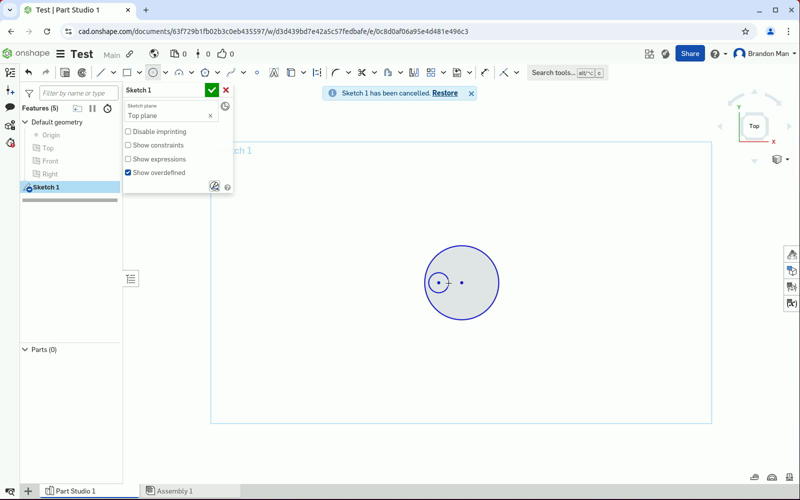
mouse_move(461, 306)
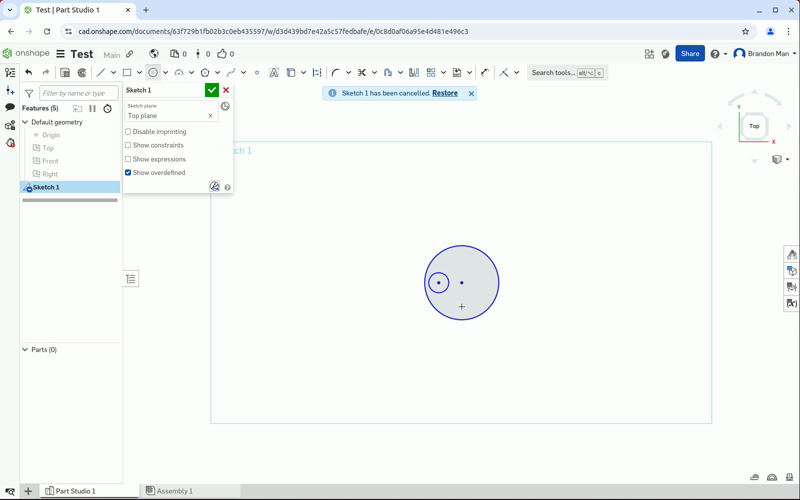
click(461, 306)
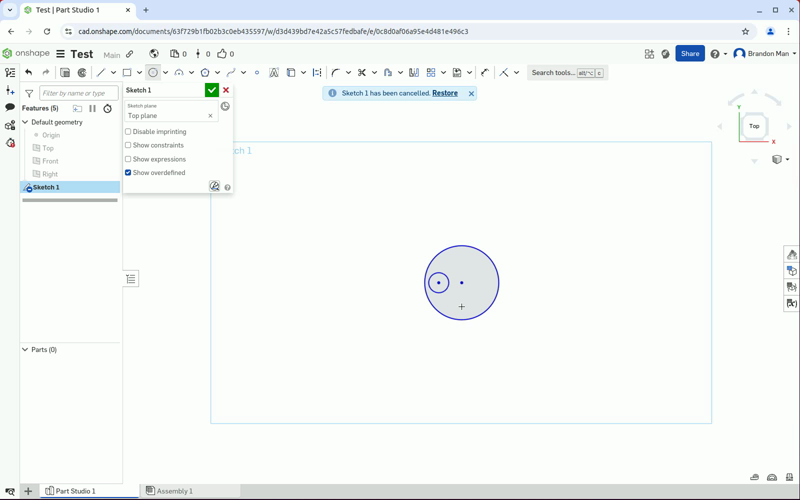
key_up(shift)
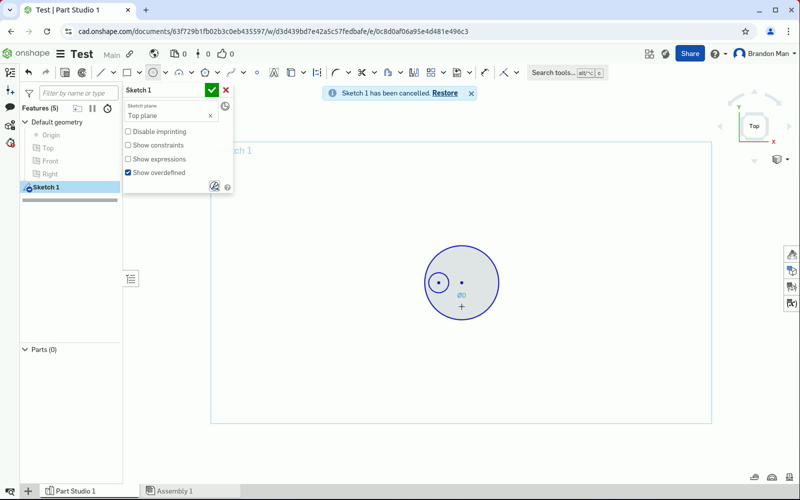
mouse_move(472, 306)
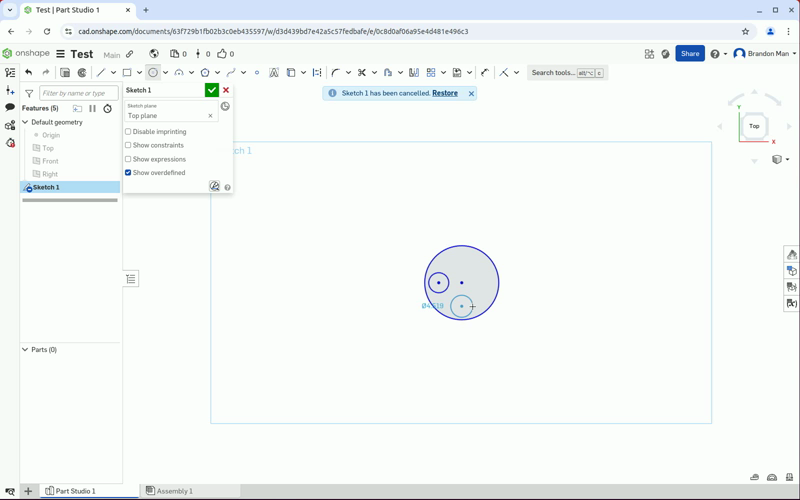
click(472, 306)
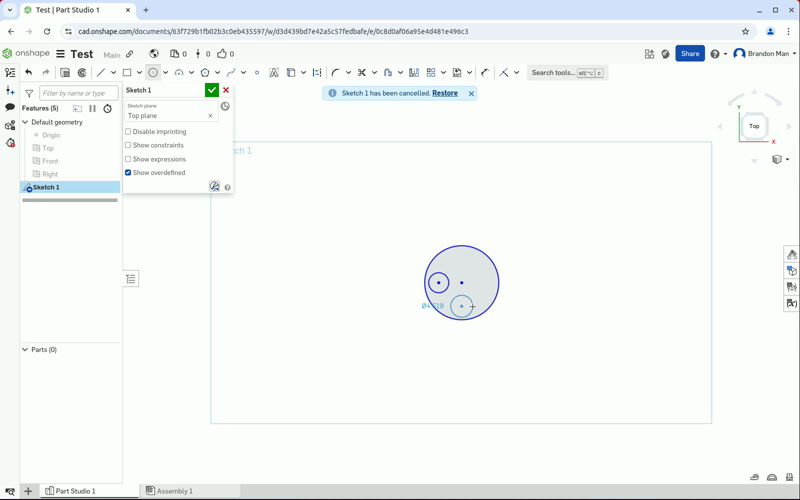
key(esc)
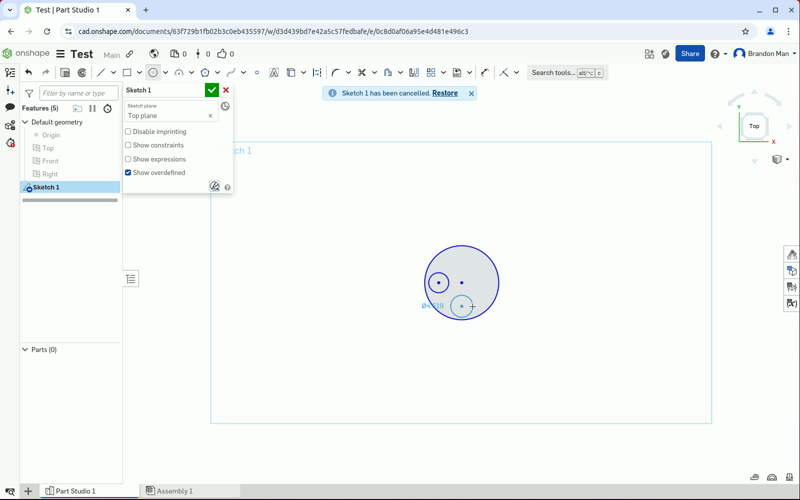
key(c)
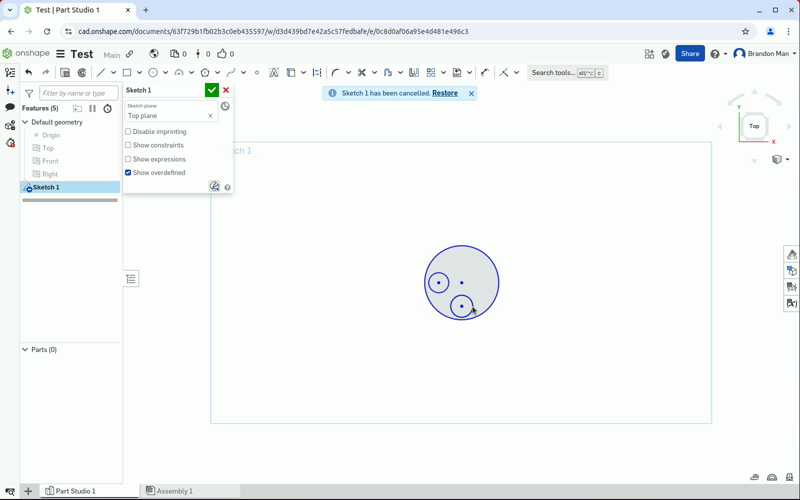
key_down(shift)
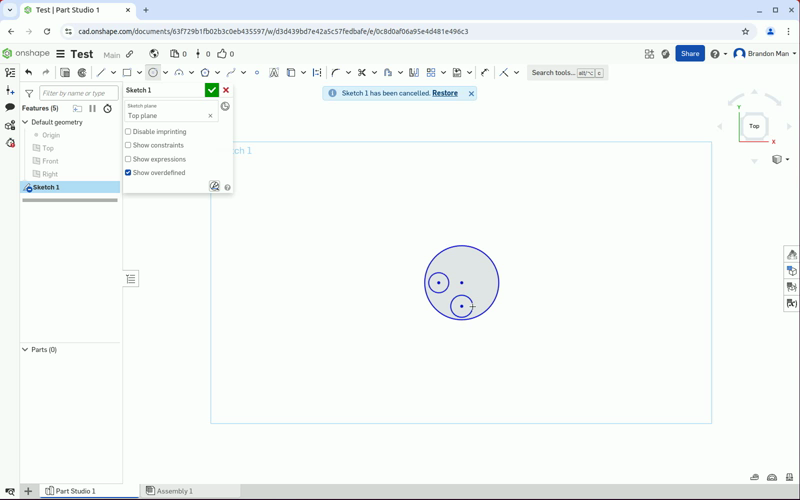
mouse_move(461, 259)
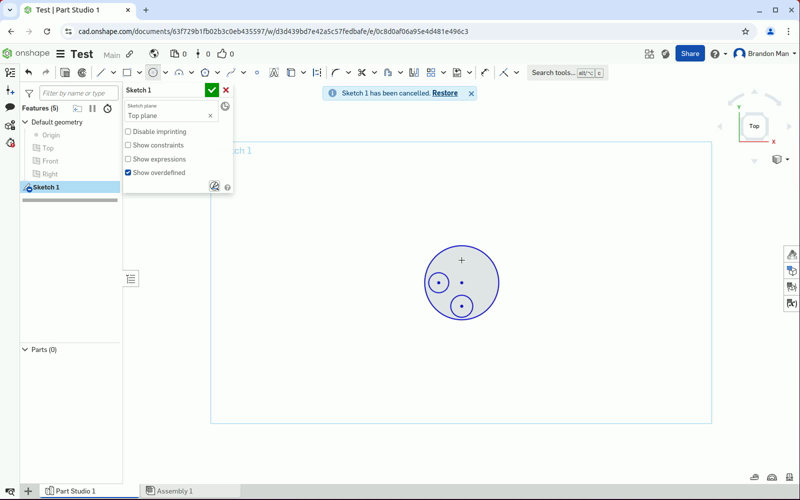
click(461, 259)
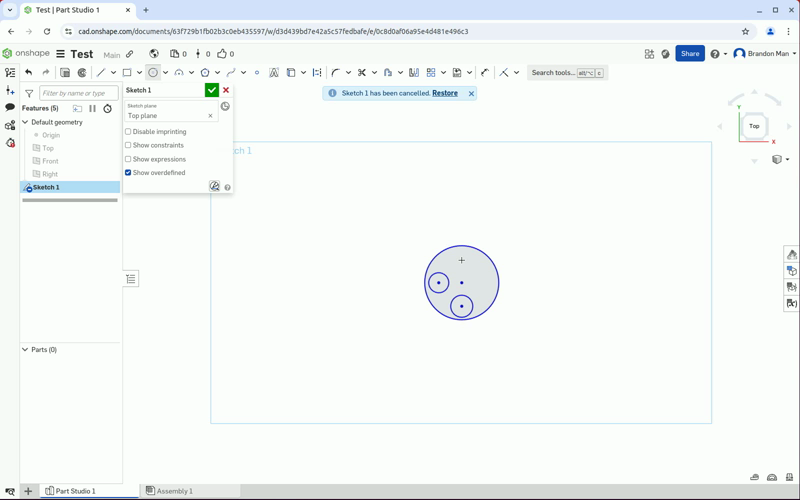
key_up(shift)
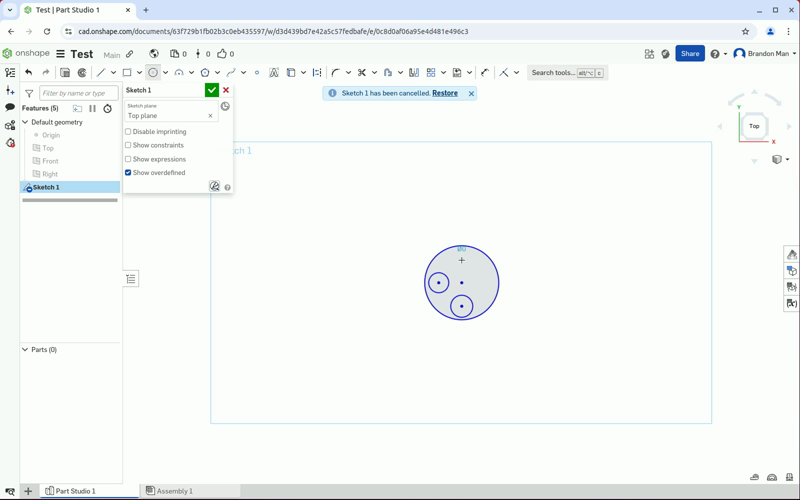
mouse_move(471, 259)
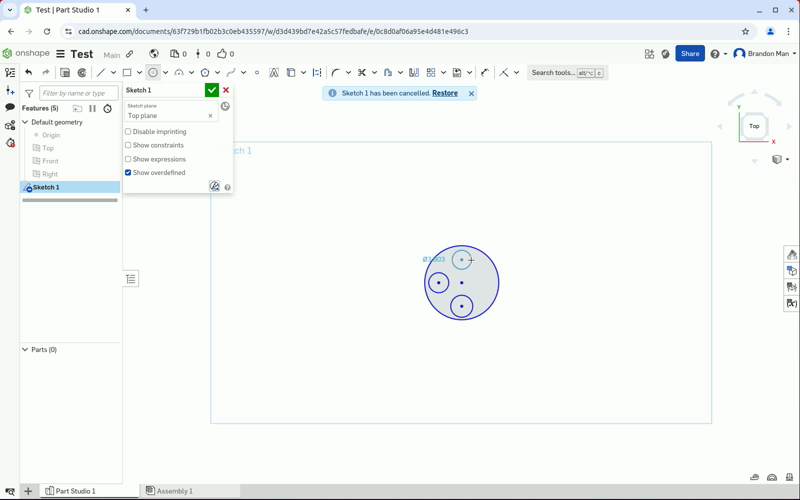
click(471, 259)
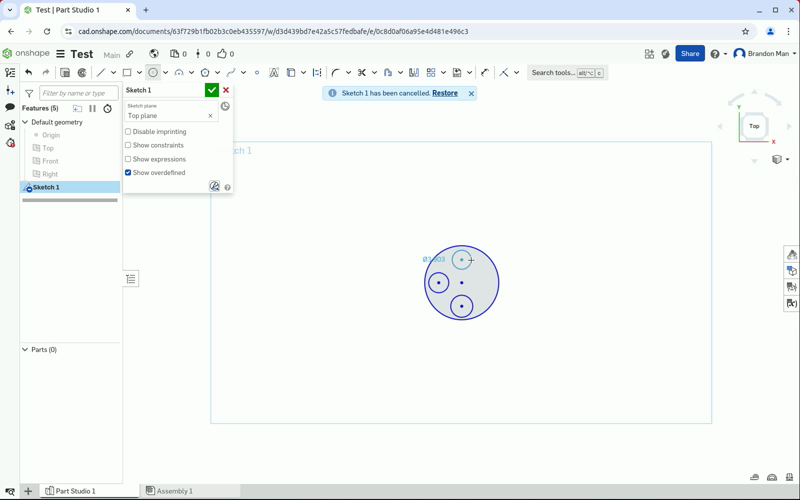
key(esc)
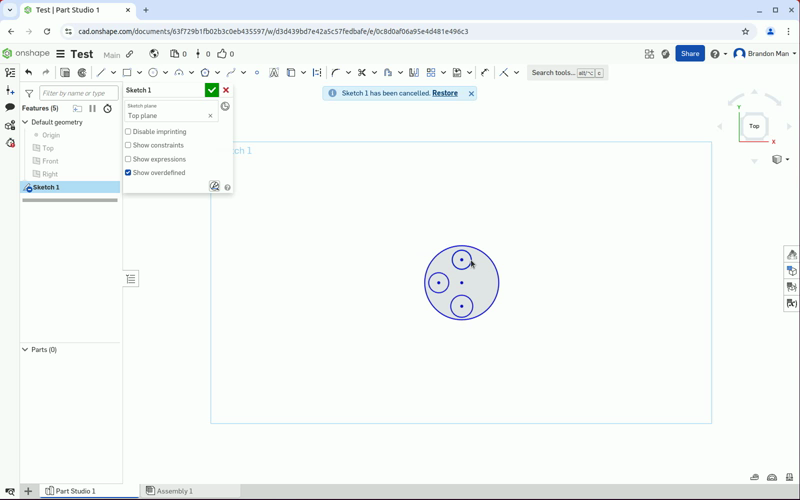
key(c)
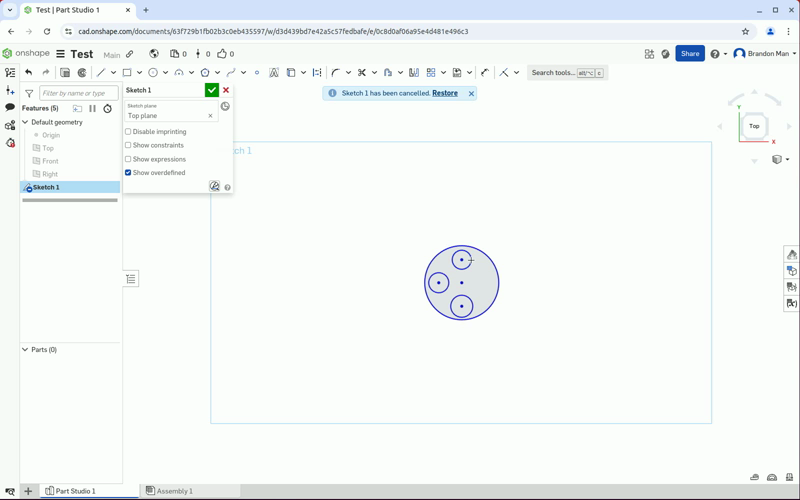
key_down(shift)
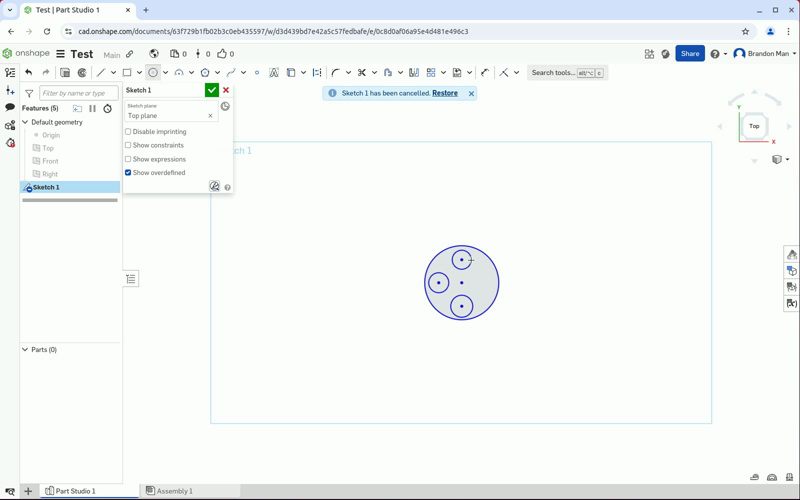
mouse_move(484, 282)
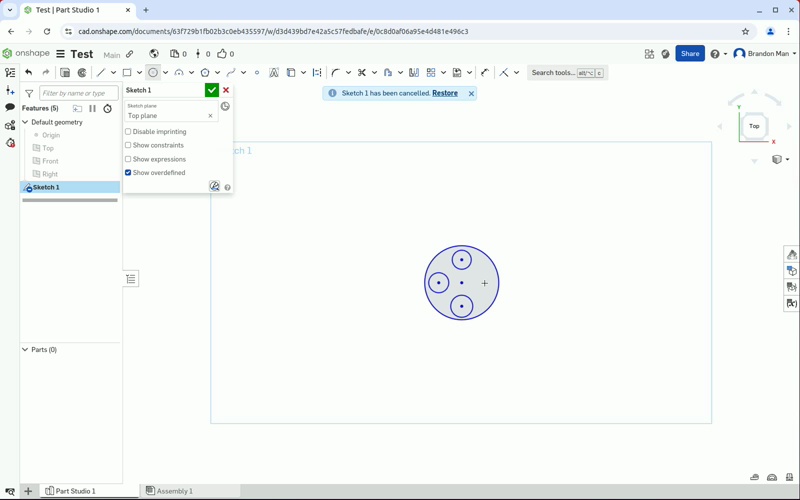
click(484, 282)
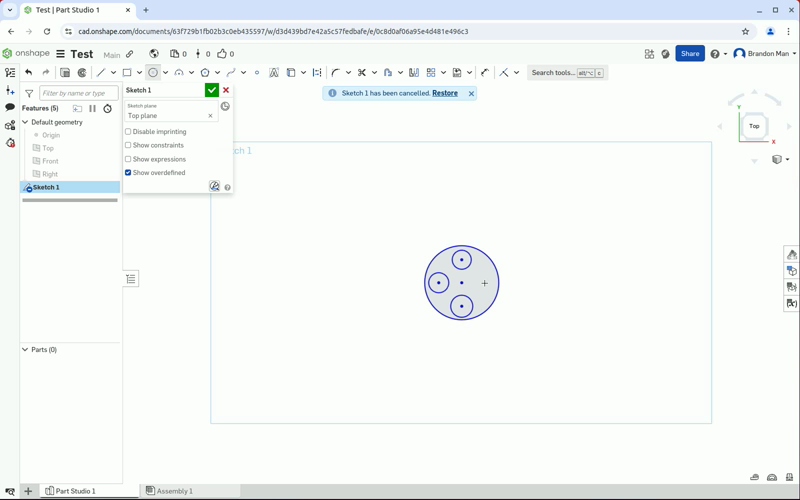
key_up(shift)
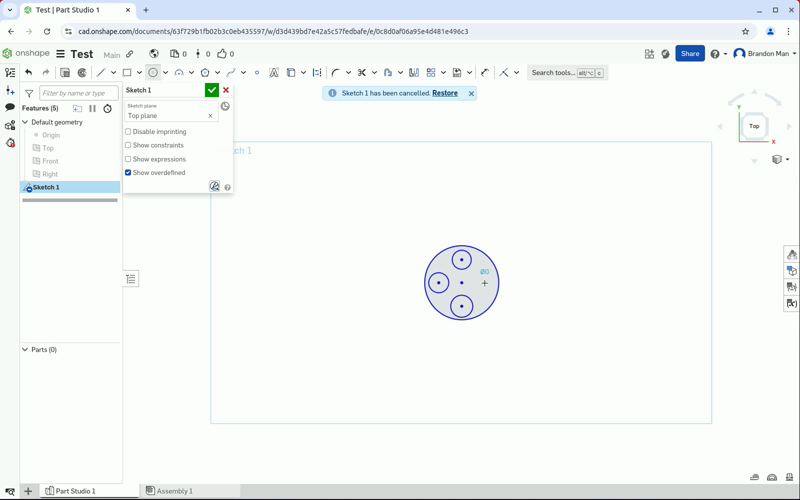
mouse_move(493, 282)
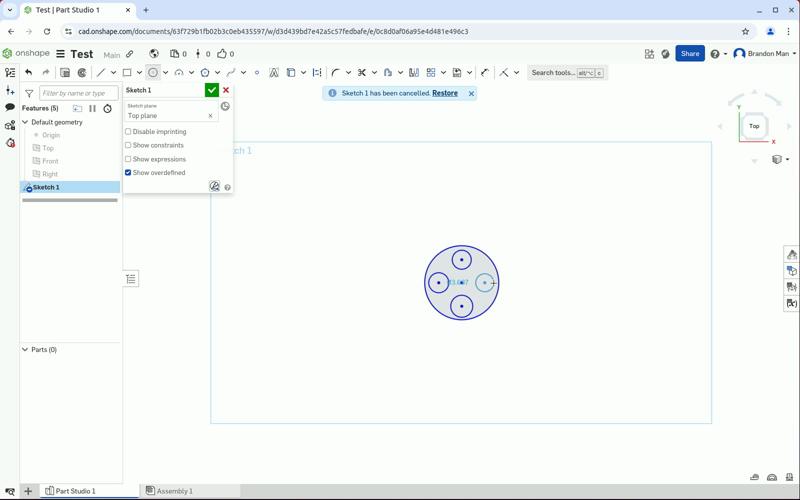
click(493, 282)
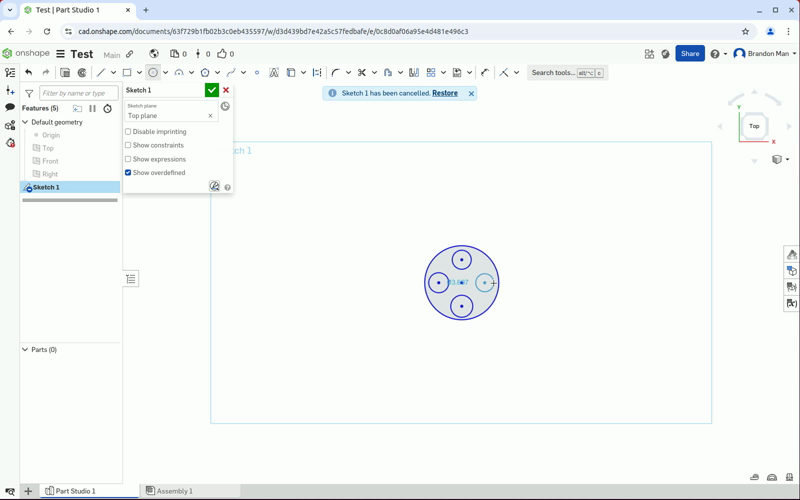
key(esc)
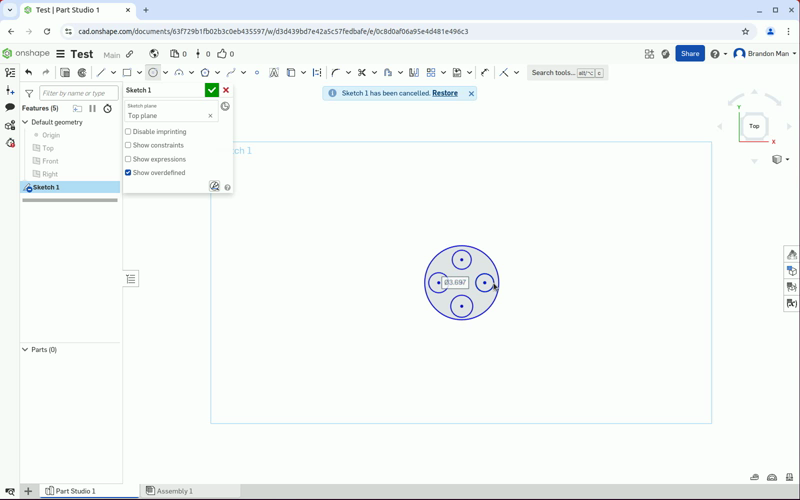
mouse_move(477, 295)
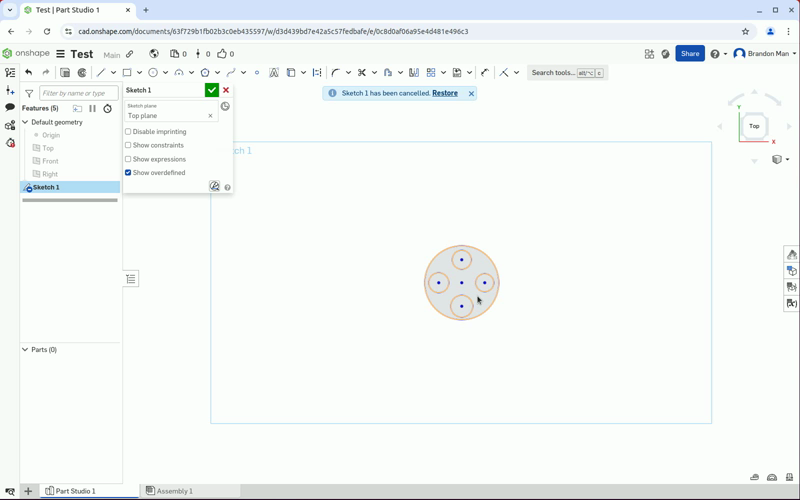
click(477, 295)
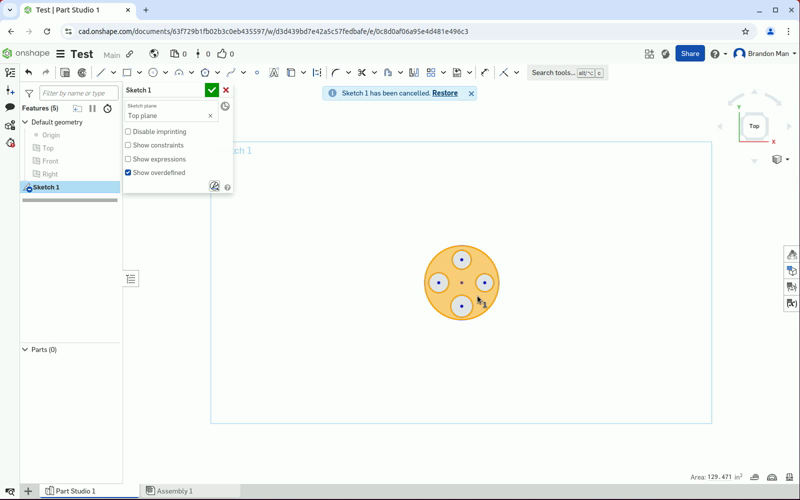
mouse_move(73, 352)
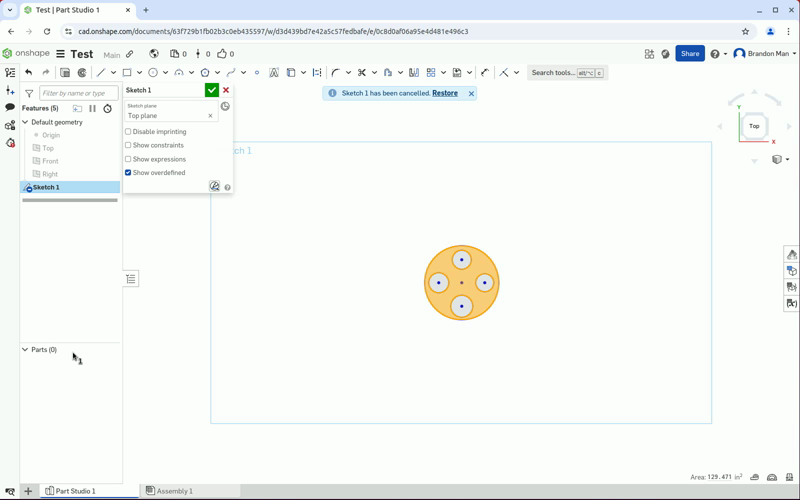
key(shift+y)
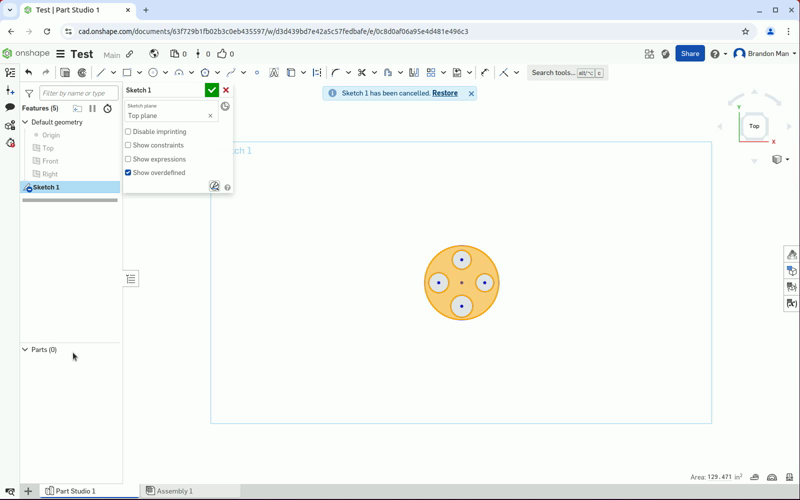
key(shift+e)
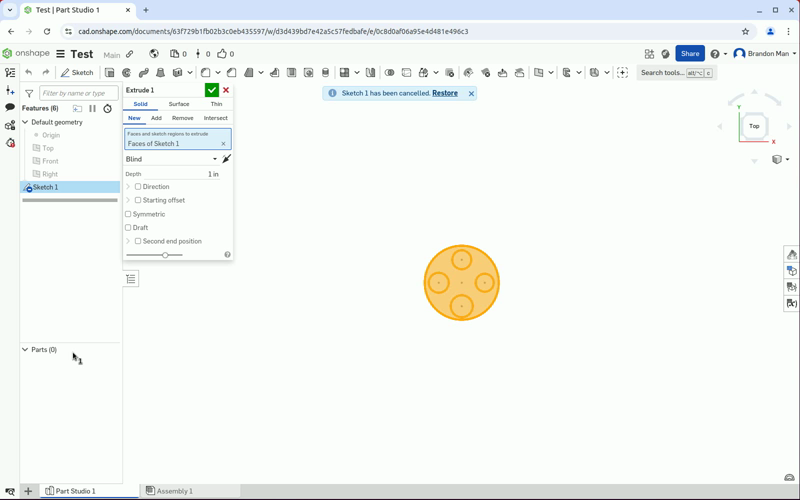
mouse_move(143, 106)
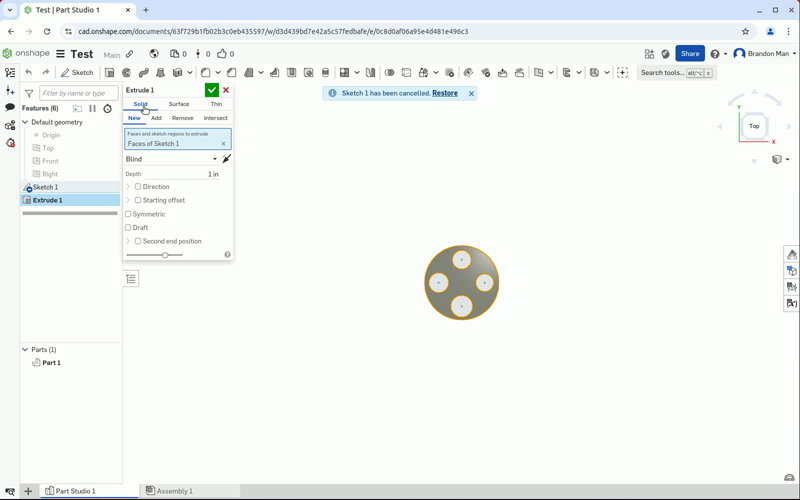
click(143, 106)
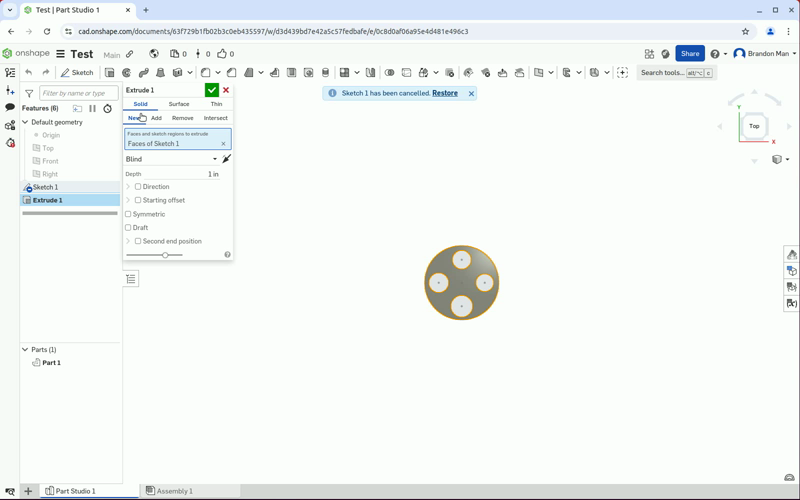
mouse_move(137, 120)
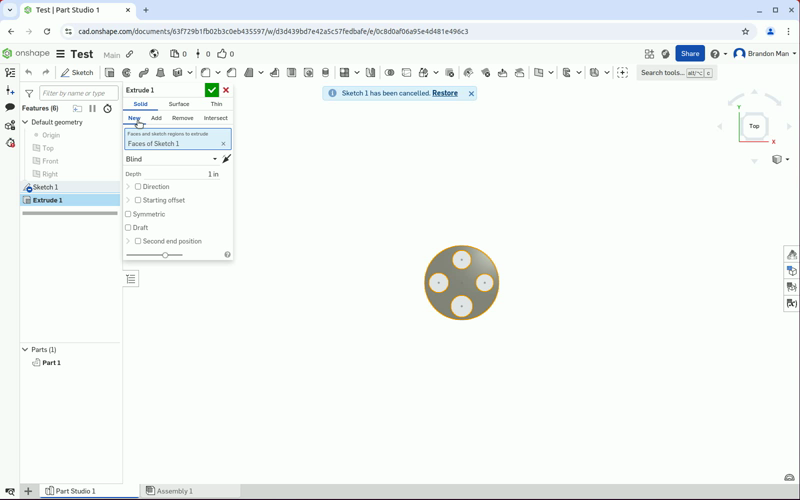
click(137, 120)
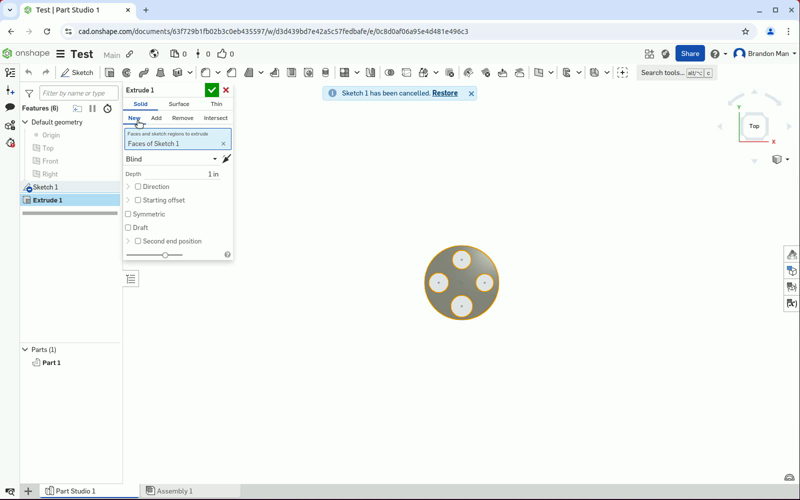
key(tab, 4)
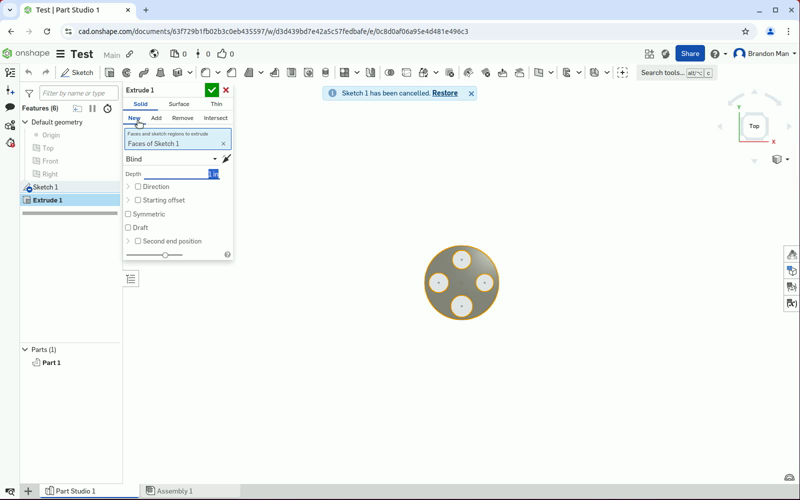
text(23.108)
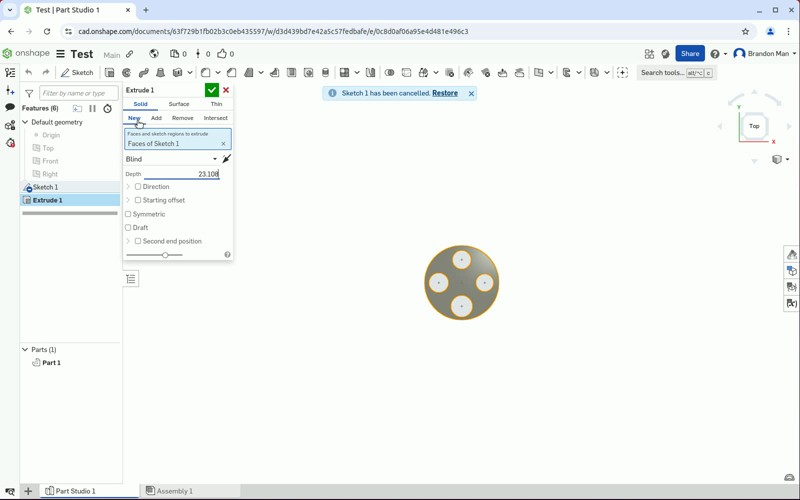
key(enter)
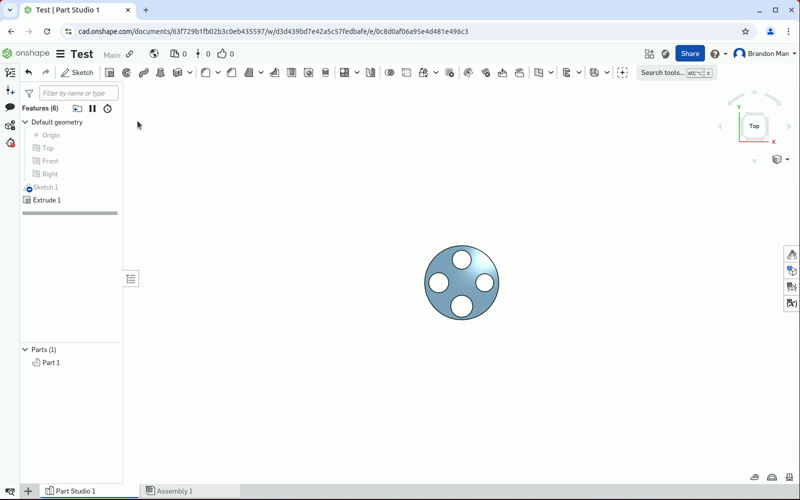
key(shift+h)
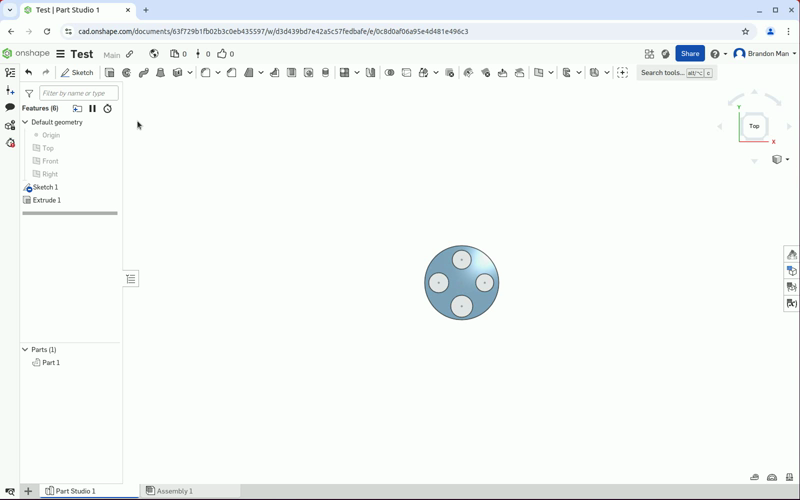
key(shift+h)
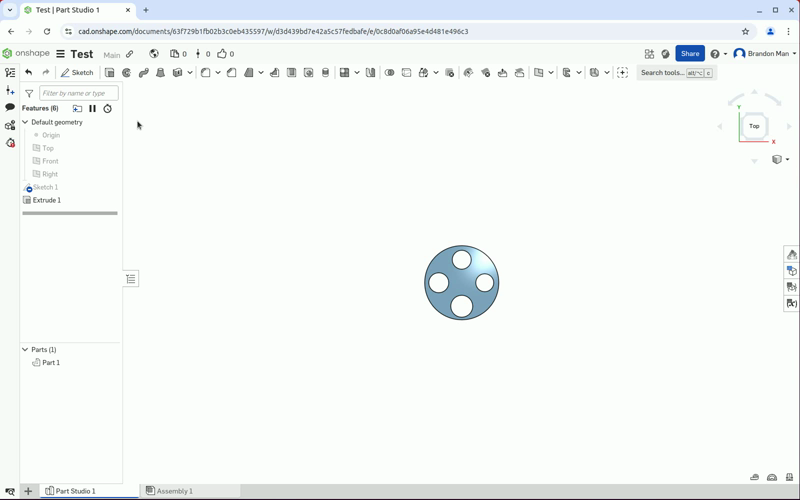
mouse_move(73, 189)
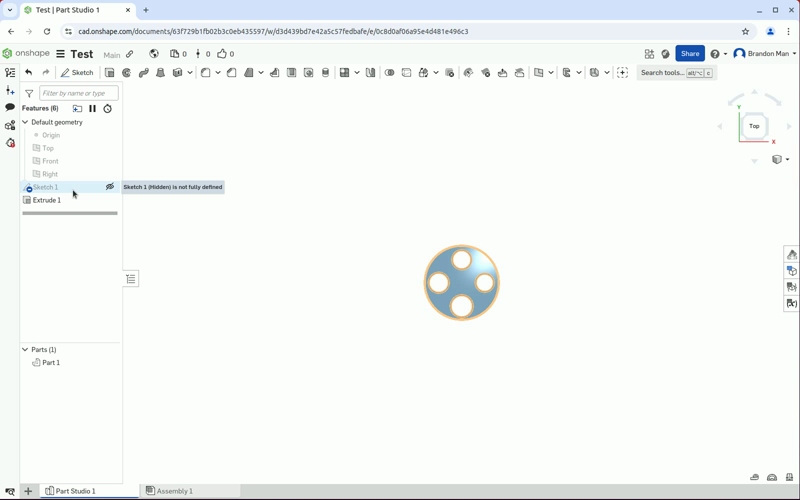
click(73, 189)
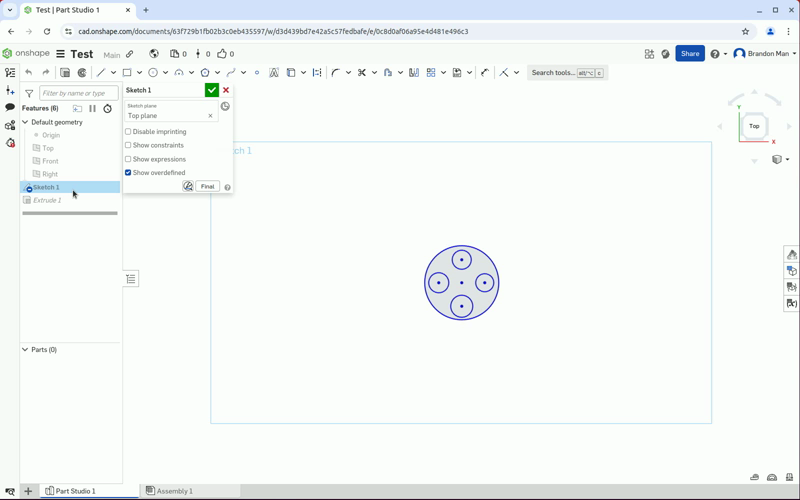
mouse_move(229, 92)
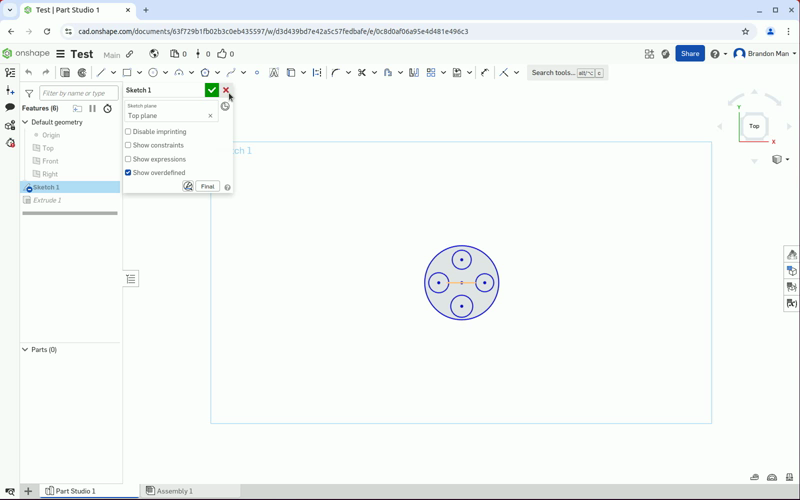
click(229, 92)
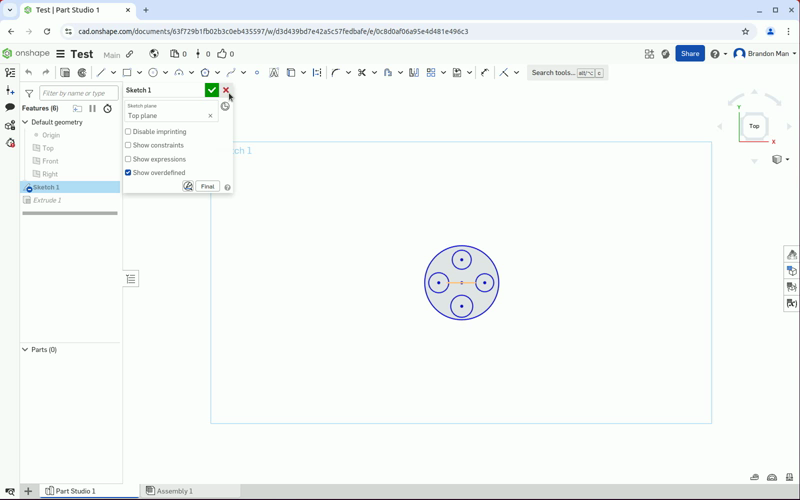
key(shift+s)
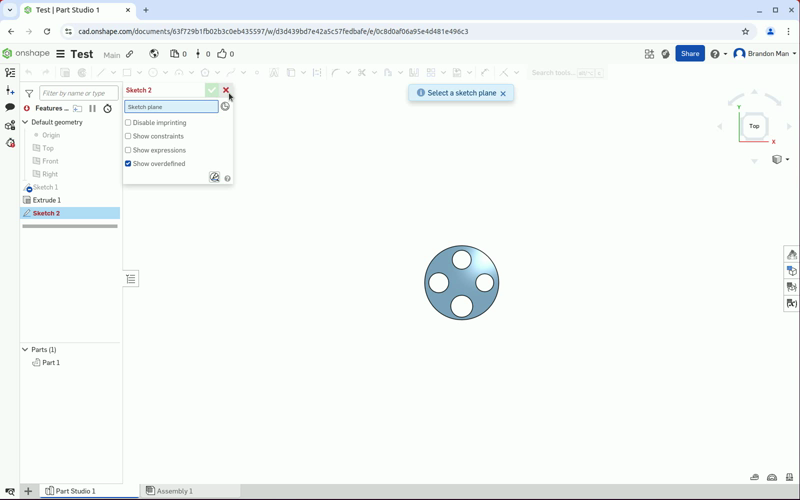
mouse_move(73, 150)
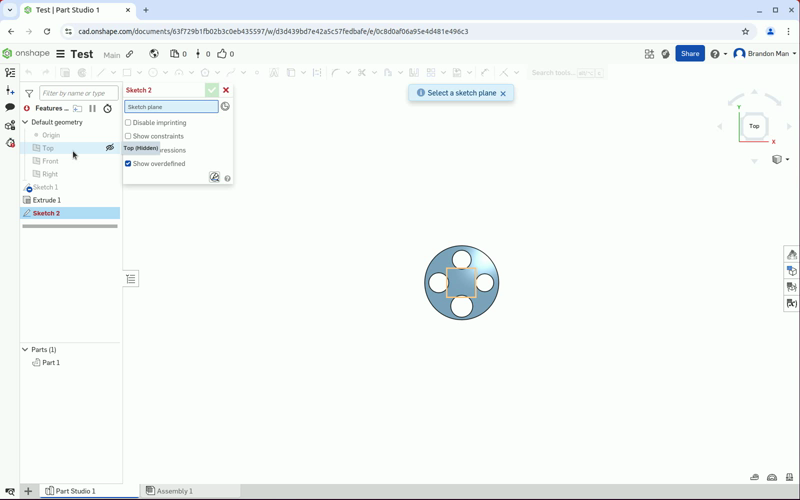
click(73, 150)
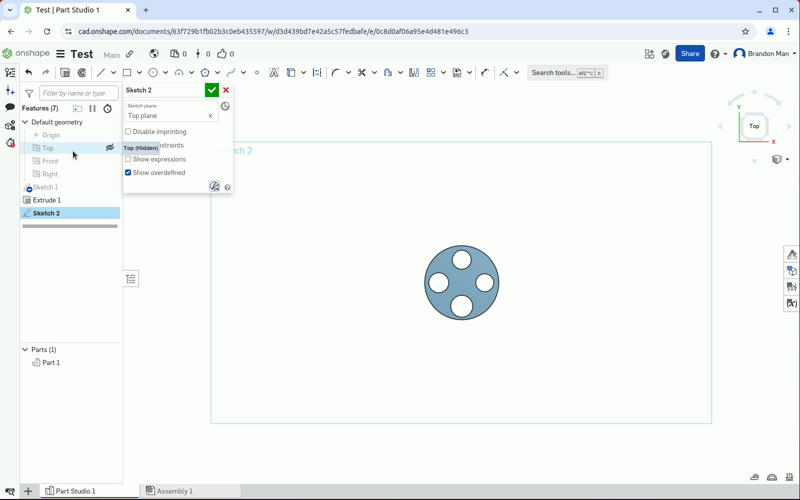
mouse_move(73, 352)
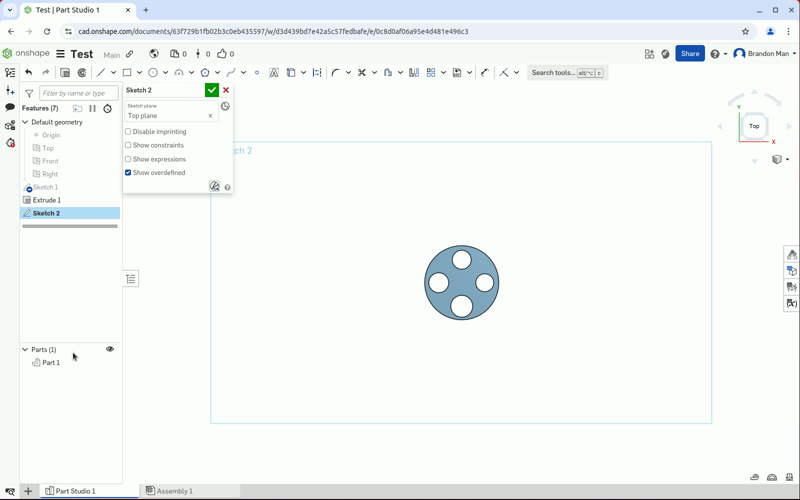
key(y)
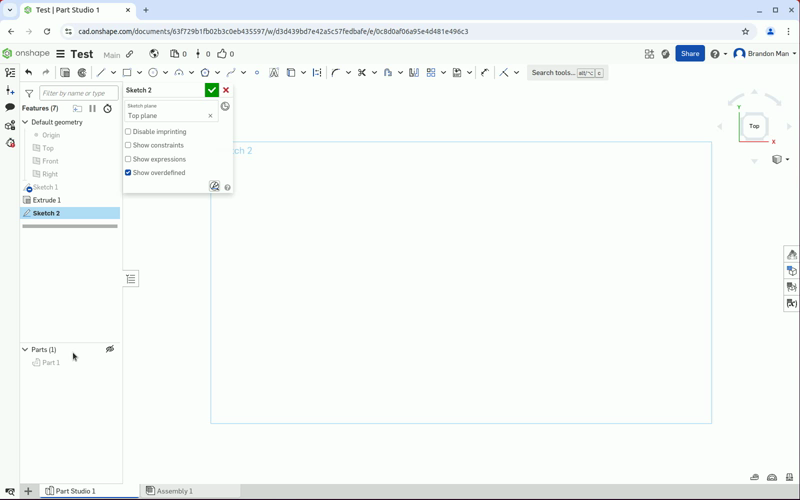
key(c)
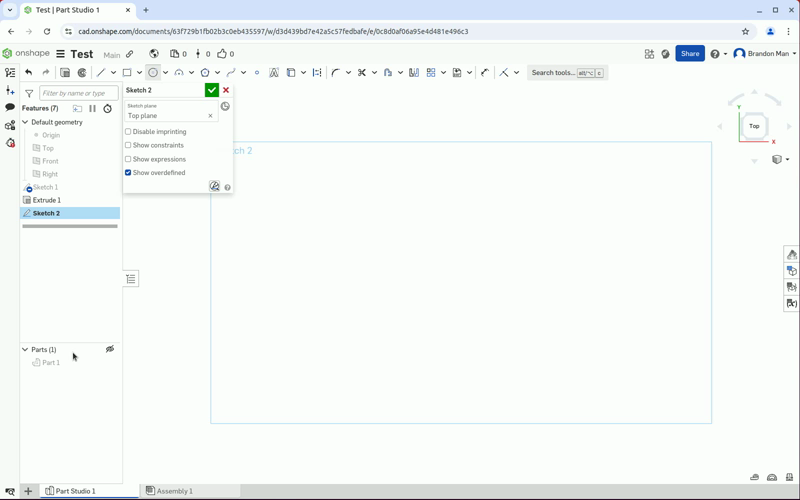
key_down(shift)
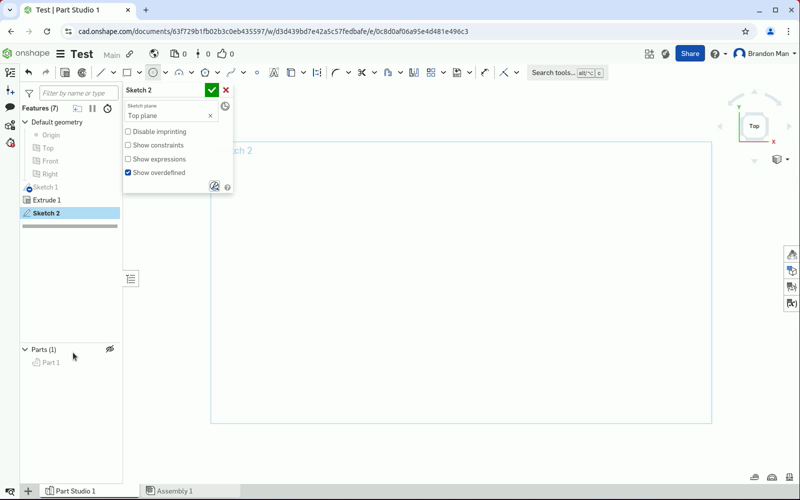
mouse_move(461, 282)
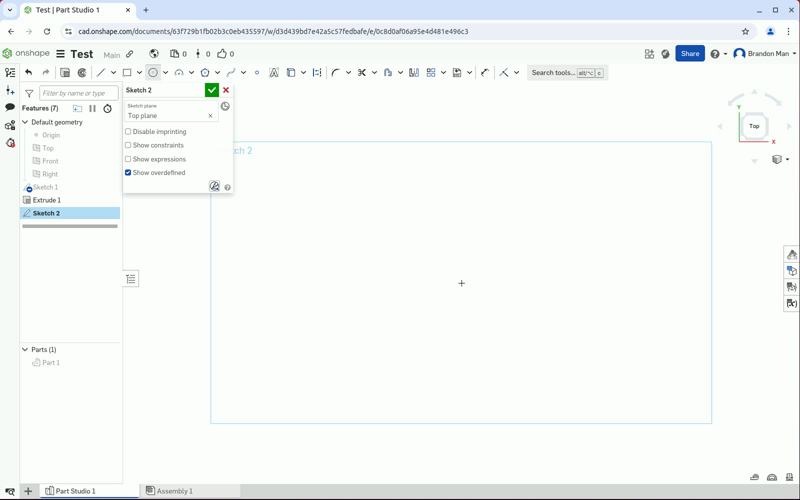
click(461, 282)
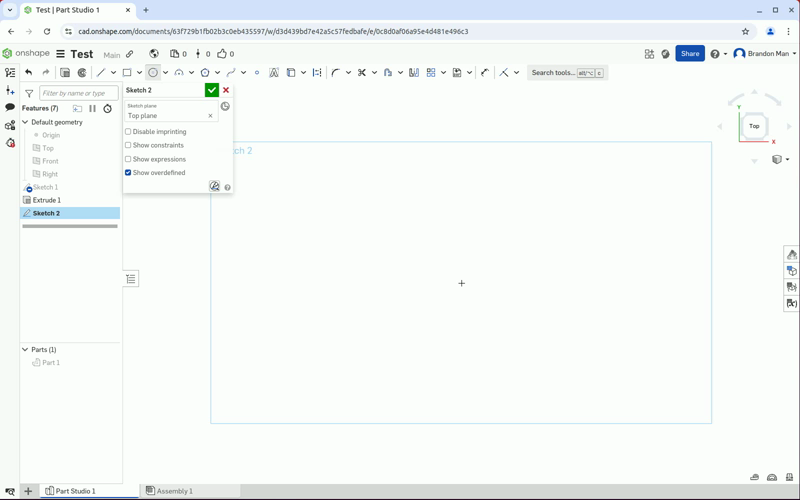
key_up(shift)
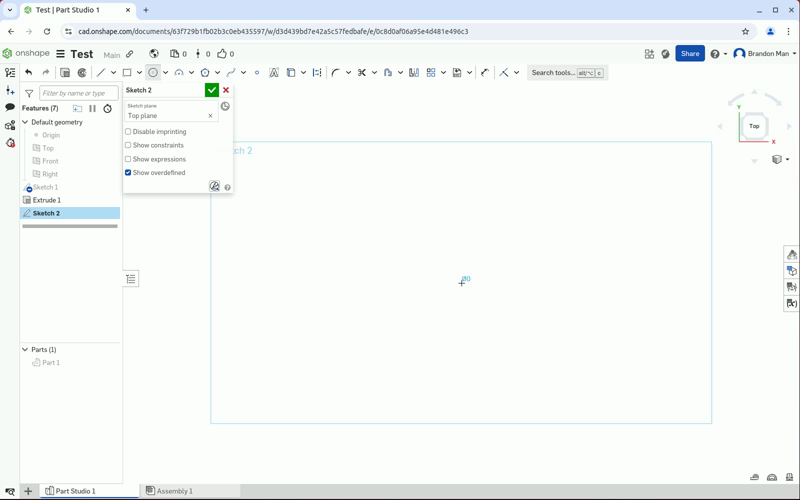
mouse_move(498, 282)
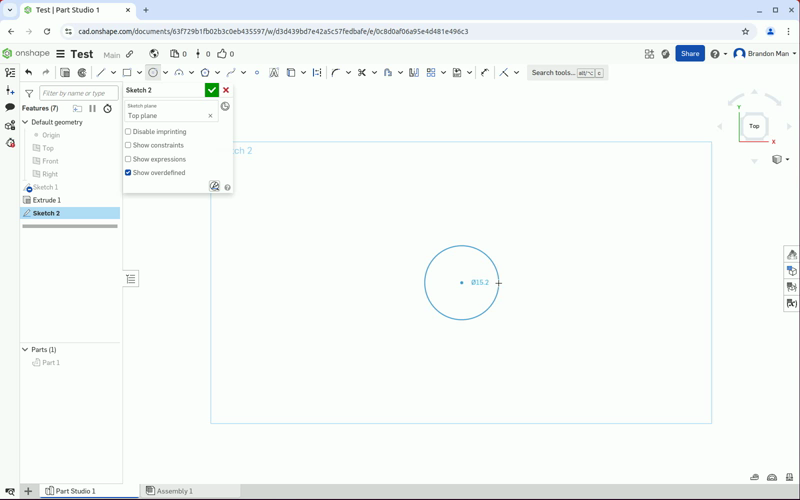
click(498, 282)
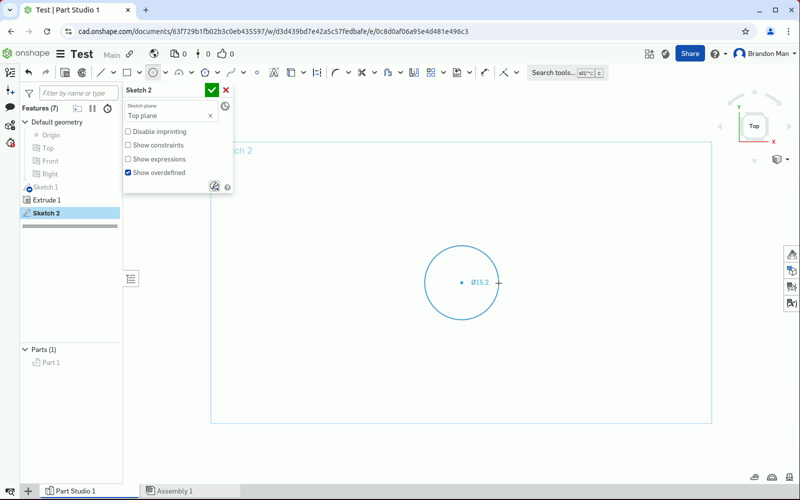
key(esc)
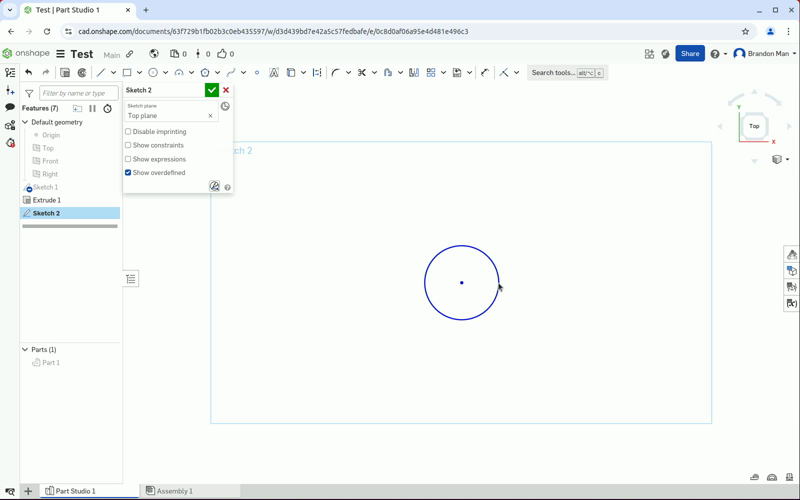
mouse_move(472, 309)
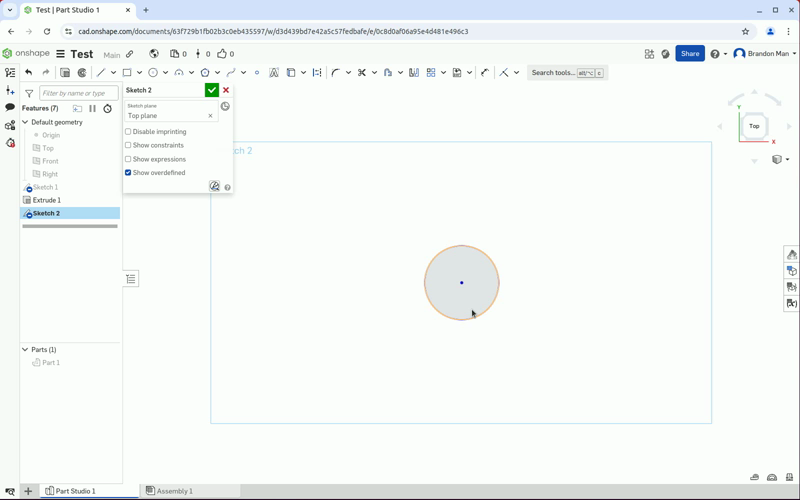
click(472, 309)
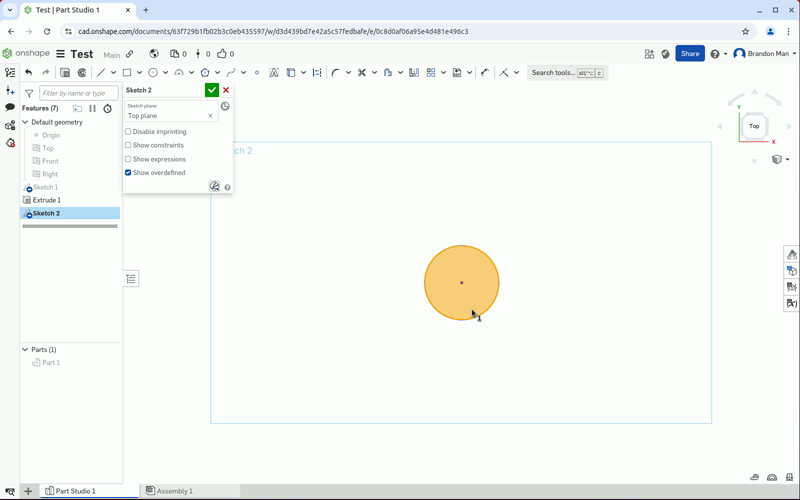
mouse_move(73, 352)
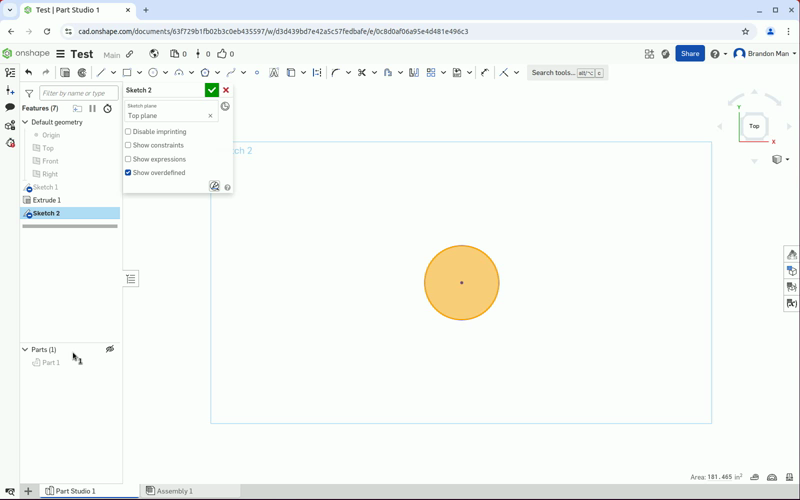
key(shift+y)
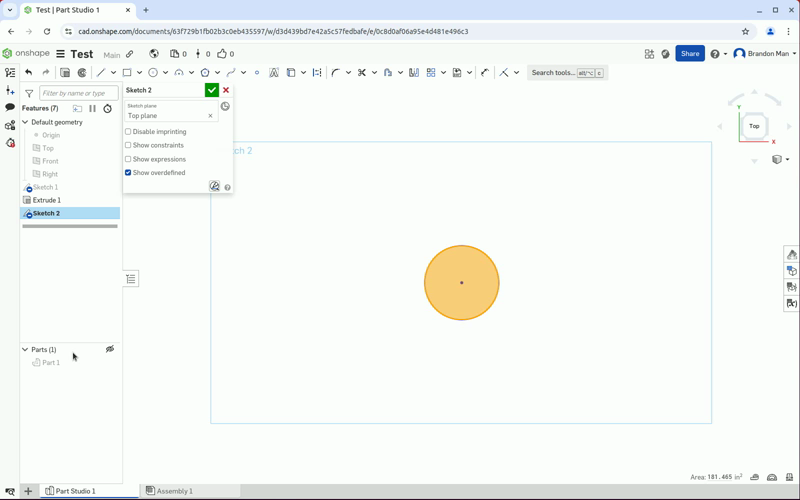
key(shift+e)
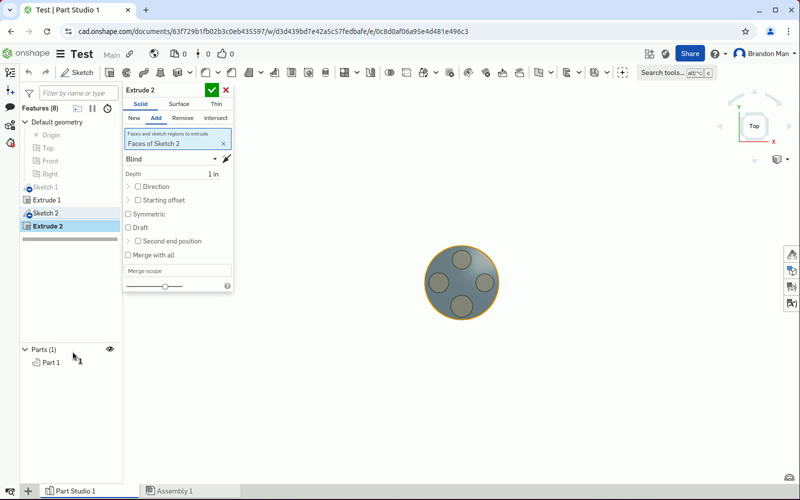
mouse_move(143, 106)
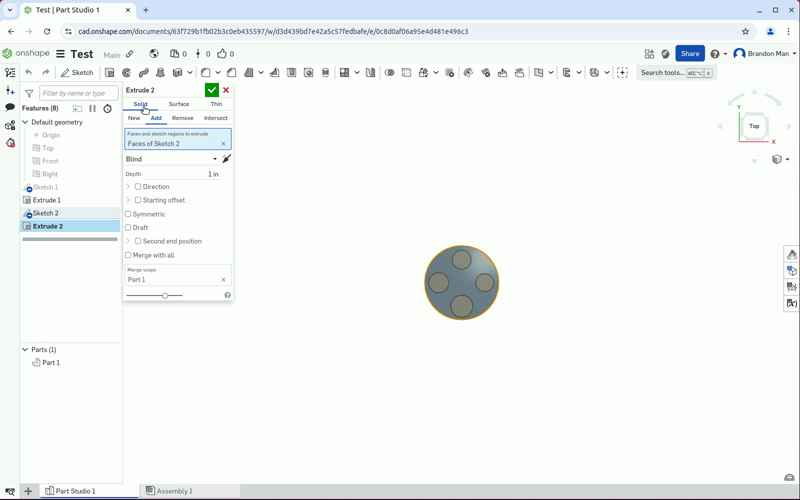
click(143, 106)
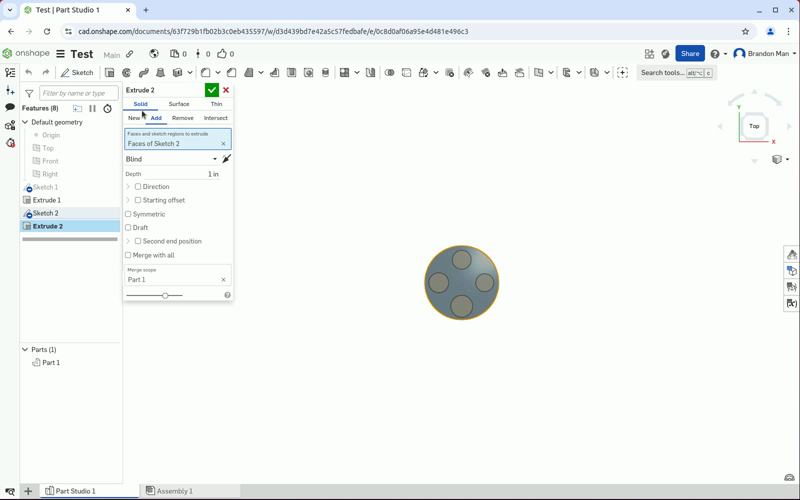
mouse_move(137, 120)
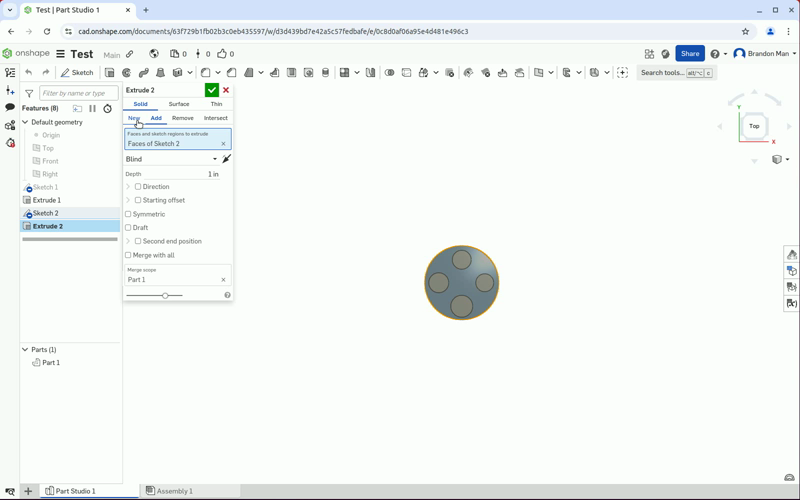
click(137, 120)
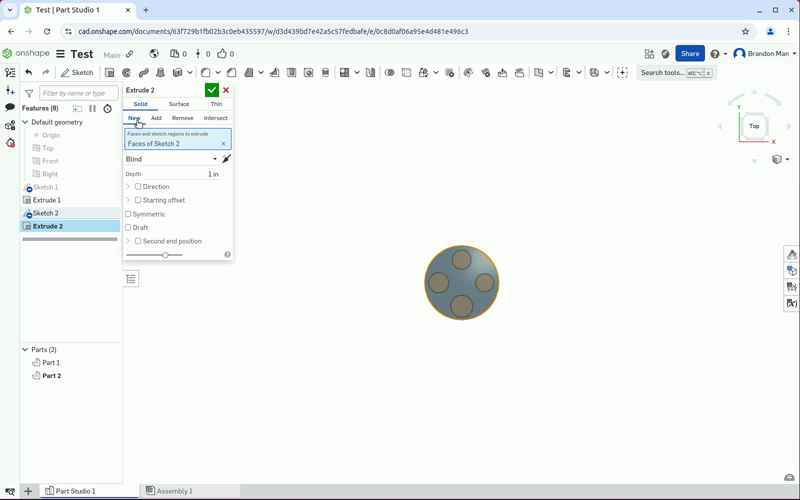
key(tab, 4)
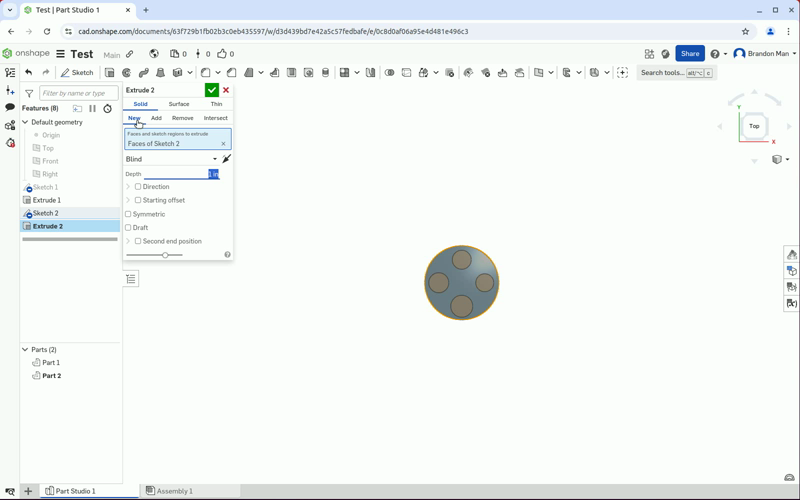
text(-0.481)
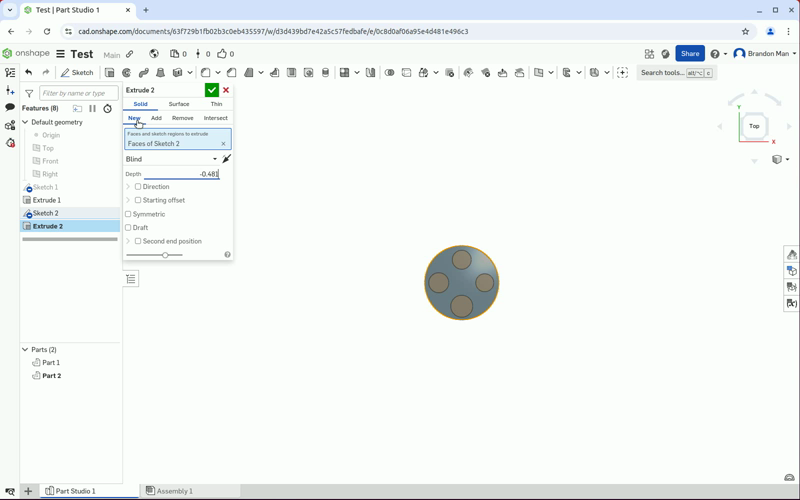
key(enter)
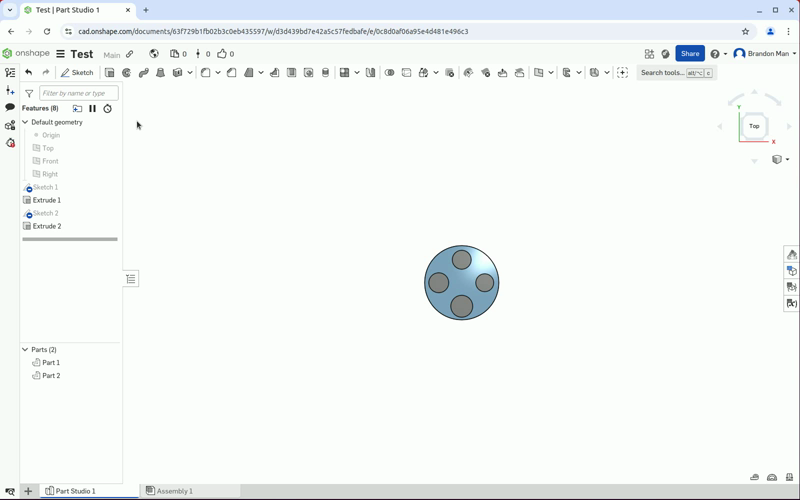
key(shift+h)
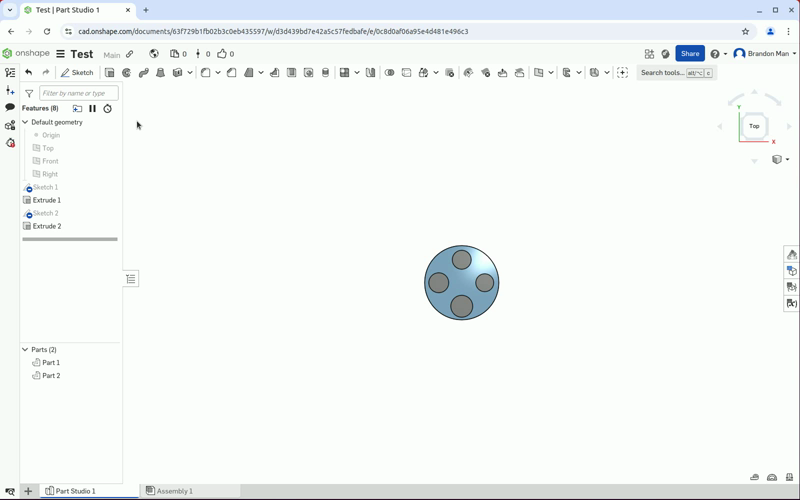
key(shift+h)
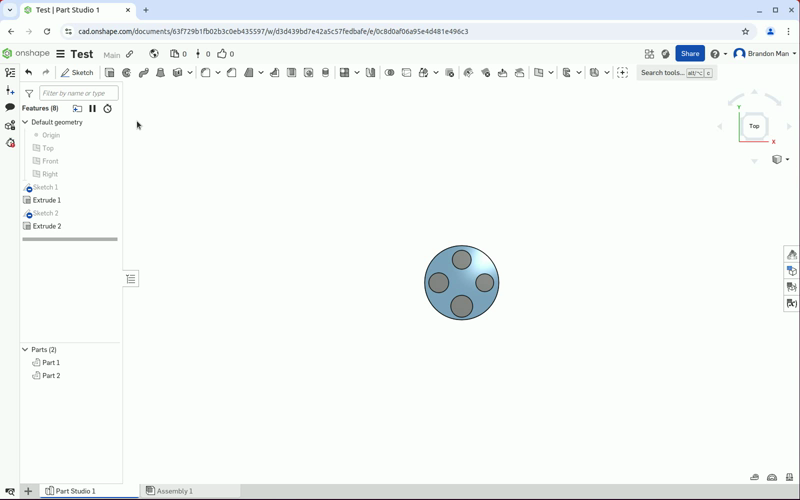
mouse_move(73, 189)
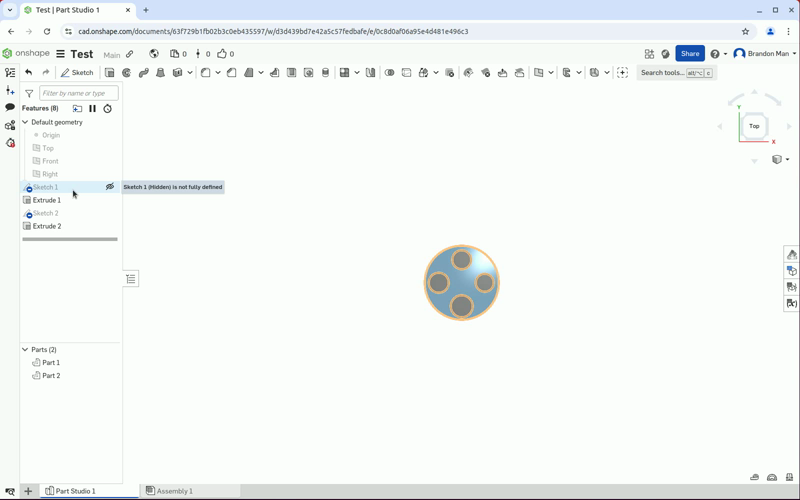
click(73, 189)
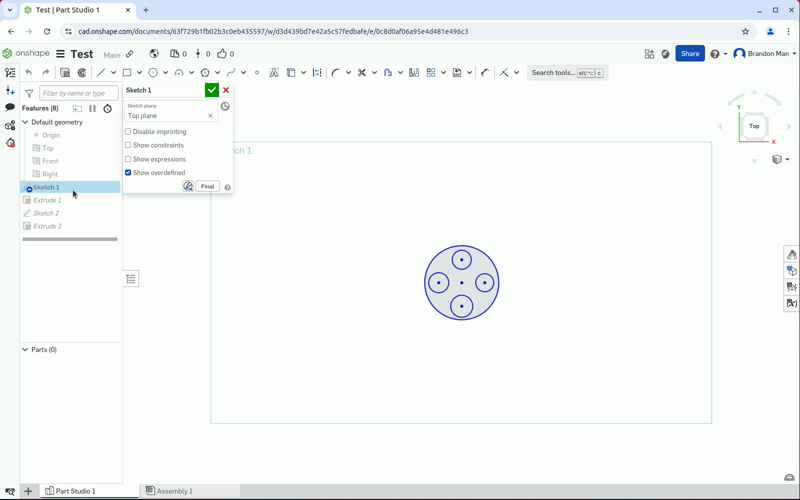
mouse_move(229, 92)
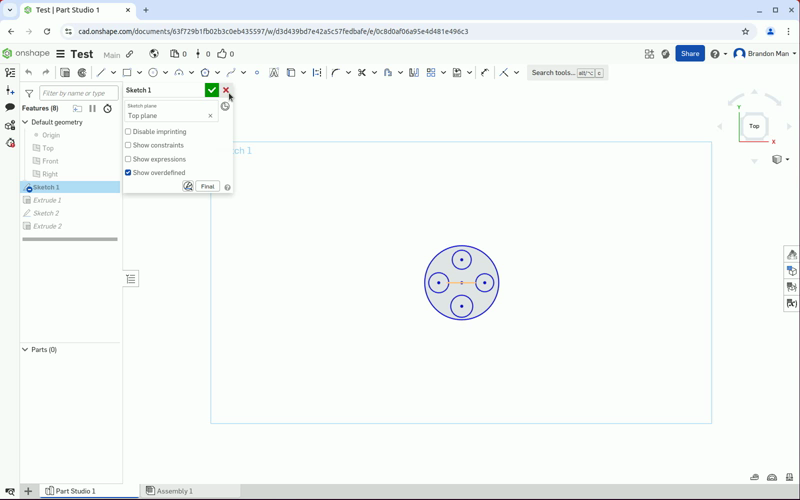
click(229, 92)
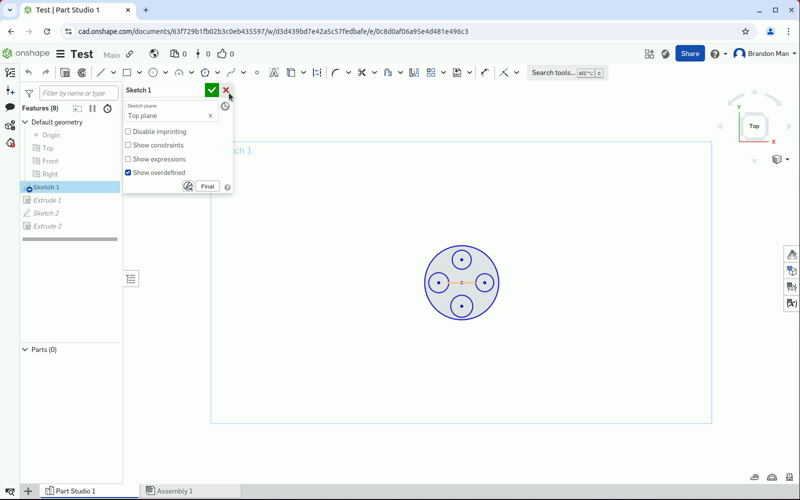
key(shift+s)
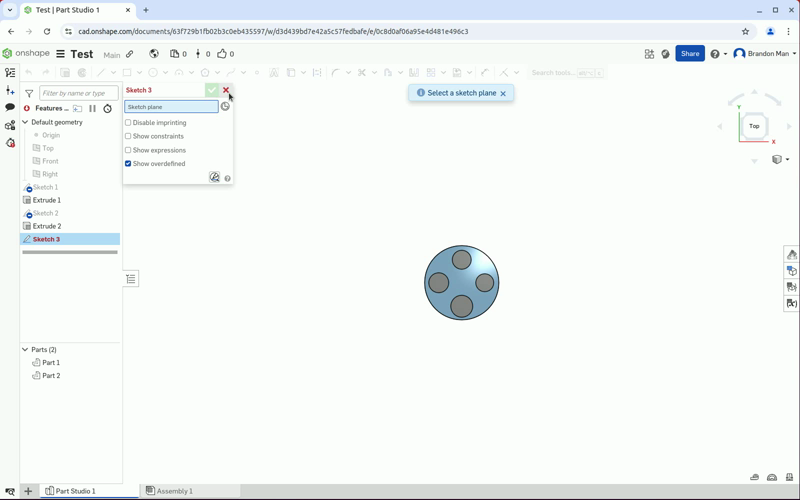
mouse_move(73, 150)
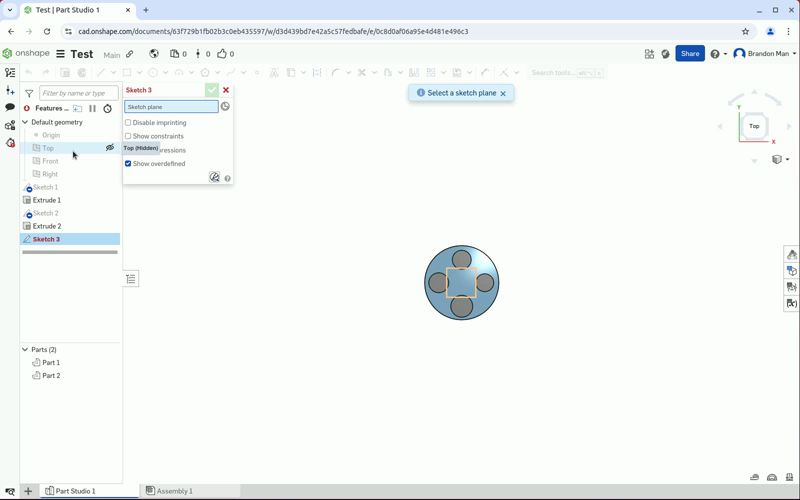
click(73, 150)
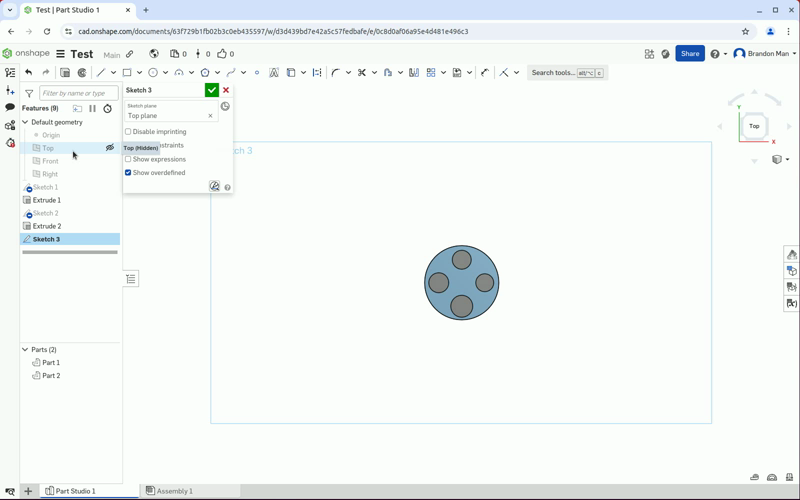
mouse_move(73, 352)
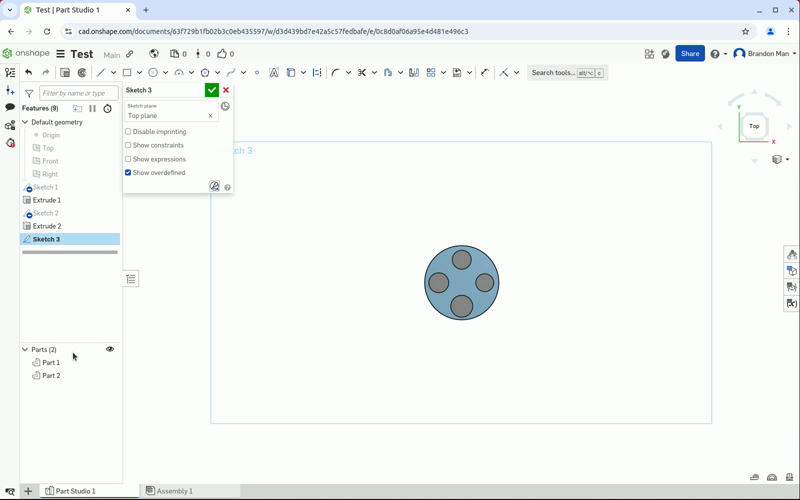
key(y)
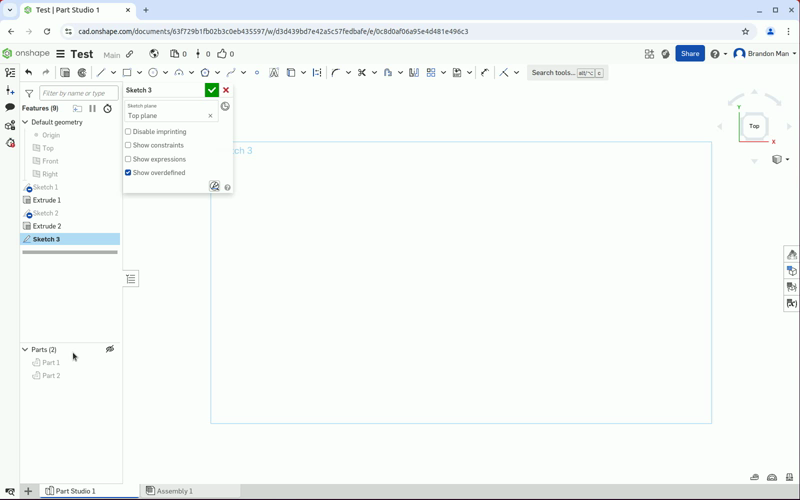
key(c)
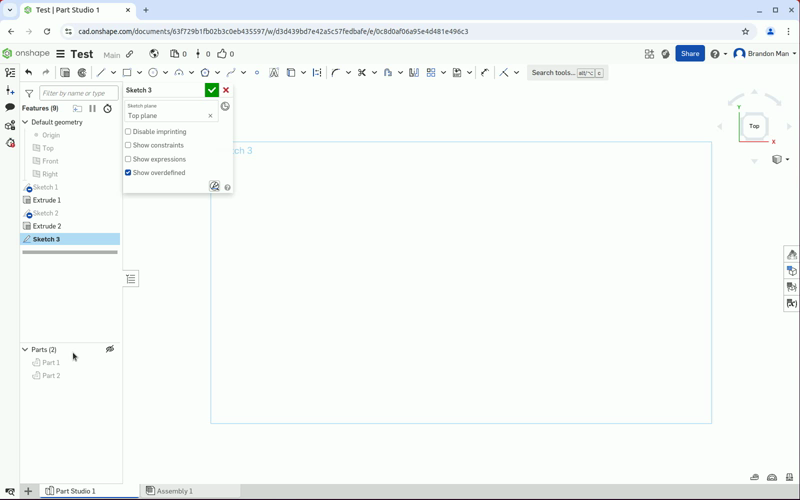
key_down(shift)
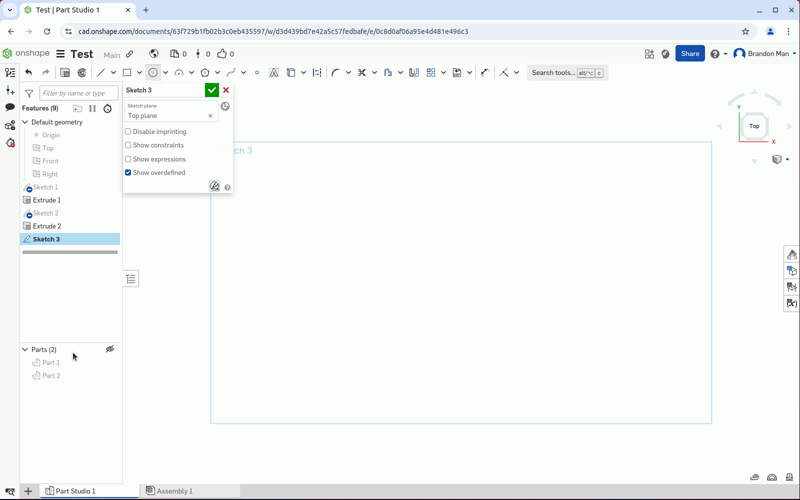
mouse_move(461, 282)
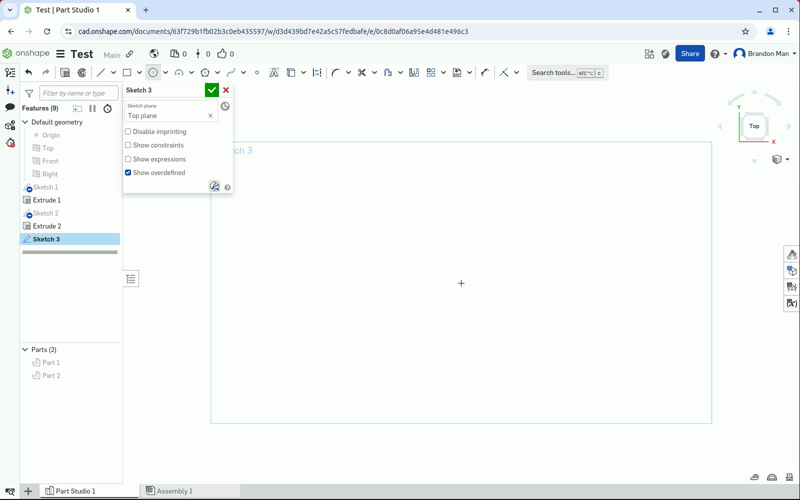
click(461, 282)
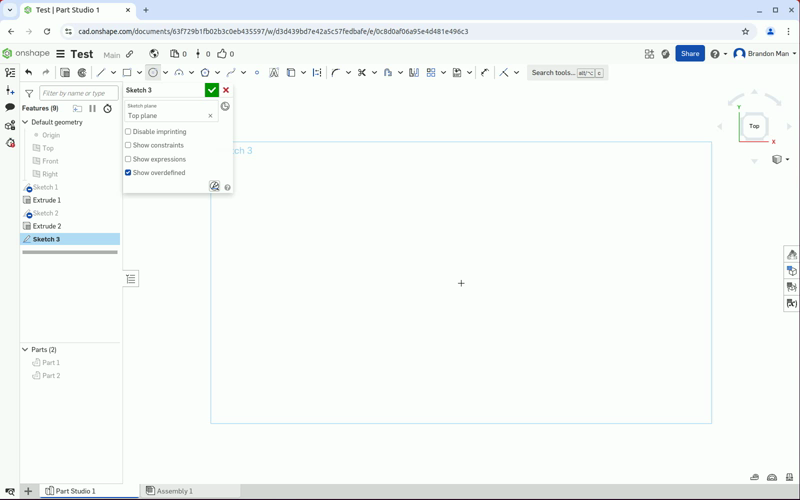
key_up(shift)
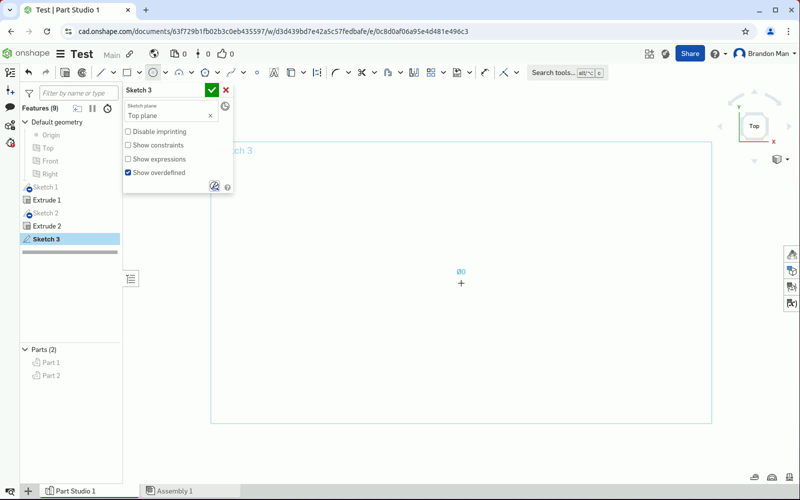
mouse_move(466, 282)
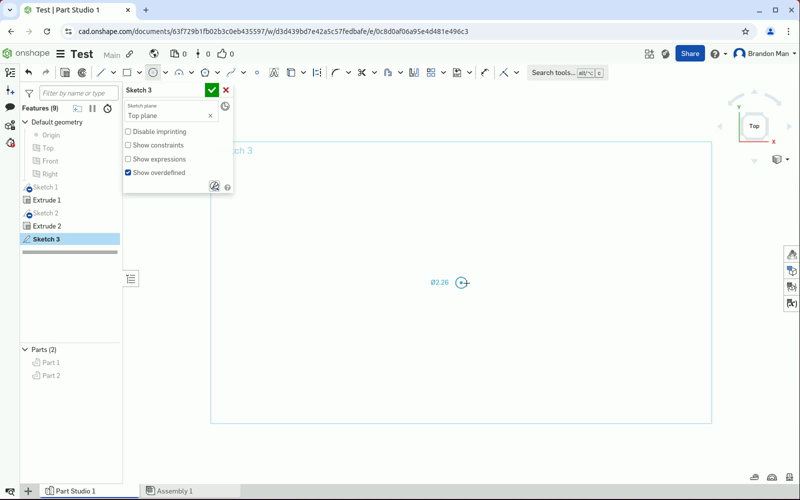
click(466, 282)
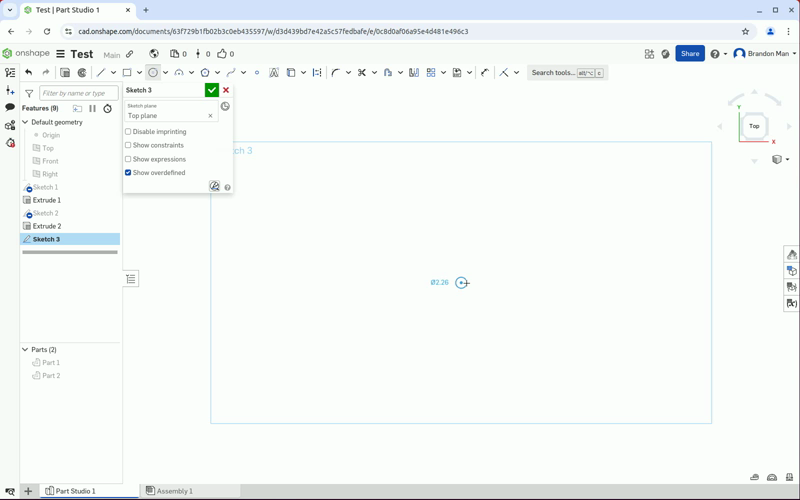
key(esc)
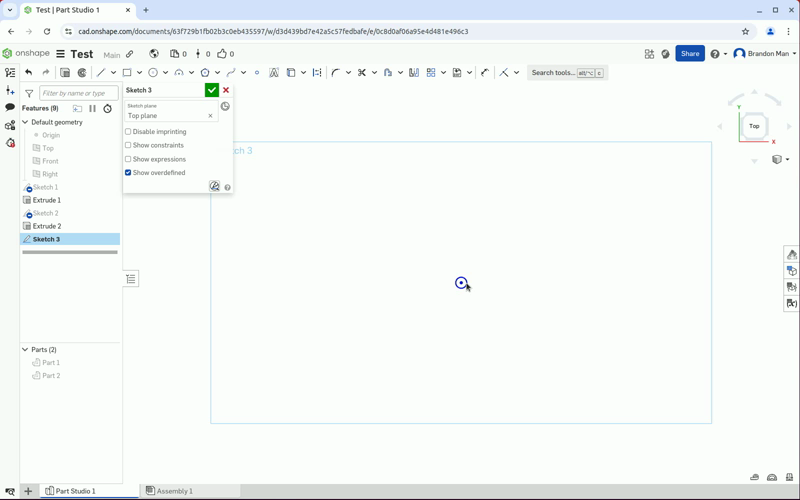
mouse_move(457, 280)
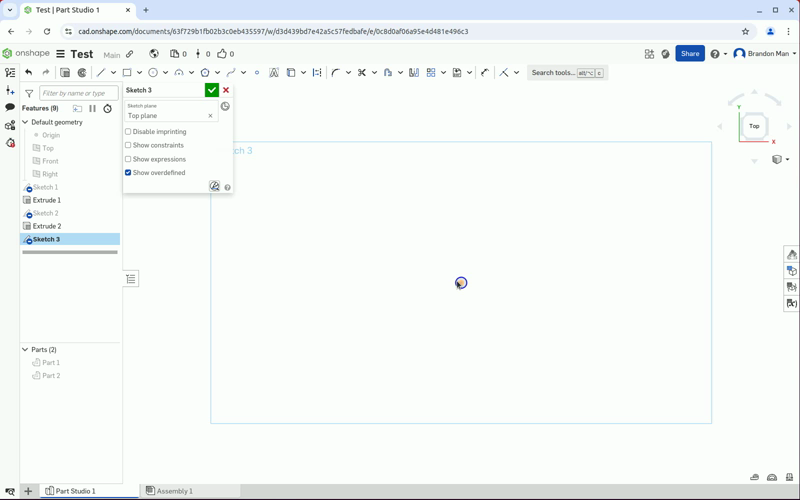
scroll(6)
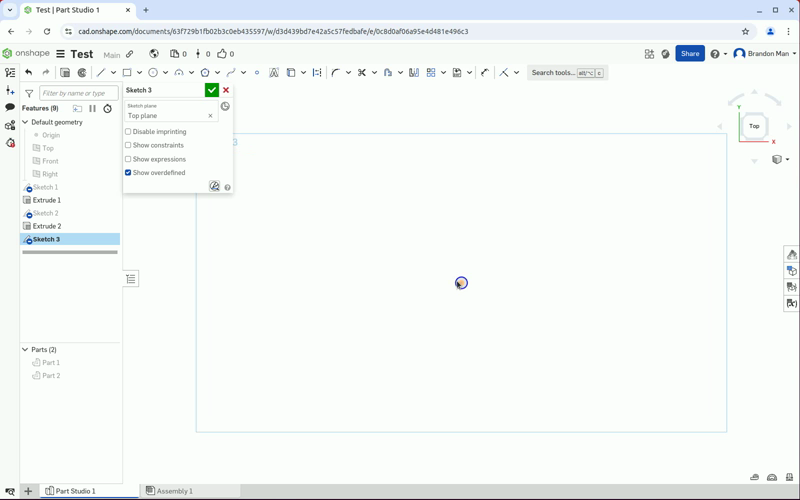
scroll(6)
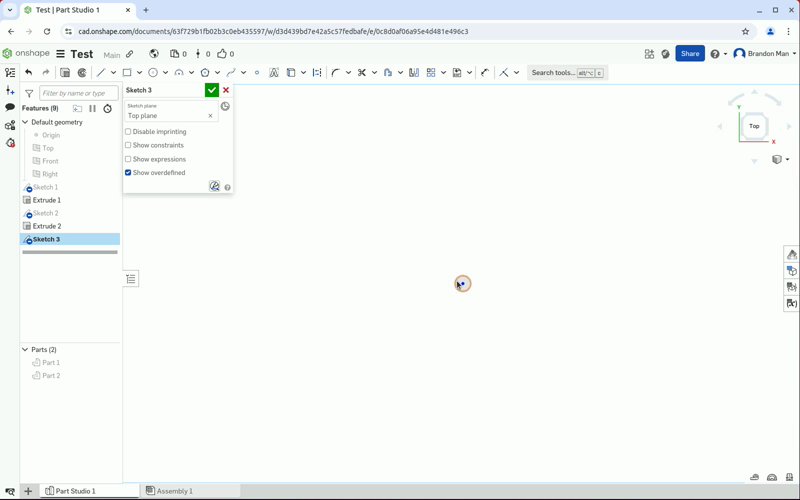
scroll(6)
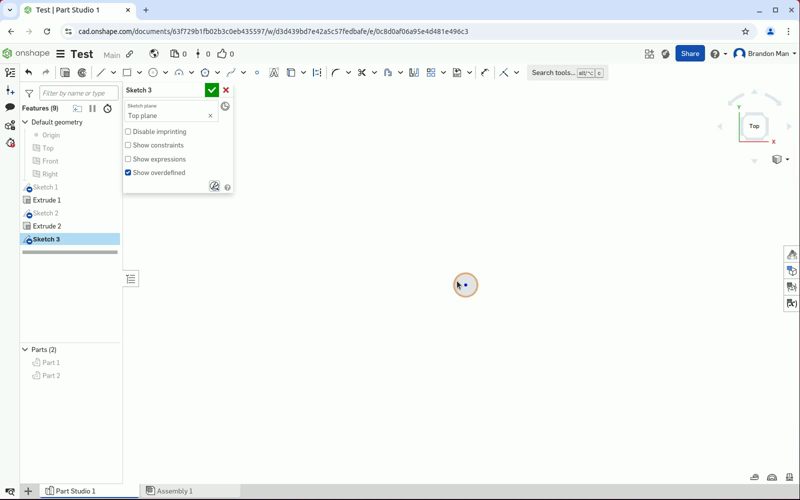
scroll(6)
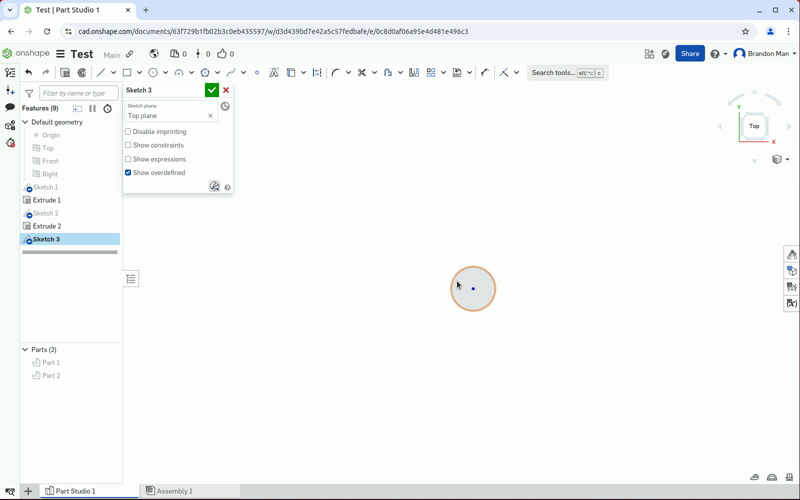
scroll(6)
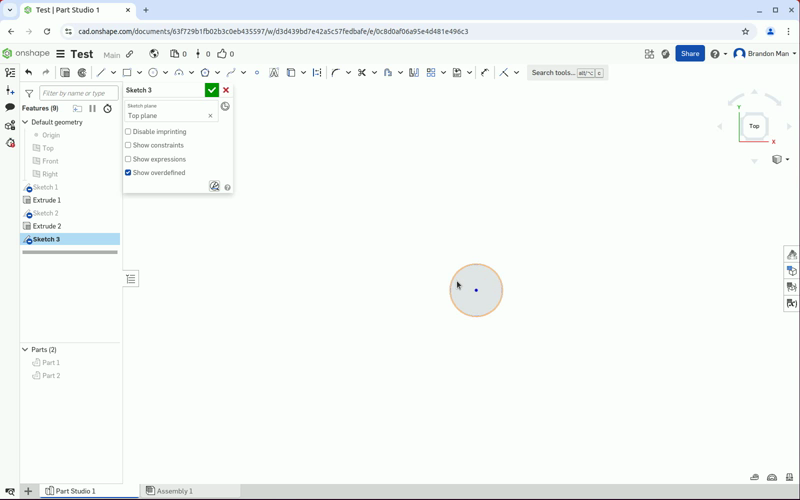
scroll(6)
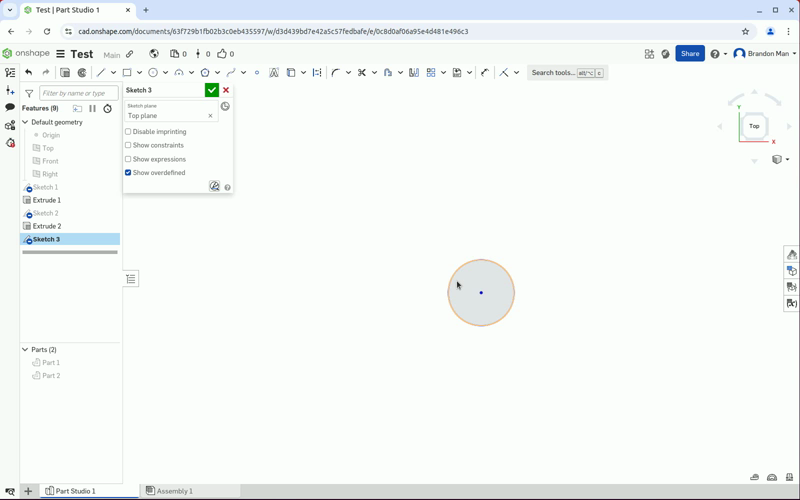
scroll(6)
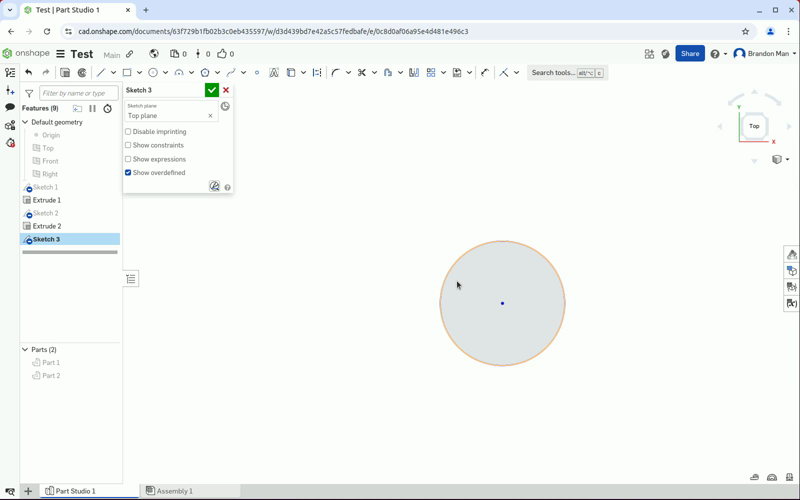
click(457, 280)
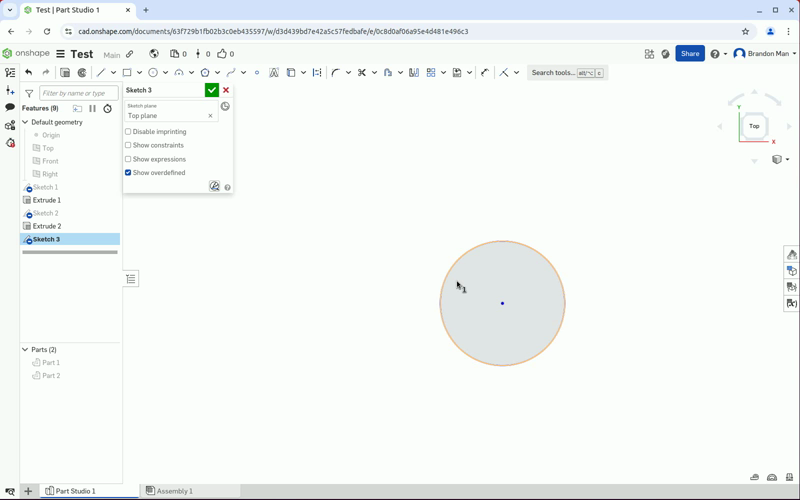
scroll(-6)
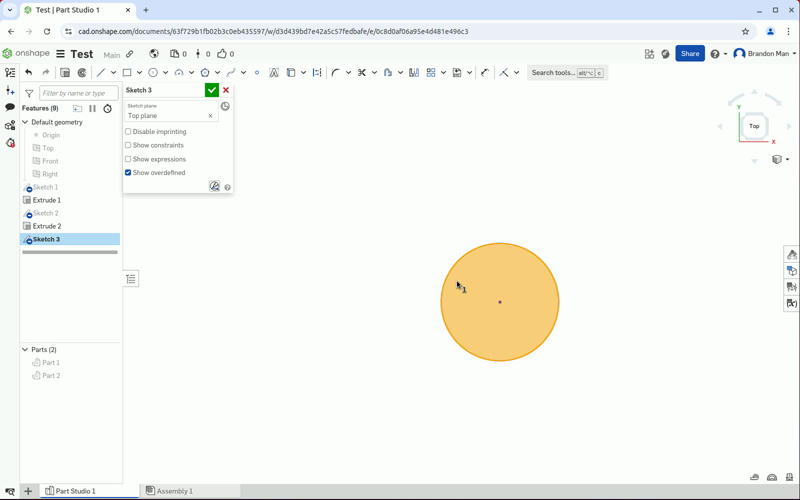
scroll(-6)
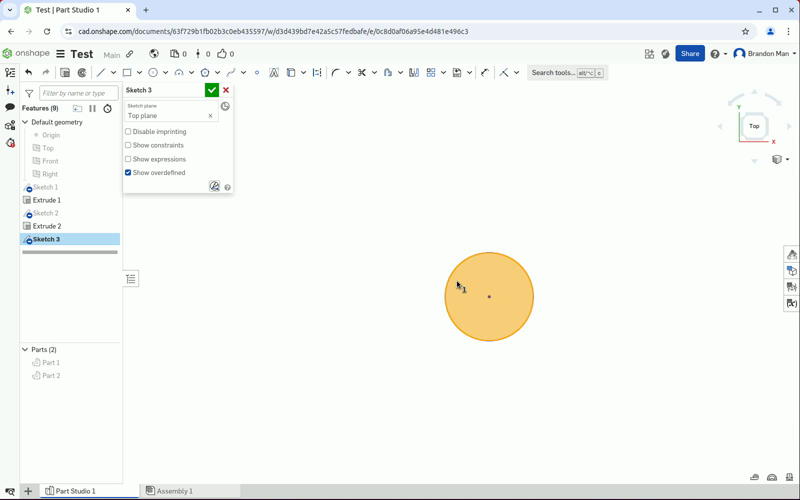
scroll(-6)
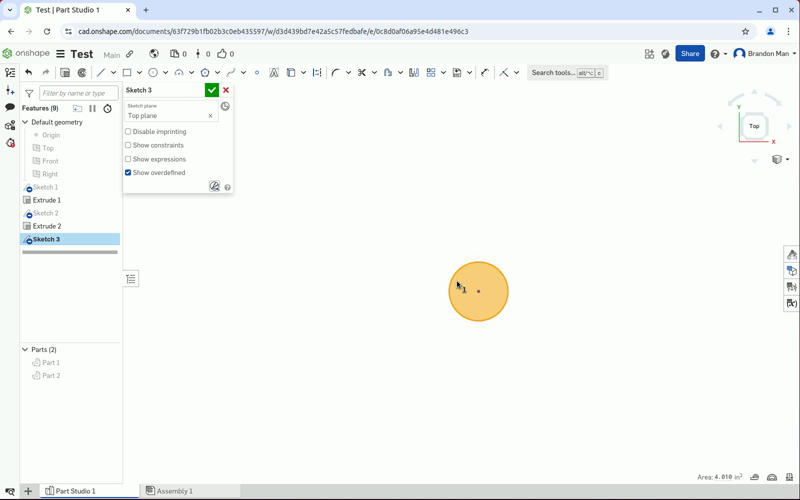
scroll(-6)
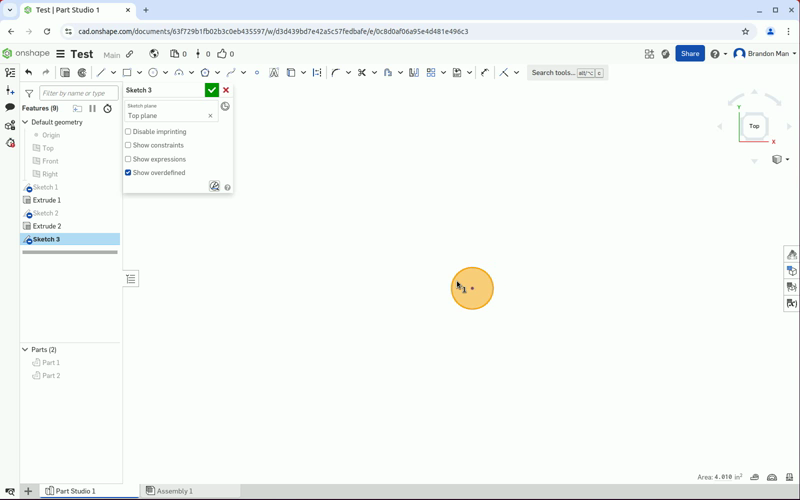
scroll(-6)
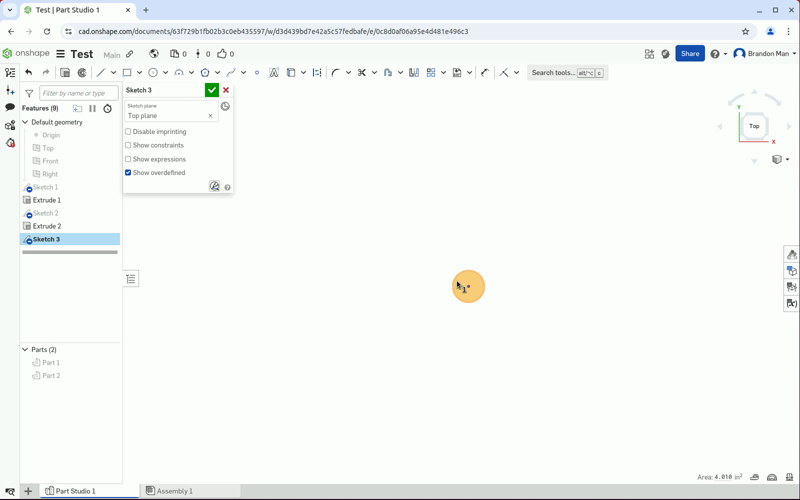
scroll(-6)
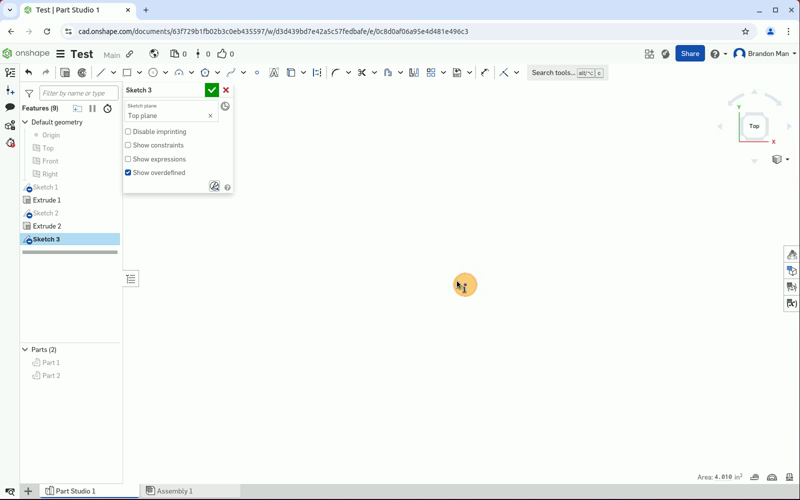
scroll(-6)
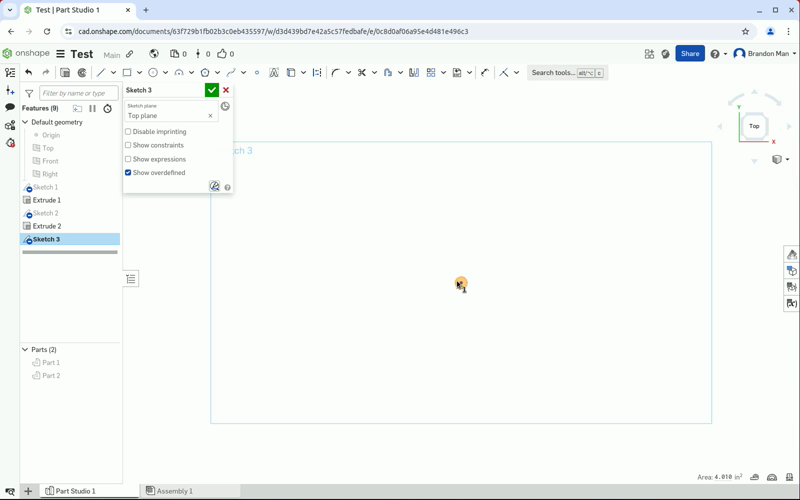
mouse_move(73, 352)
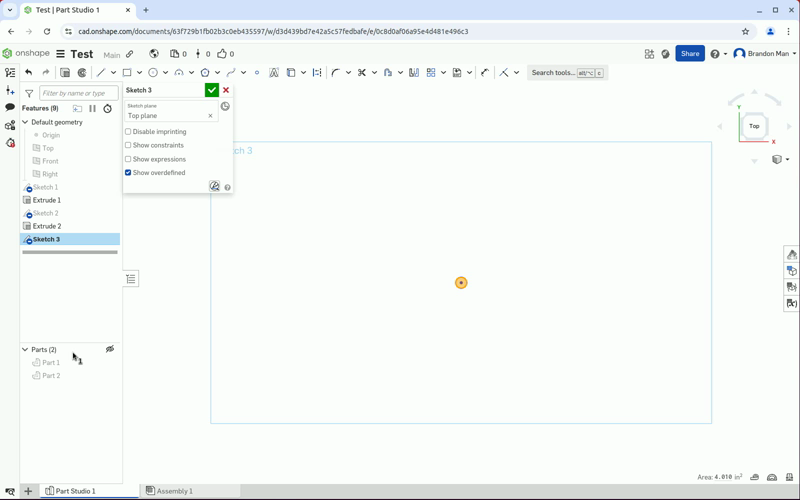
key(shift+y)
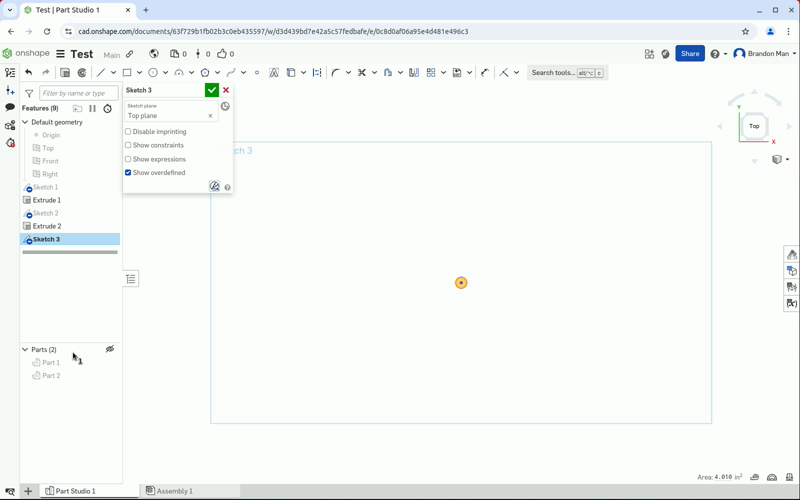
key(shift+e)
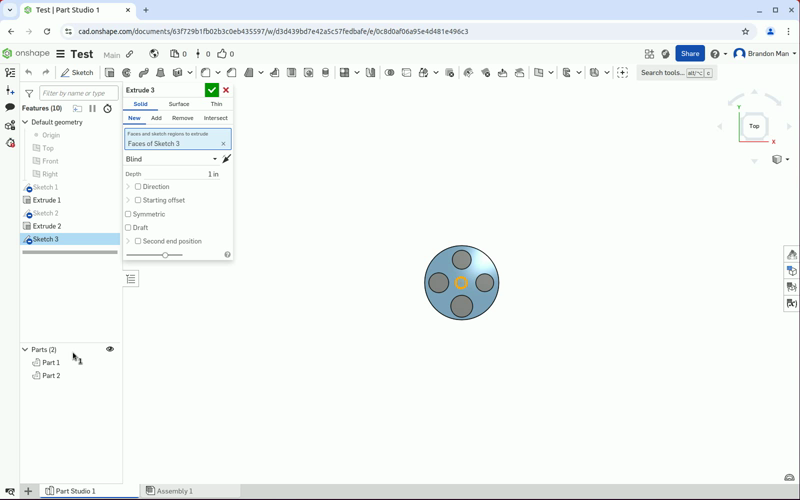
mouse_move(143, 106)
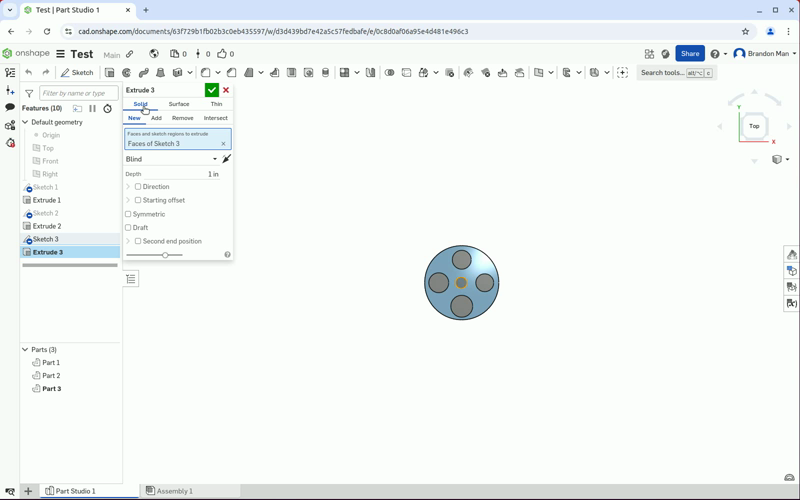
click(143, 106)
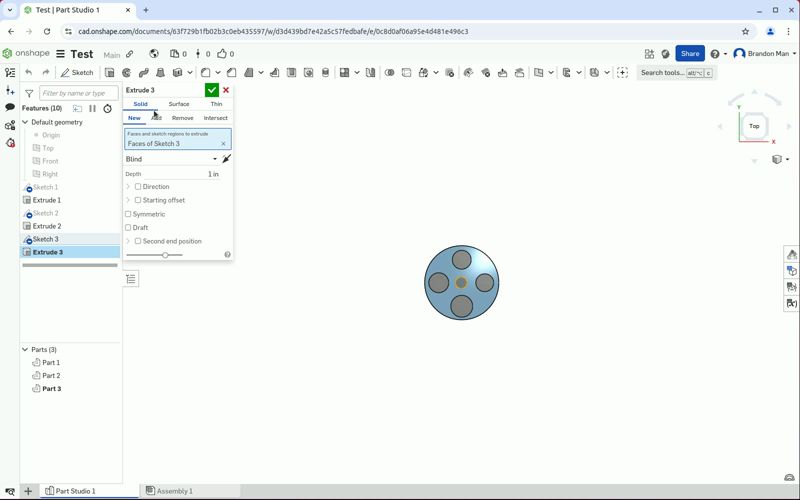
mouse_move(186, 120)
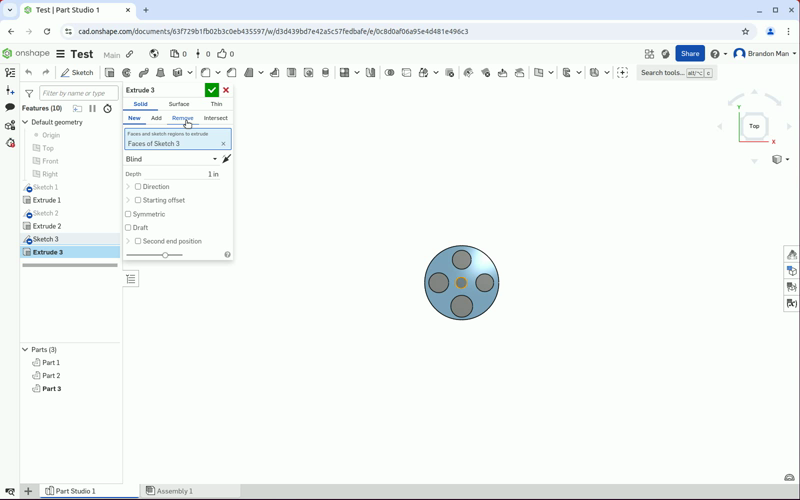
click(186, 120)
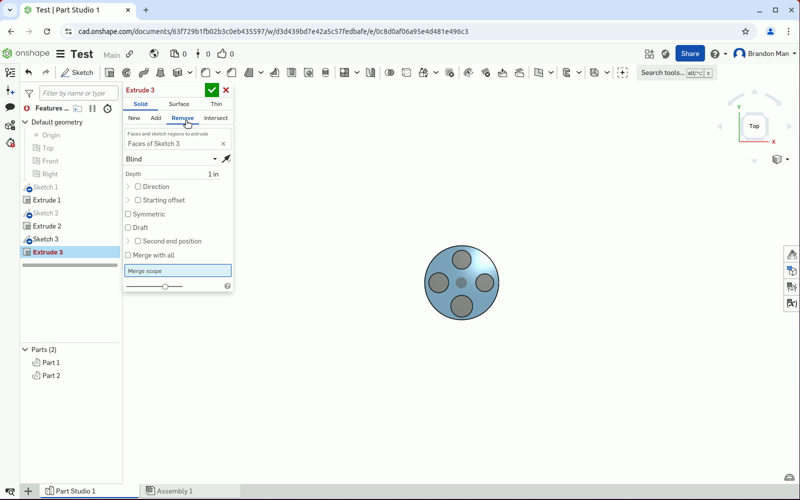
key(tab, 4)
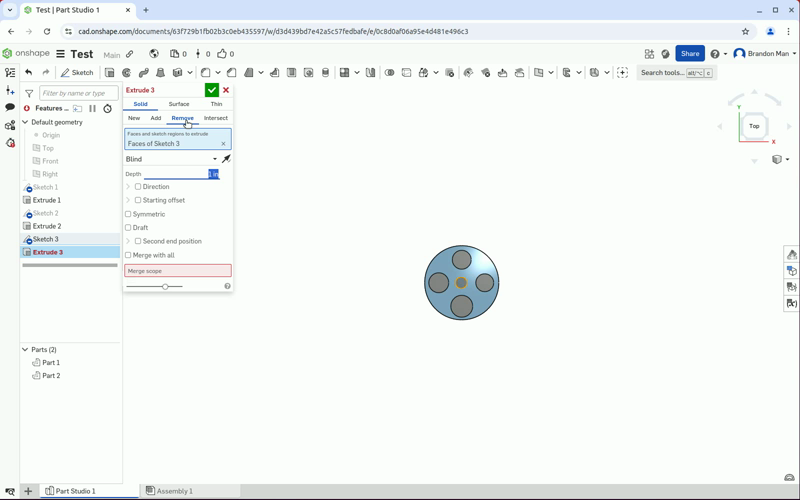
text(-23.108)
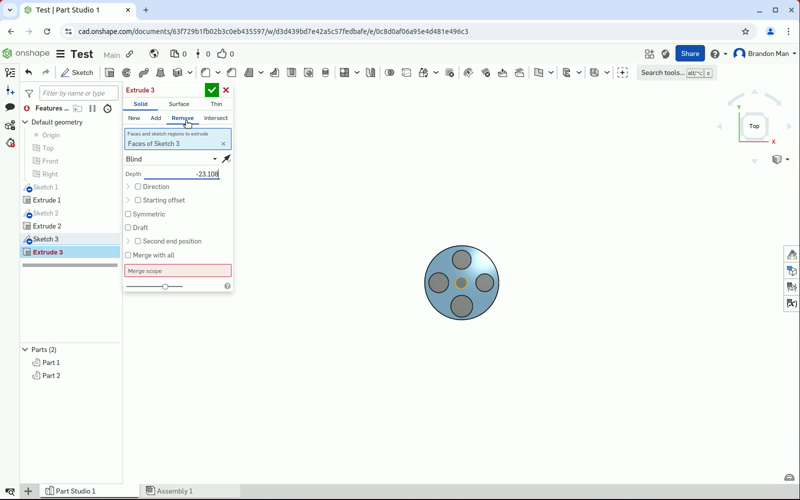
key(tab, 6)
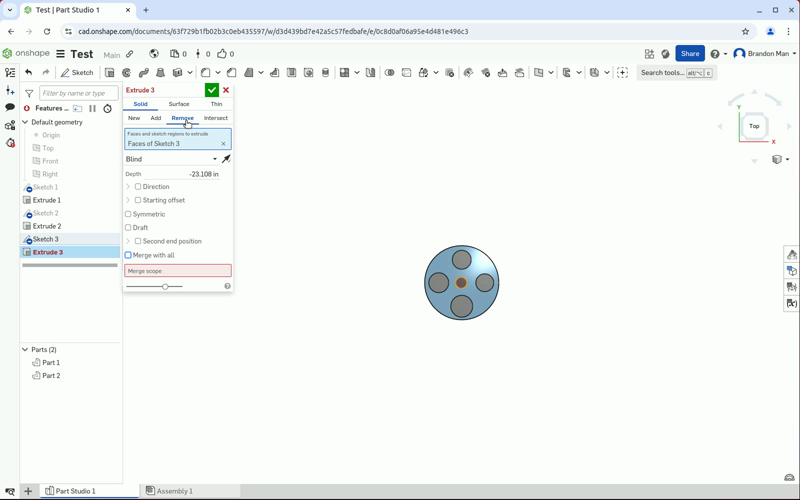
key(space)
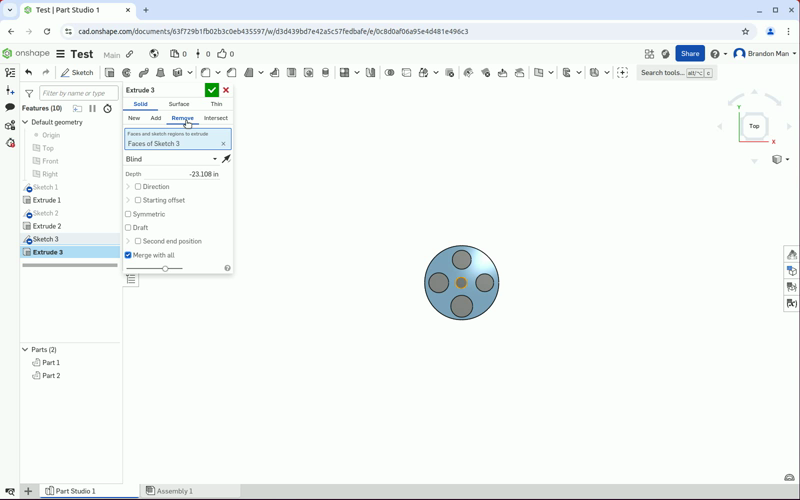
key(enter)
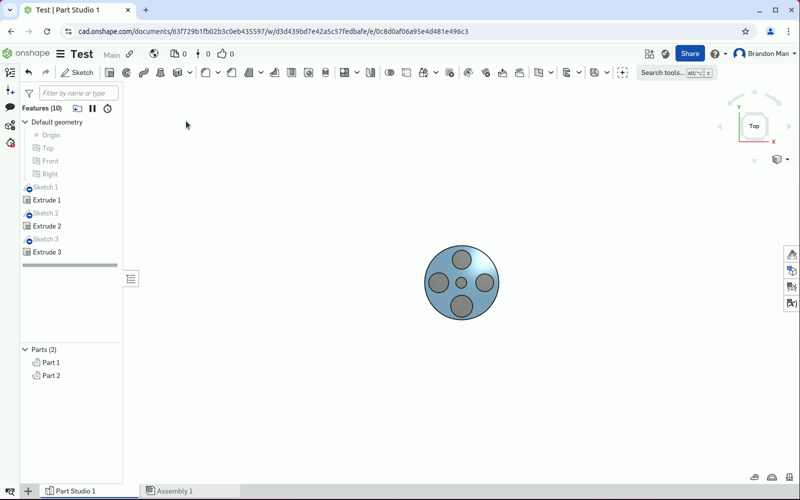
key(shift+h)
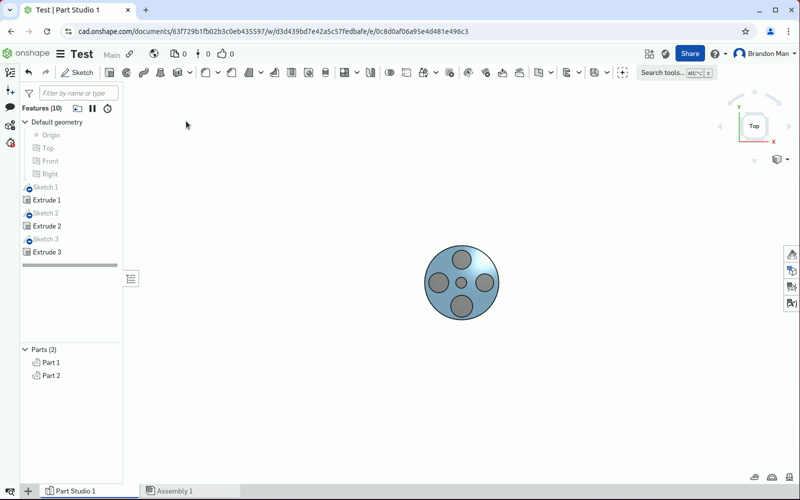
key(shift+h)
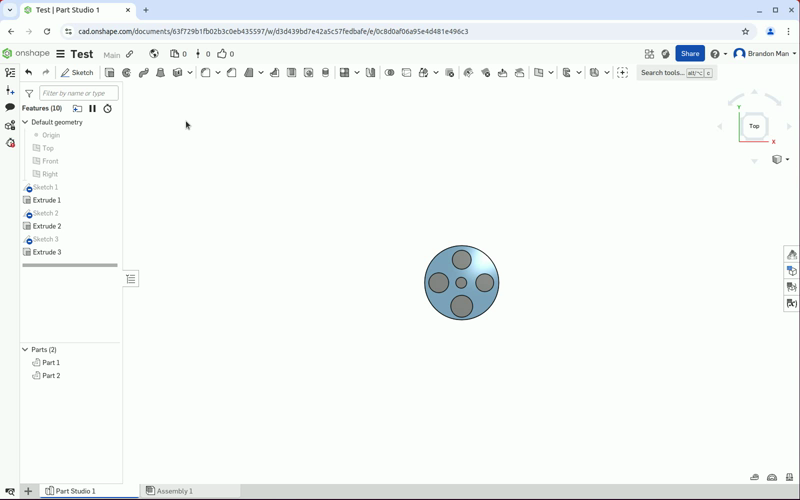
mouse_move(73, 189)
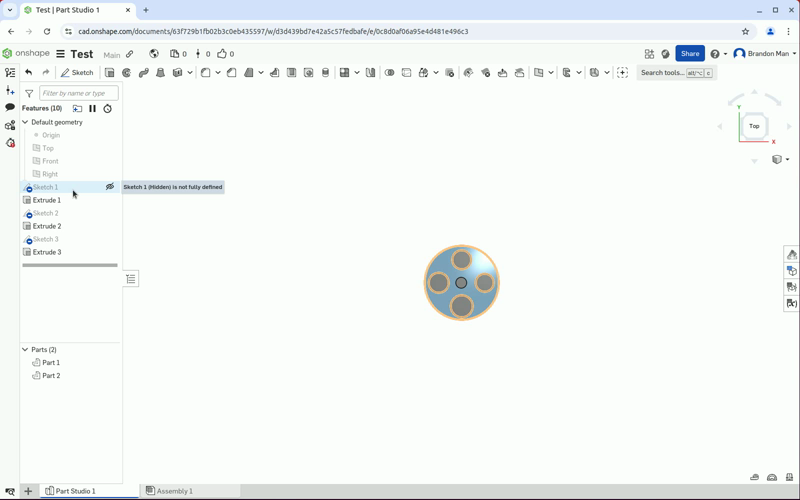
click(73, 189)
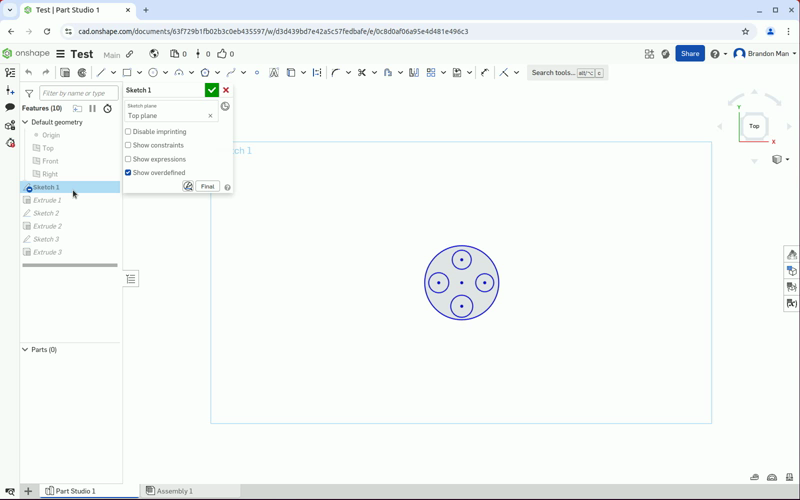
mouse_move(229, 92)
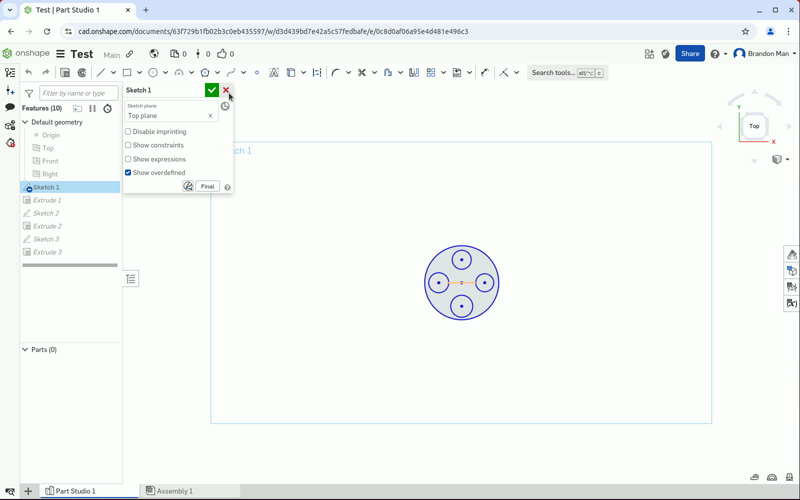
click(229, 92)
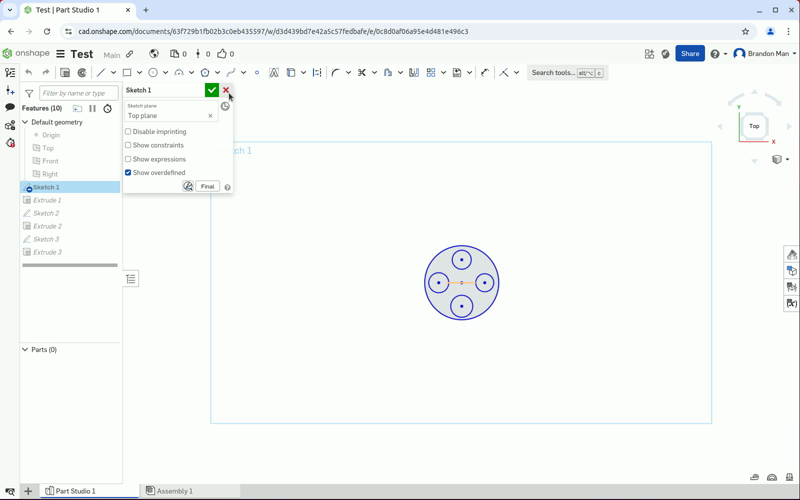
key(shift+s)
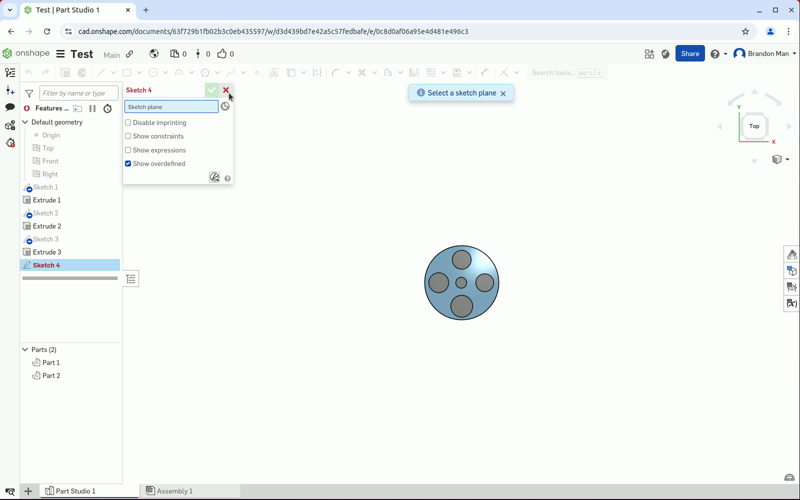
mouse_move(73, 150)
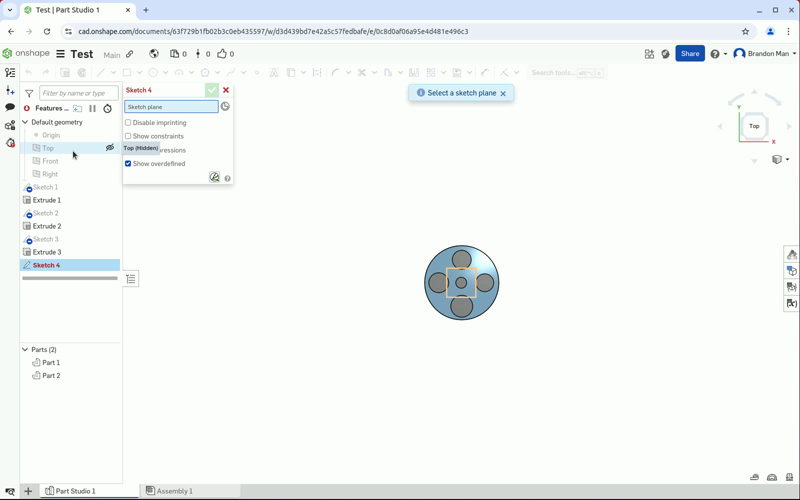
click(73, 150)
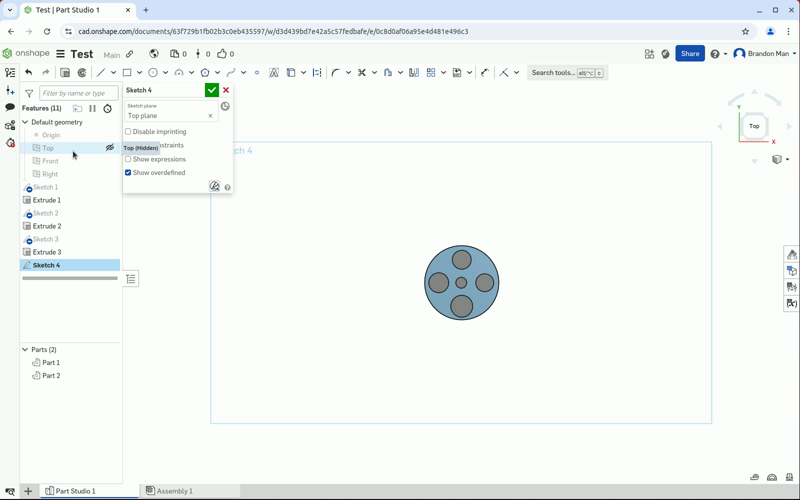
mouse_move(73, 352)
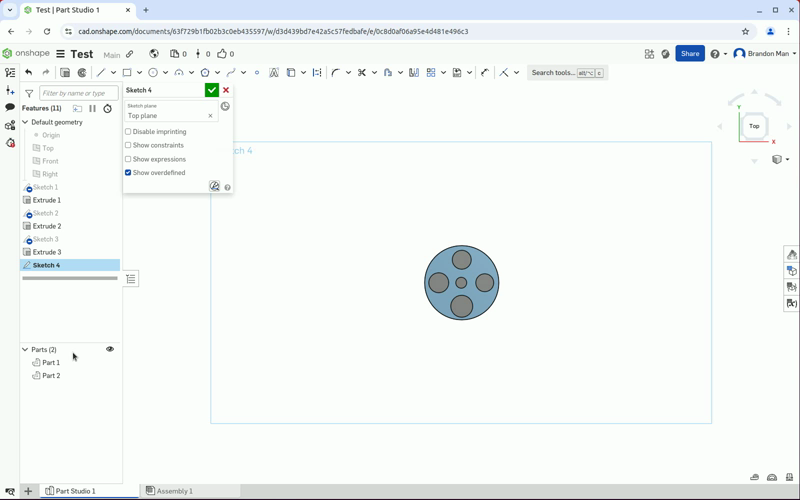
key(y)
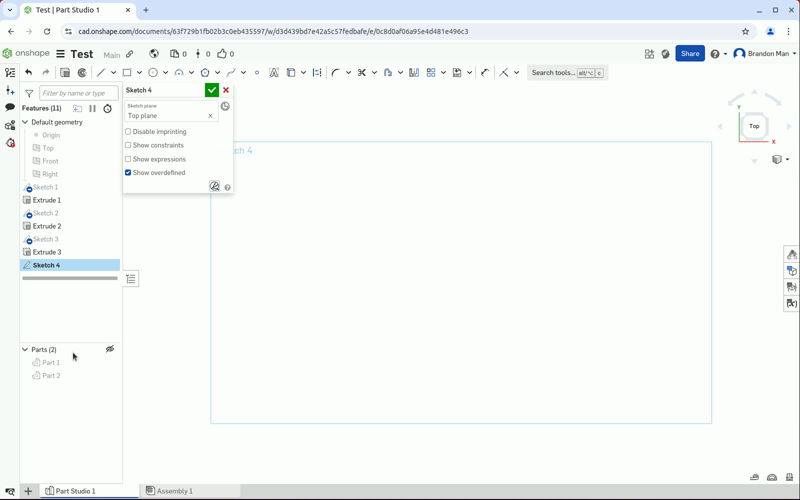
key(c)
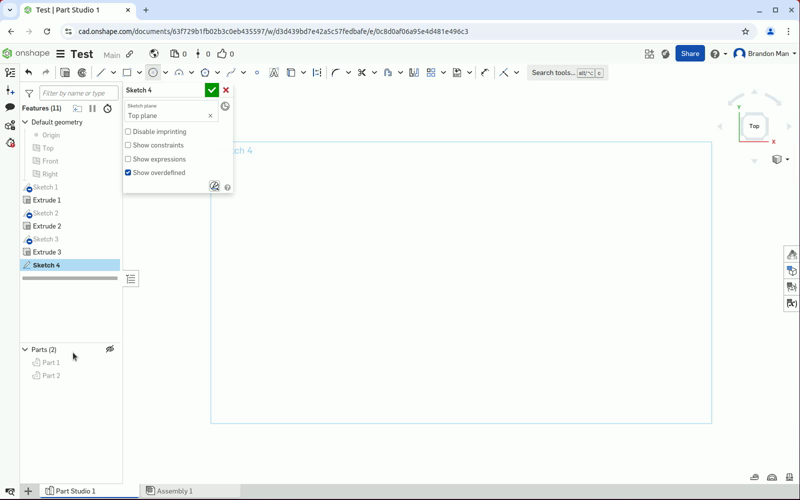
key_down(shift)
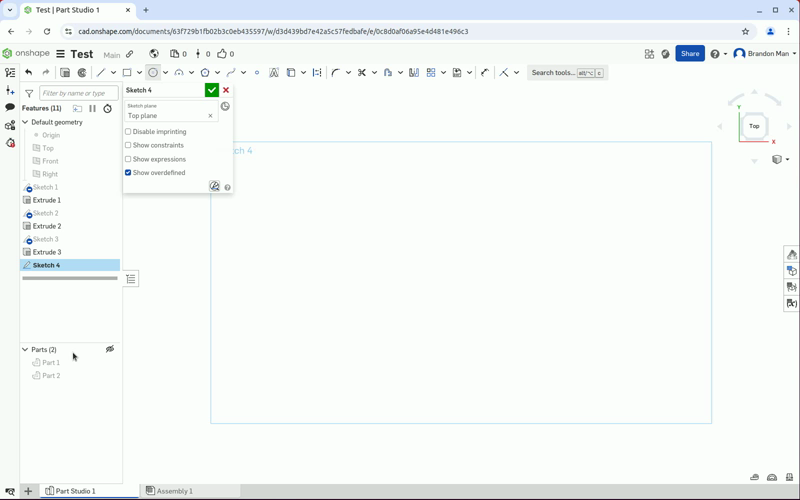
mouse_move(461, 282)
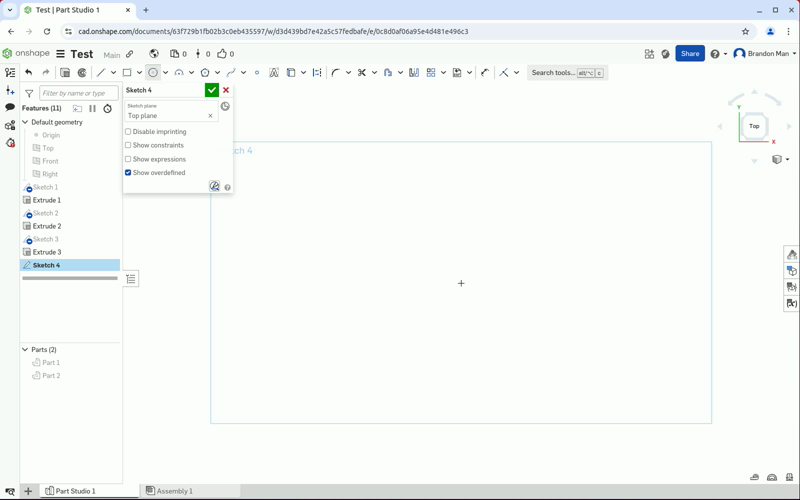
click(461, 282)
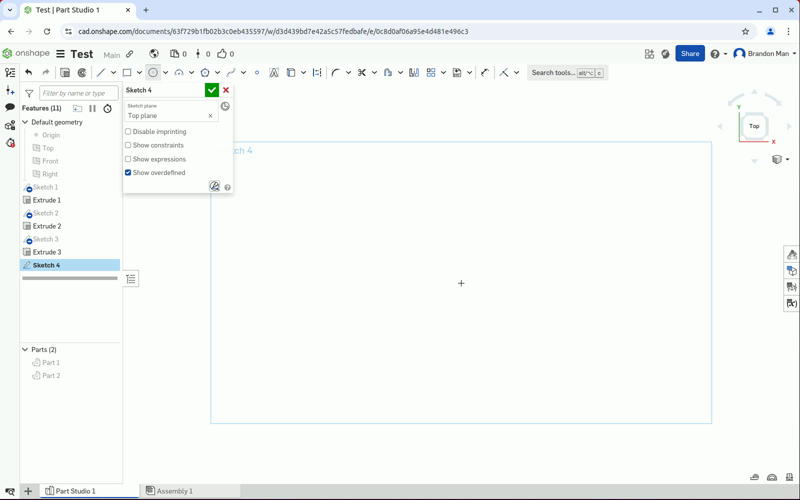
key_up(shift)
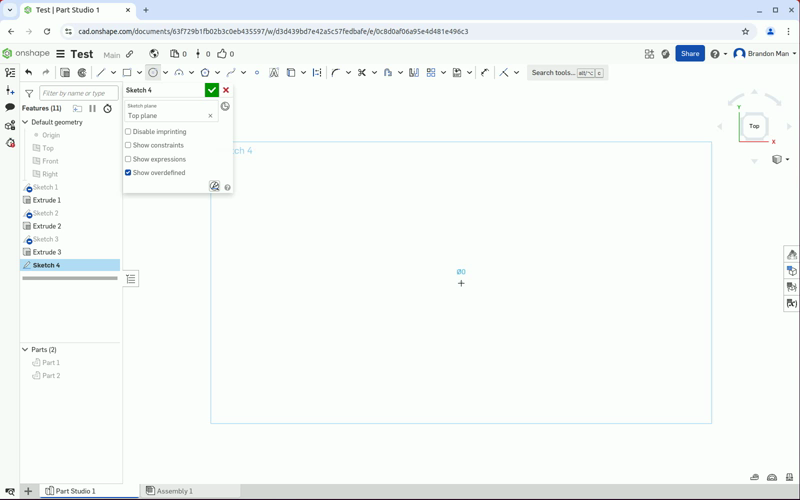
mouse_move(466, 282)
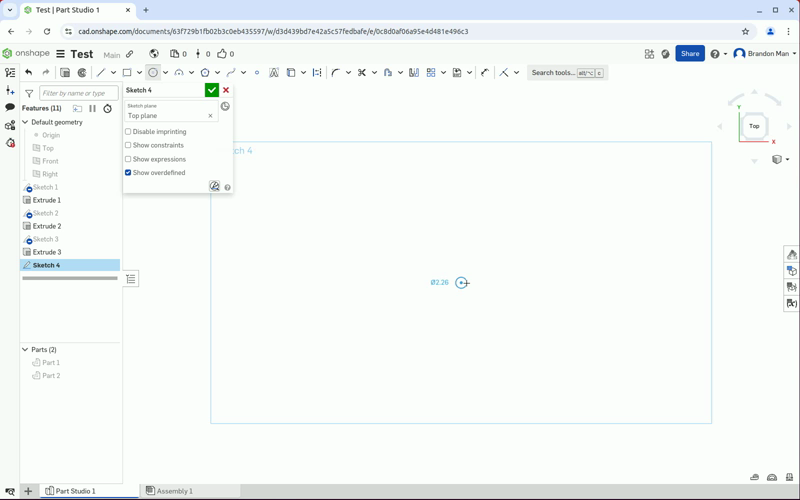
click(466, 282)
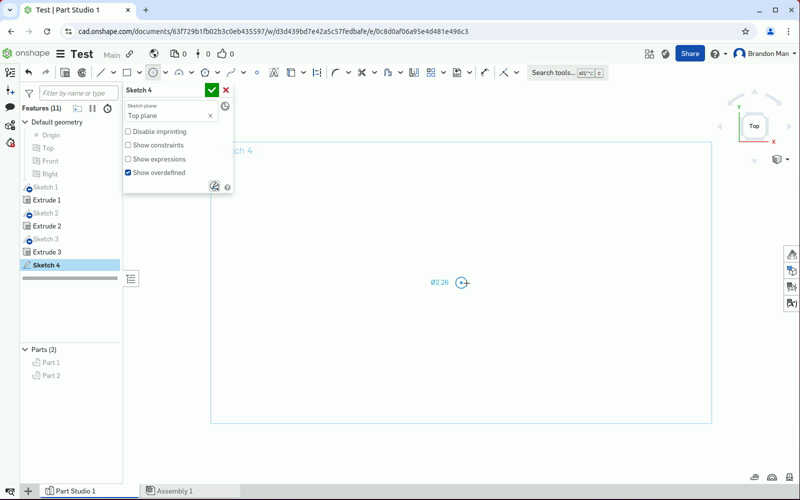
key(esc)
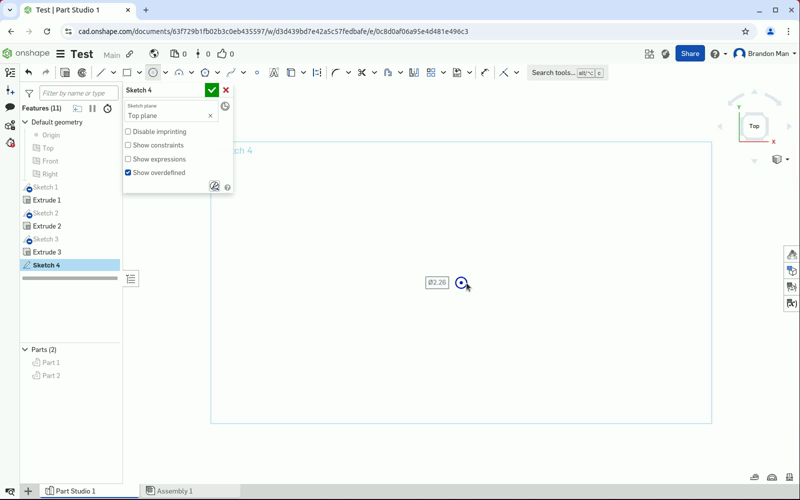
mouse_move(458, 280)
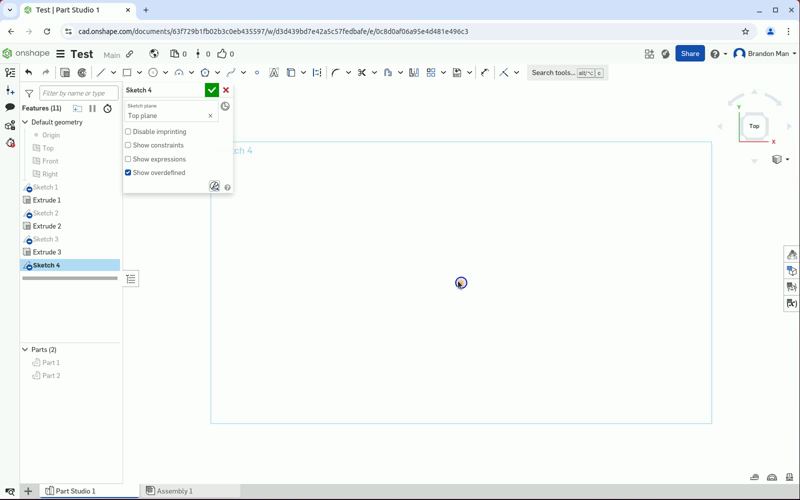
scroll(6)
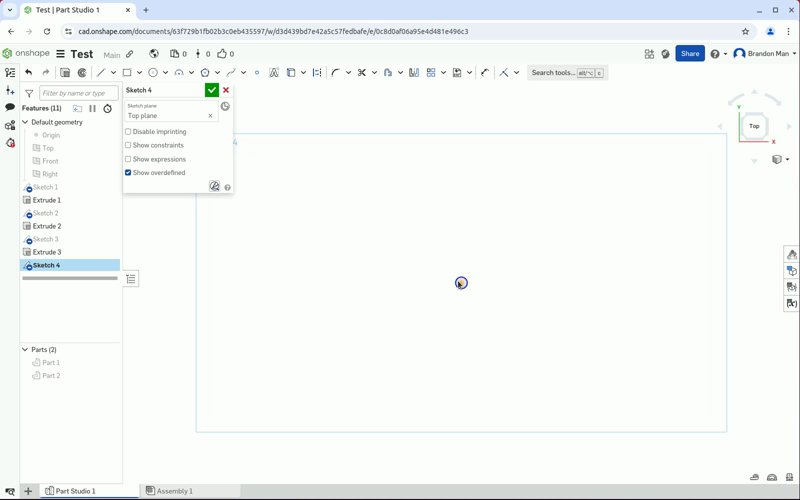
scroll(6)
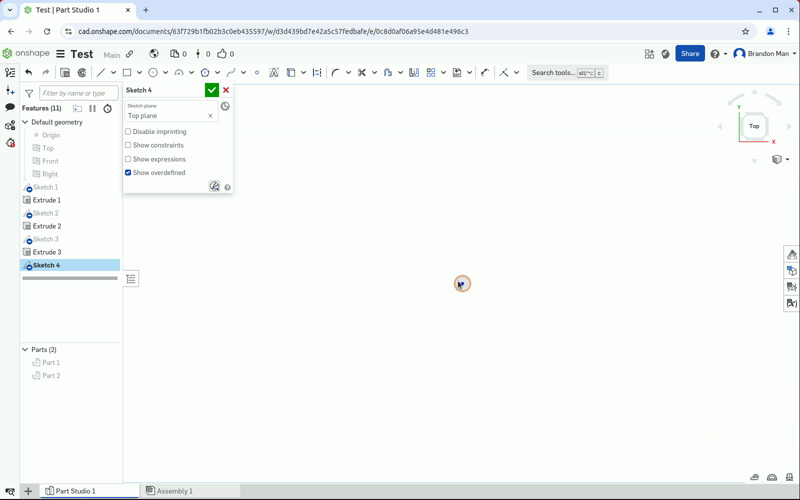
scroll(6)
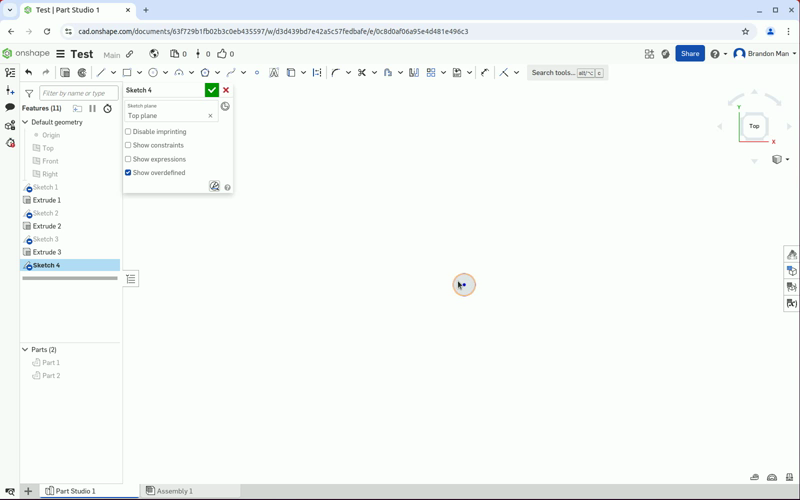
scroll(6)
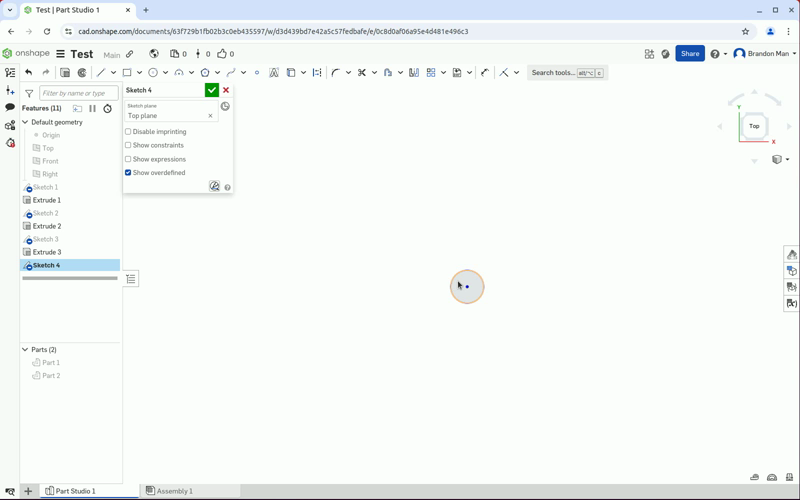
scroll(6)
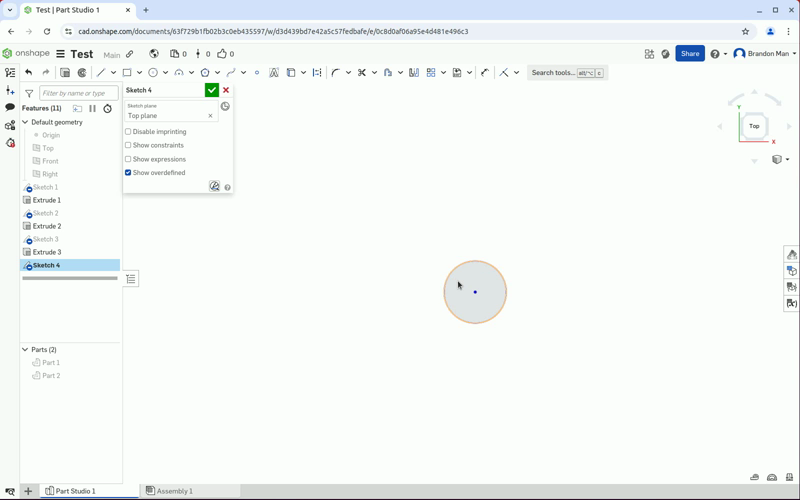
scroll(6)
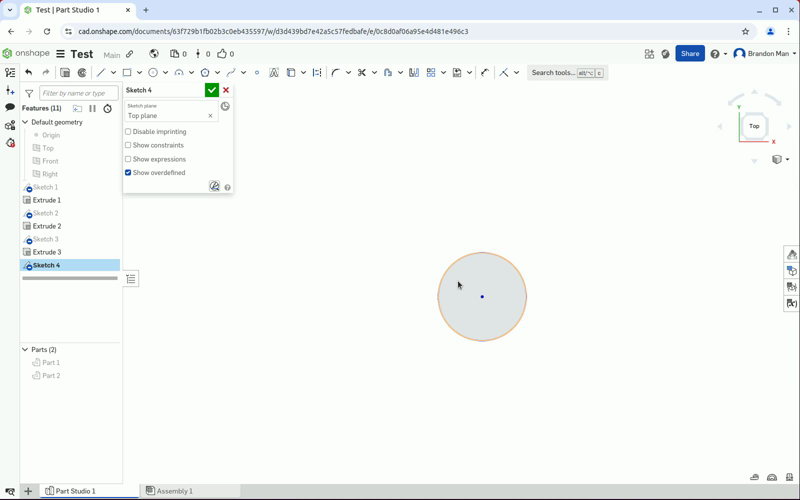
scroll(6)
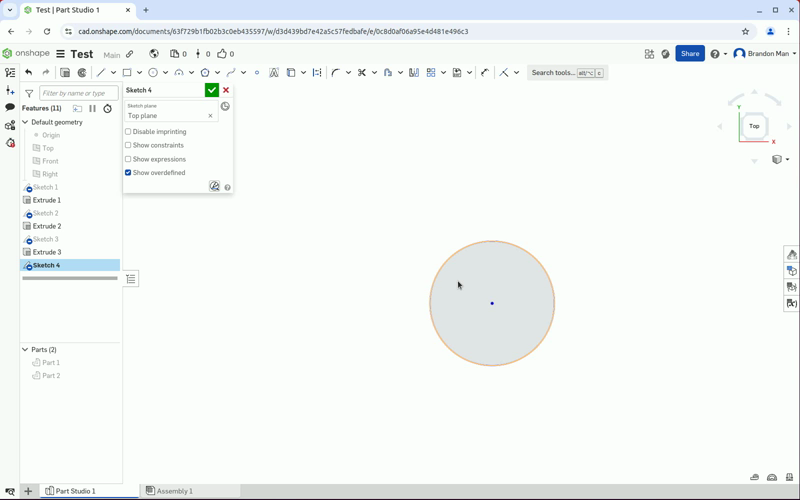
click(458, 280)
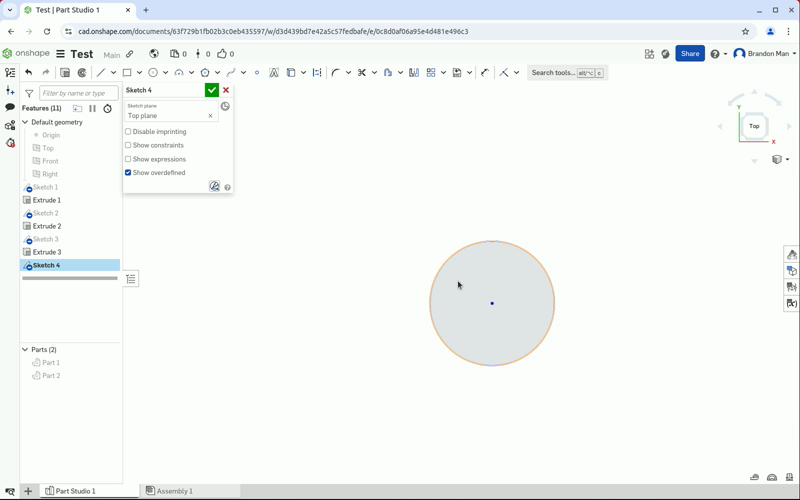
scroll(-6)
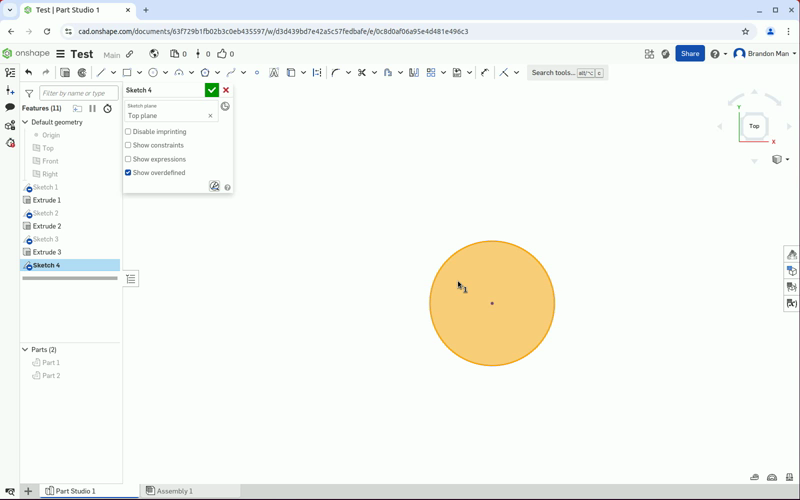
scroll(-6)
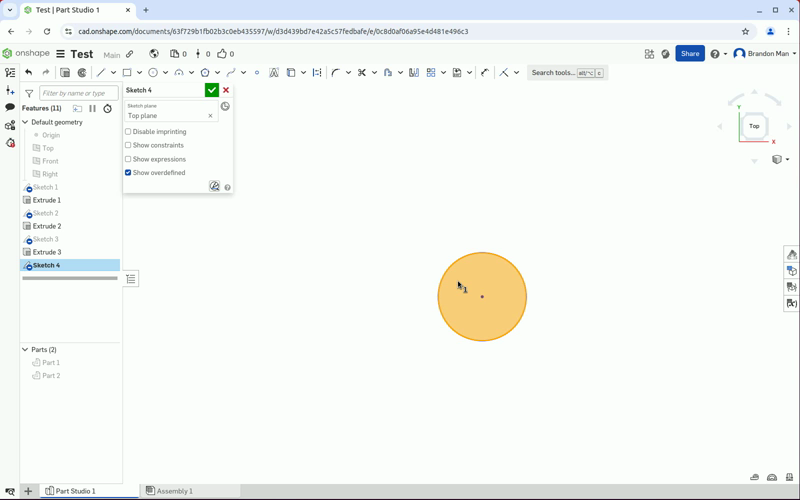
scroll(-6)
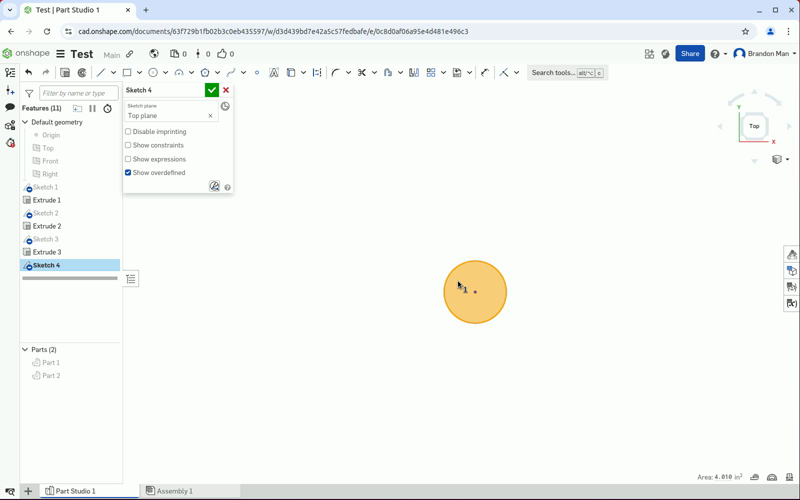
scroll(-6)
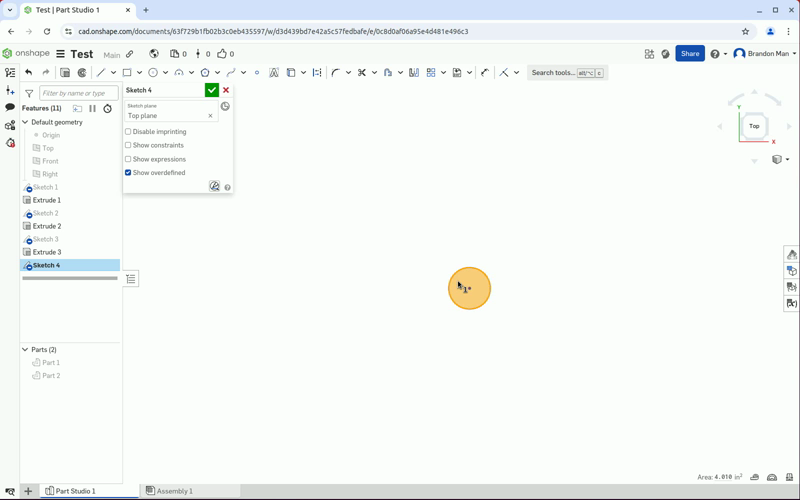
scroll(-6)
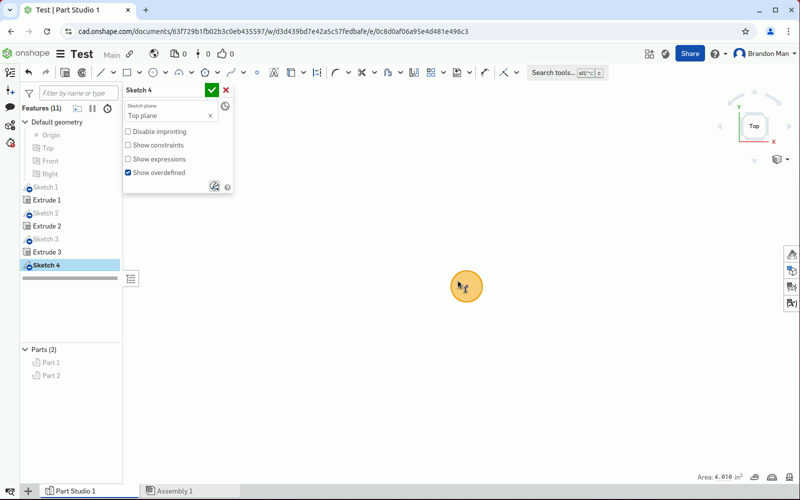
scroll(-6)
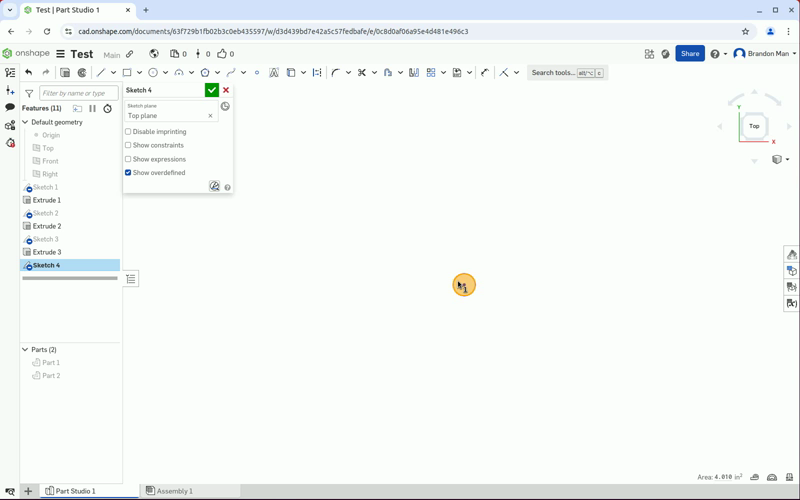
scroll(-6)
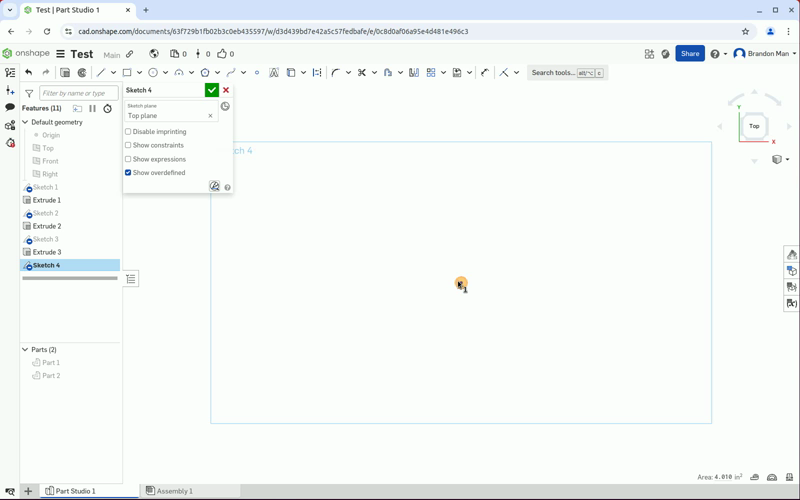
mouse_move(73, 352)
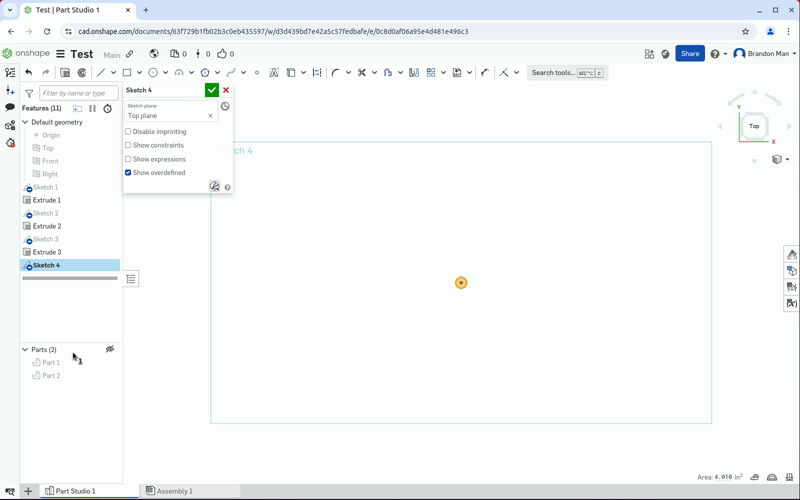
key(shift+y)
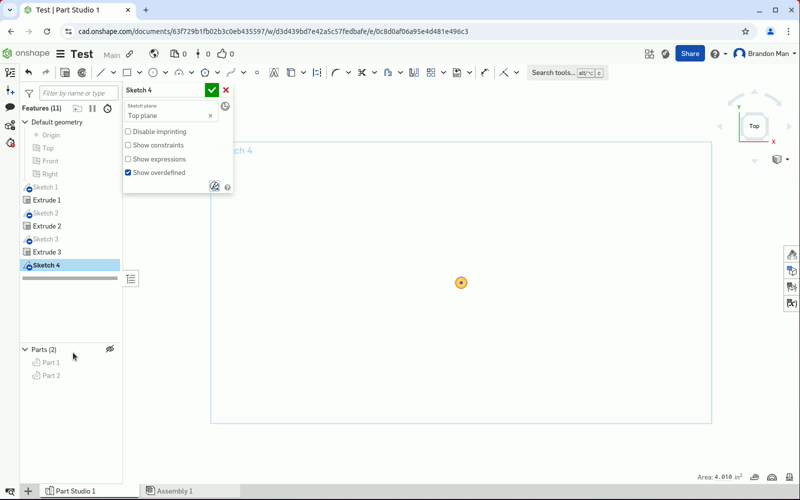
key(shift+e)
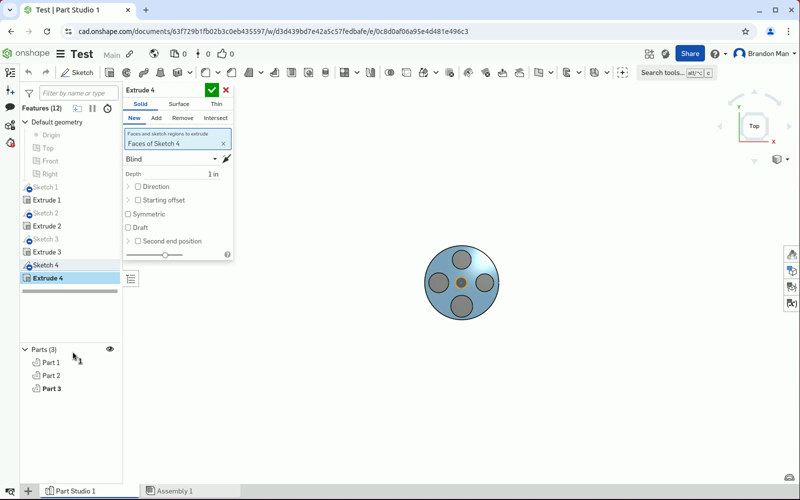
mouse_move(143, 106)
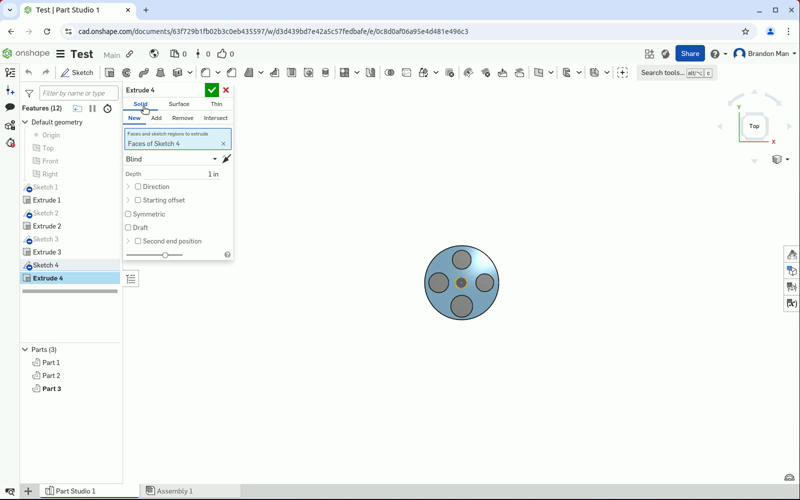
click(143, 106)
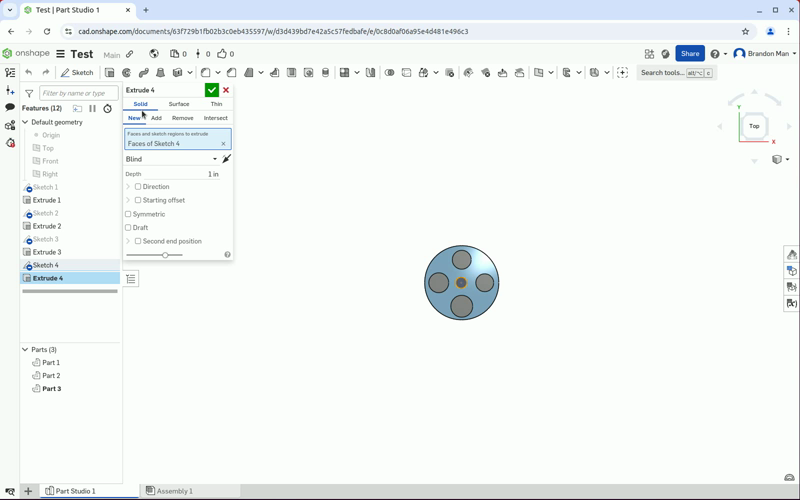
mouse_move(137, 120)
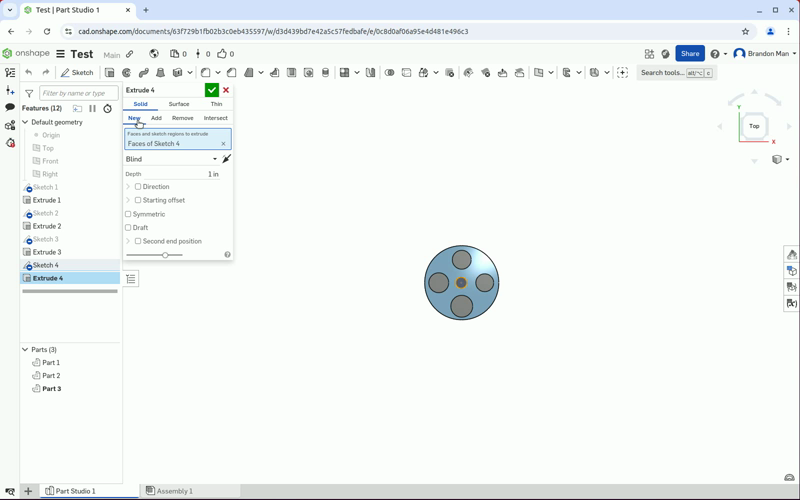
click(137, 120)
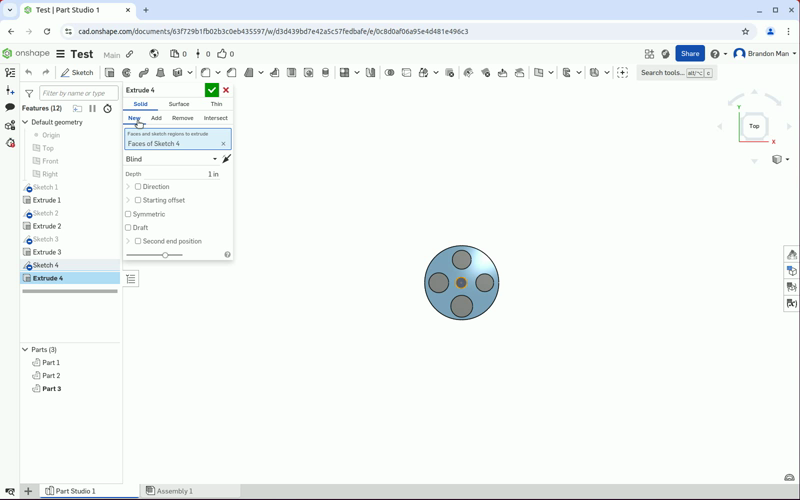
key(tab, 4)
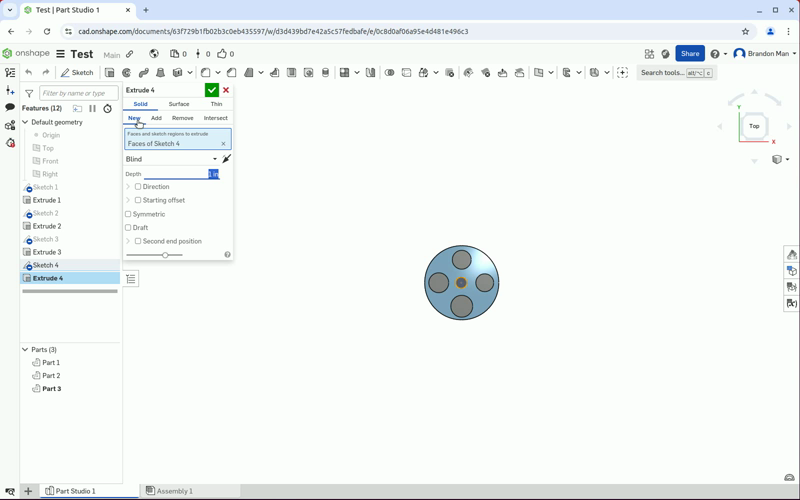
text(17.09)
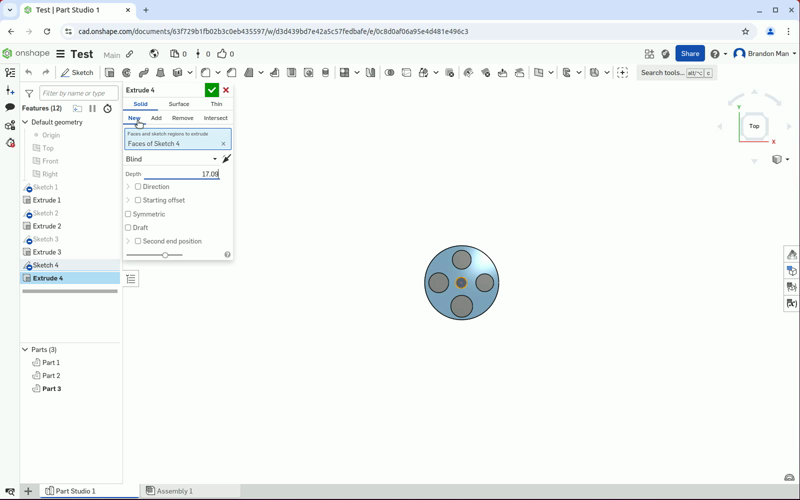
key(enter)
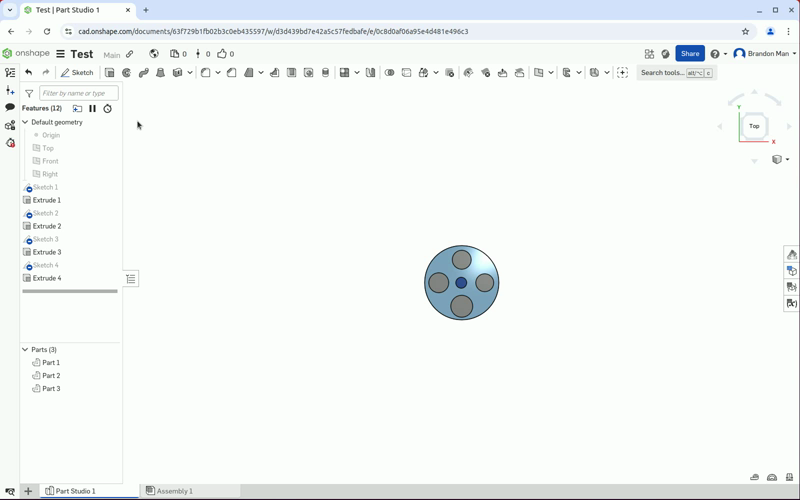
key(shift+h)
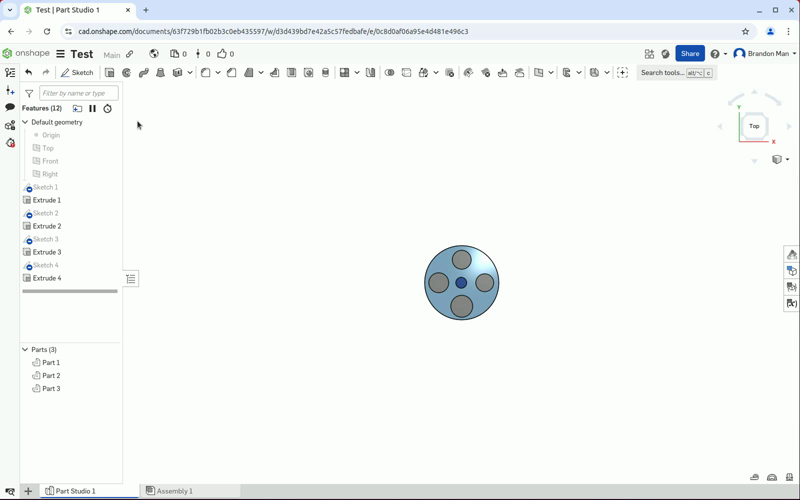
key(shift+h)
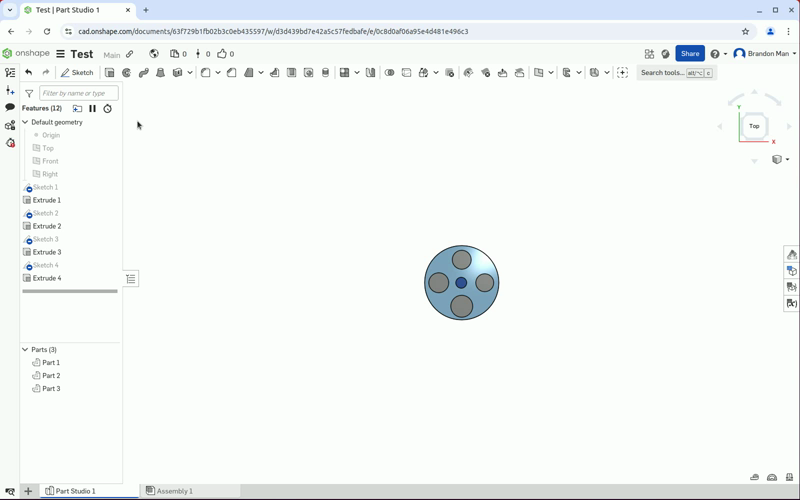
mouse_move(73, 189)
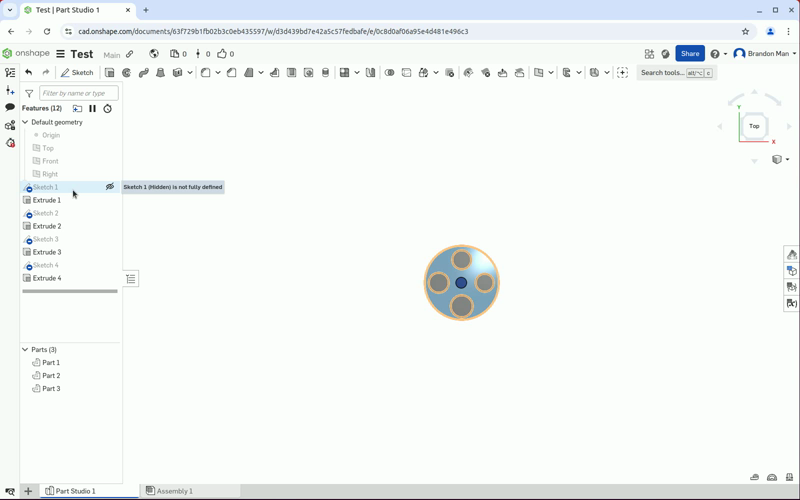
click(73, 189)
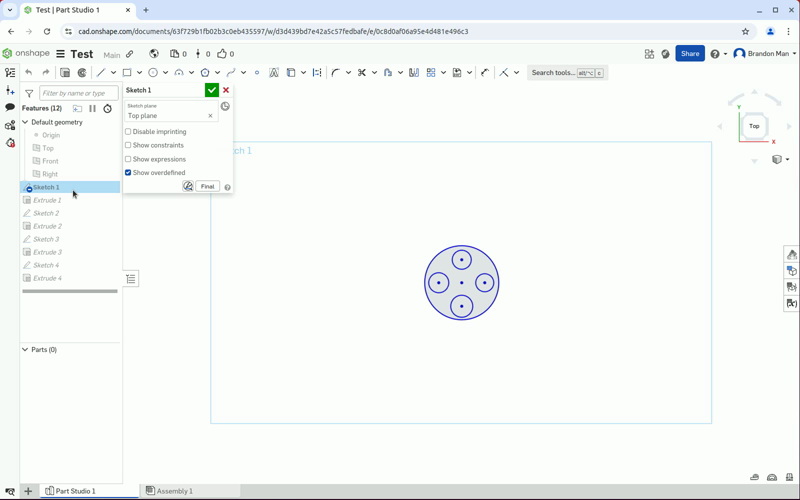
mouse_move(229, 92)
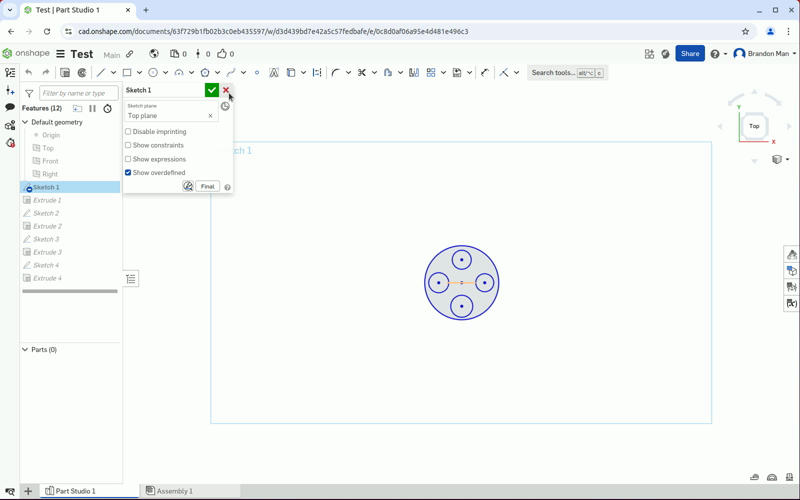
click(229, 92)
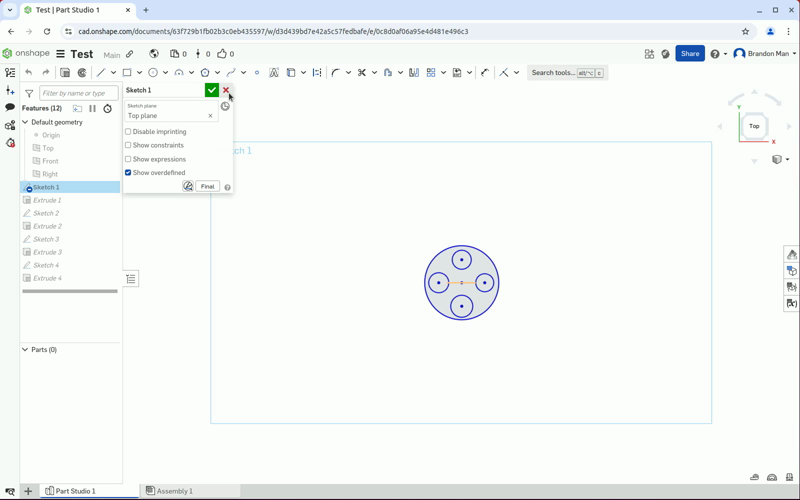
key(shift+s)
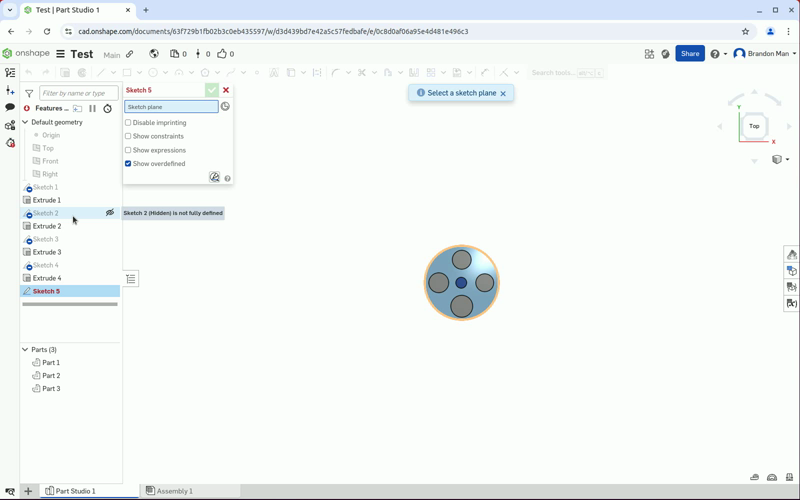
scroll(3)
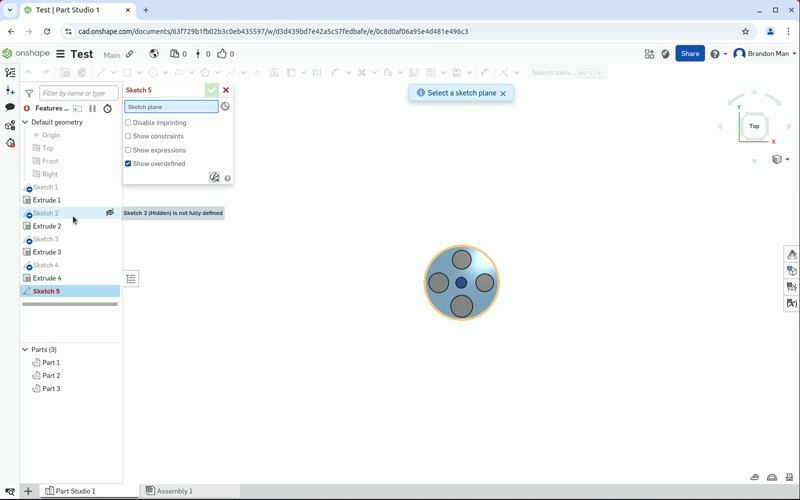
mouse_move(73, 150)
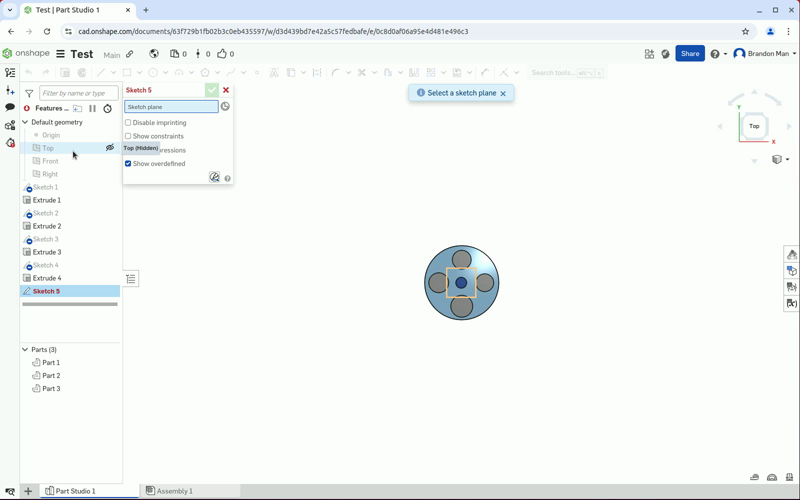
click(73, 150)
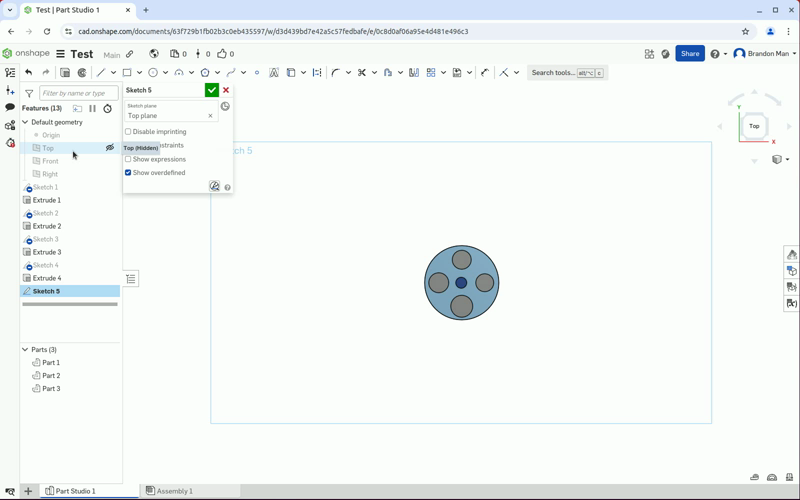
mouse_move(73, 352)
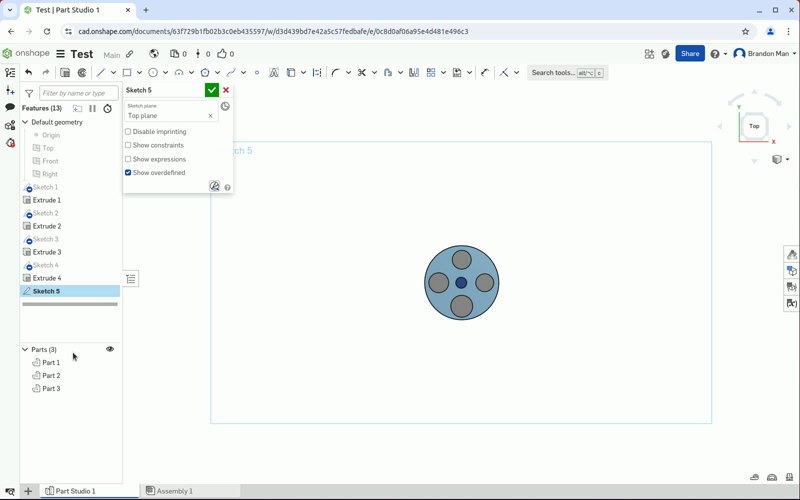
key(y)
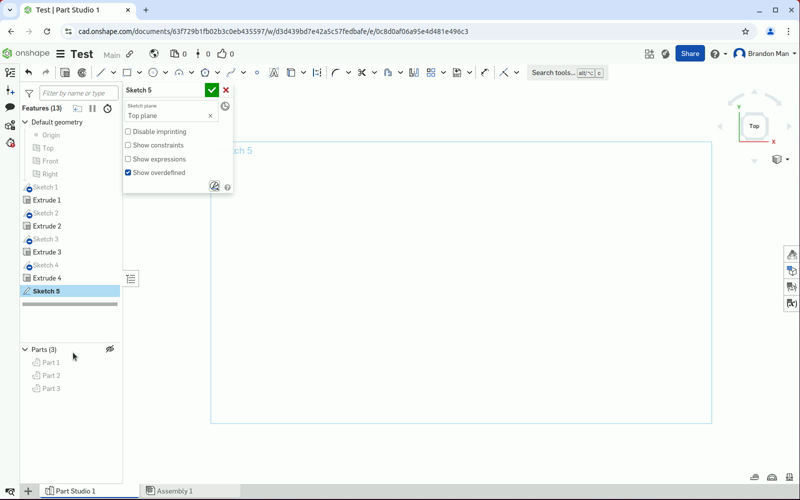
key(c)
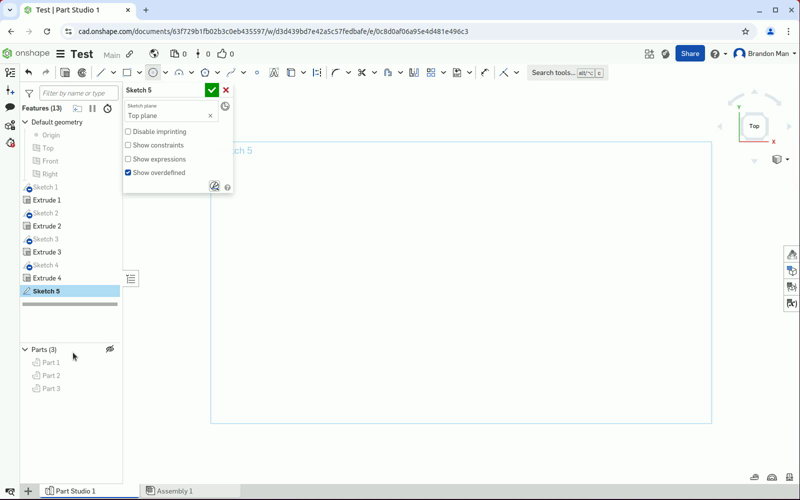
key_down(shift)
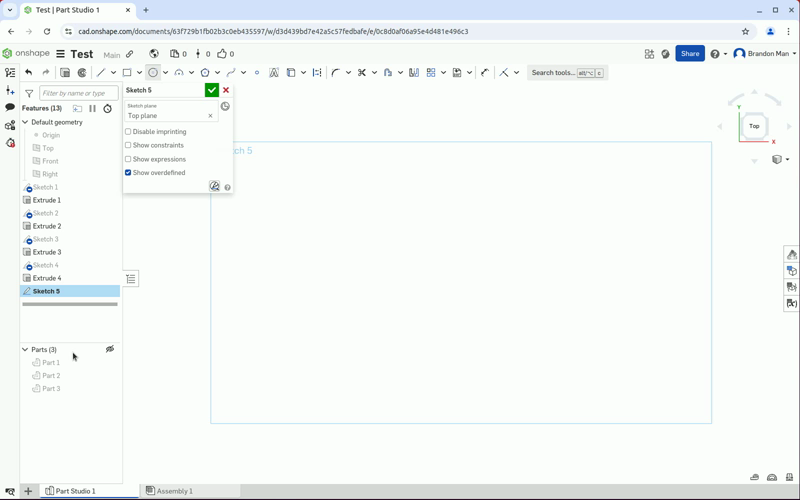
mouse_move(461, 282)
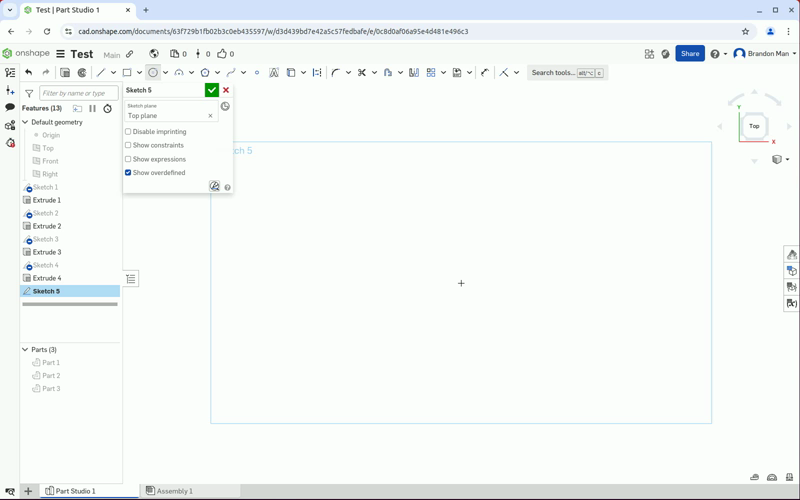
click(461, 282)
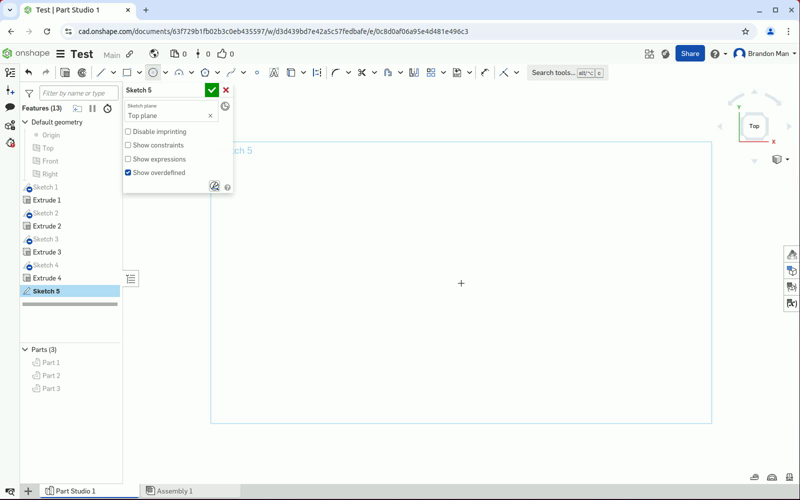
key_up(shift)
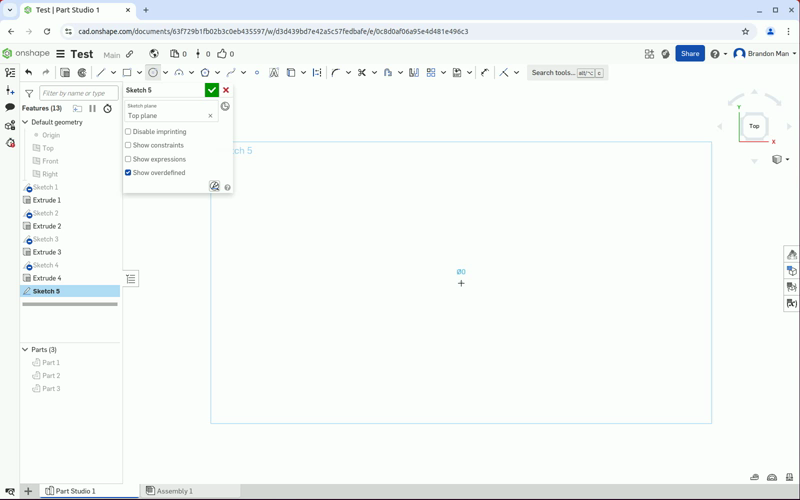
mouse_move(466, 282)
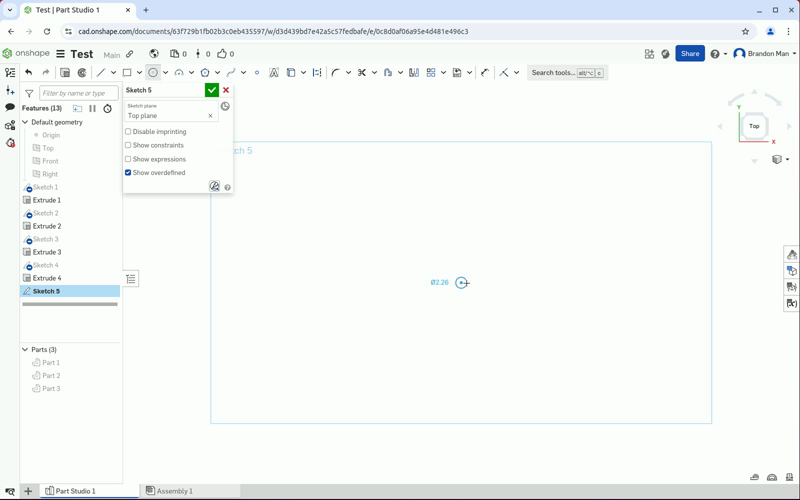
click(466, 282)
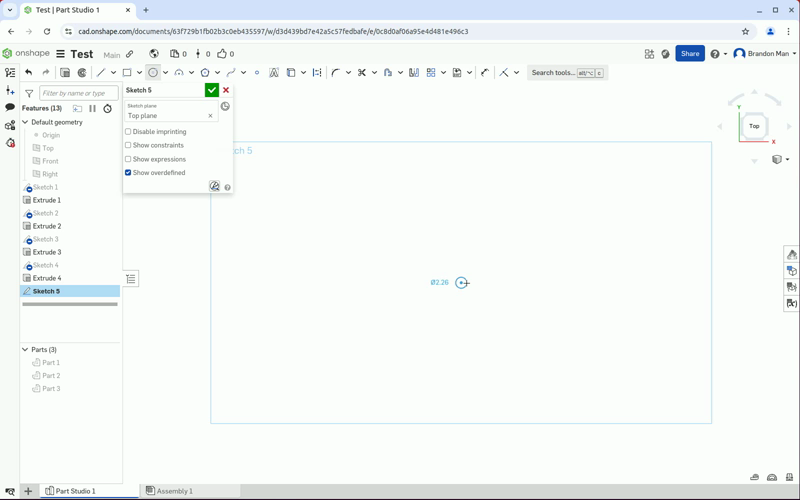
key(esc)
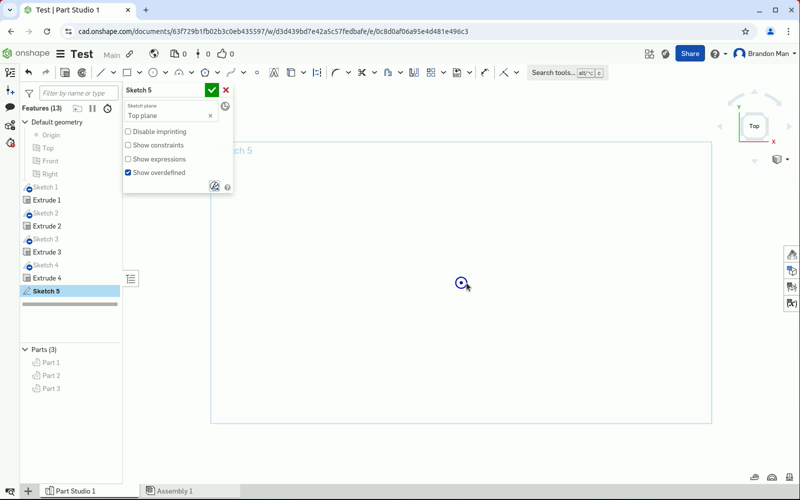
mouse_move(463, 281)
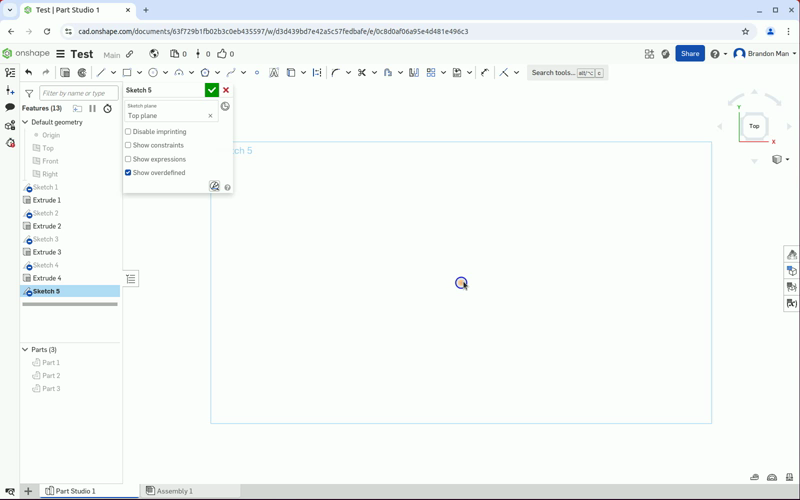
scroll(6)
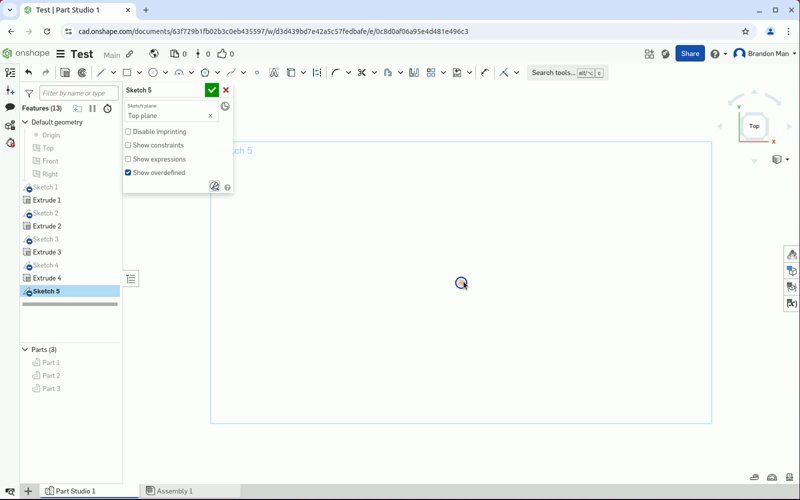
scroll(6)
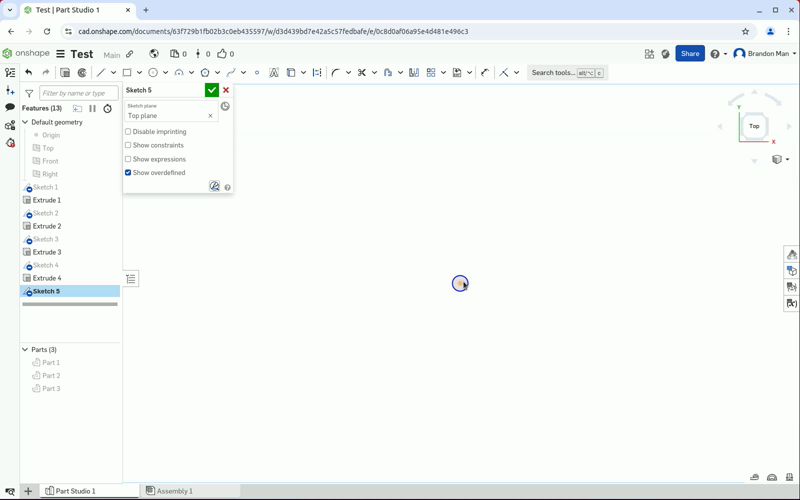
scroll(6)
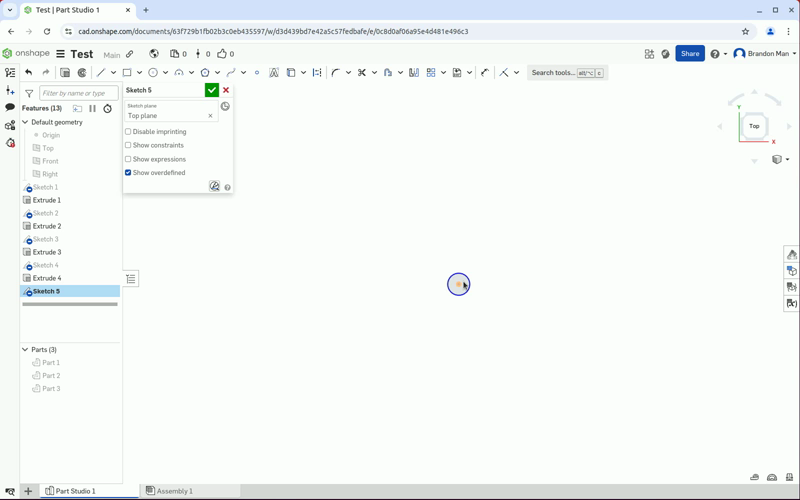
scroll(6)
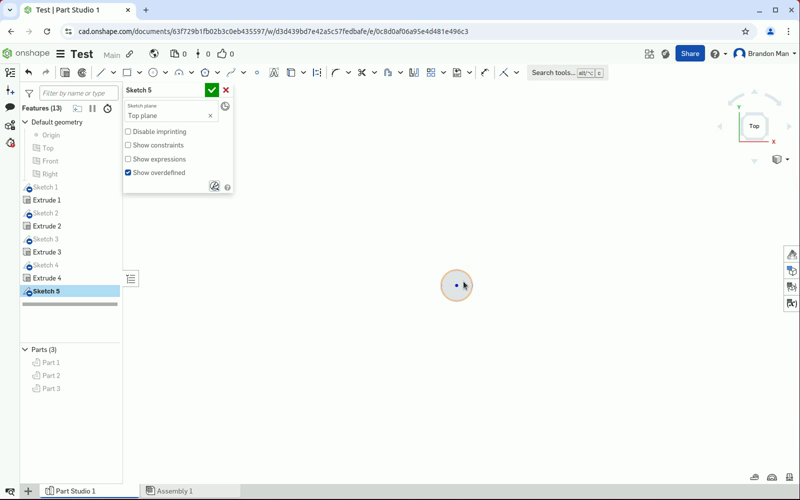
scroll(6)
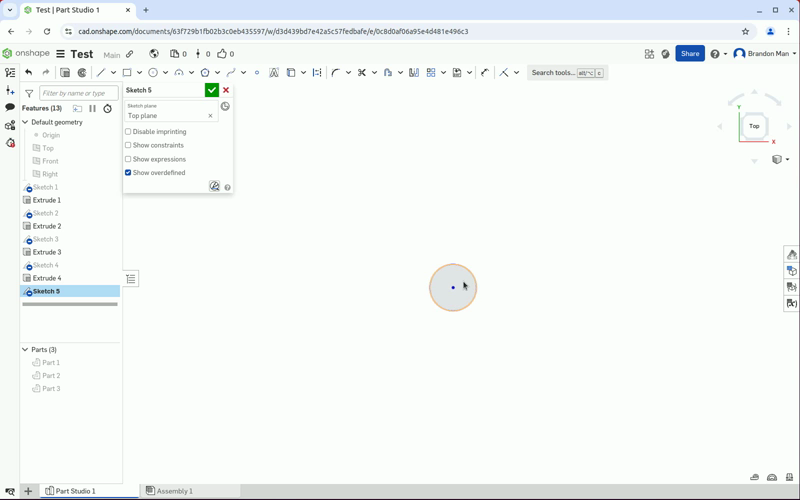
scroll(6)
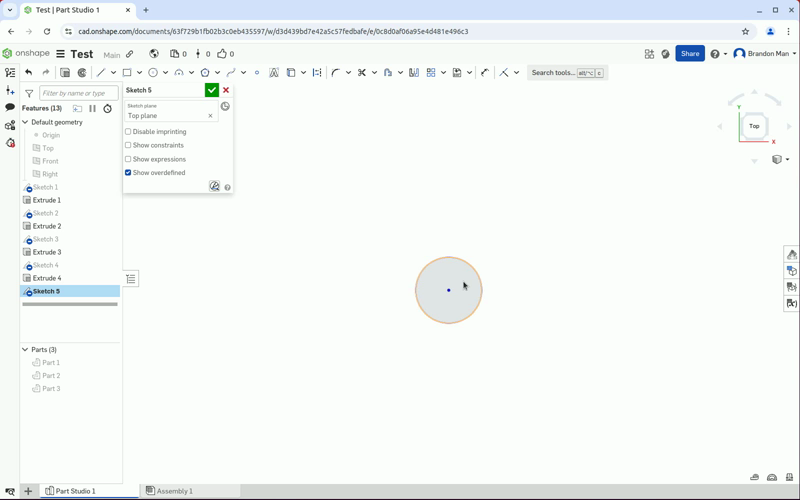
scroll(6)
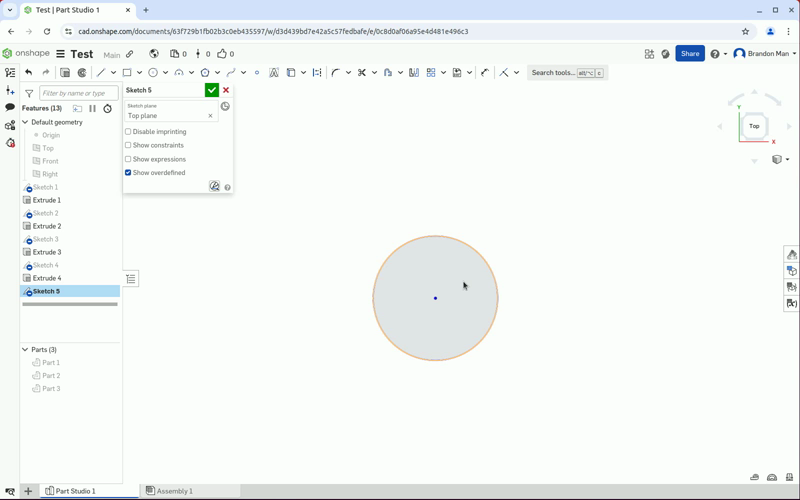
click(463, 281)
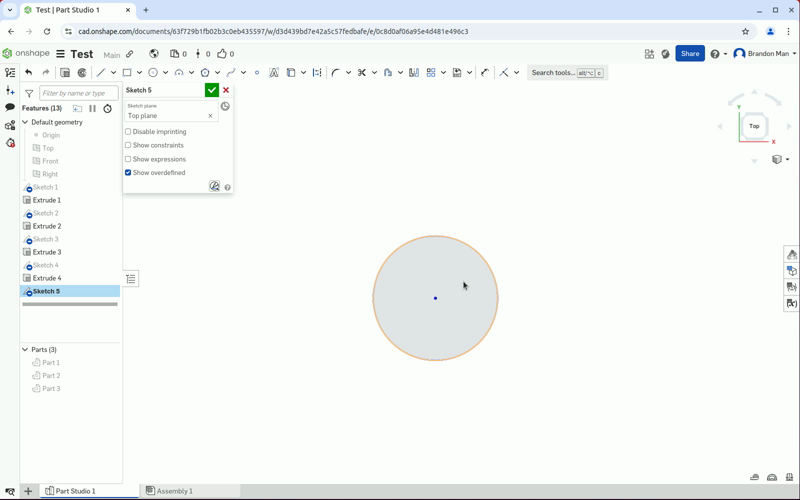
scroll(-6)
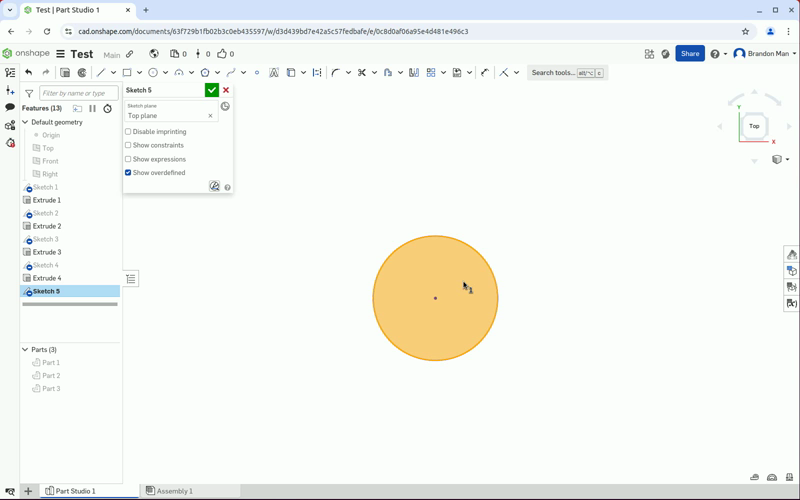
scroll(-6)
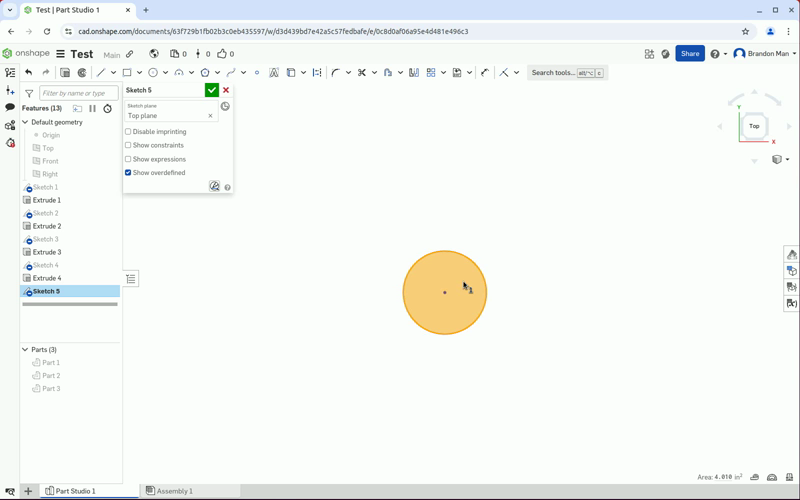
scroll(-6)
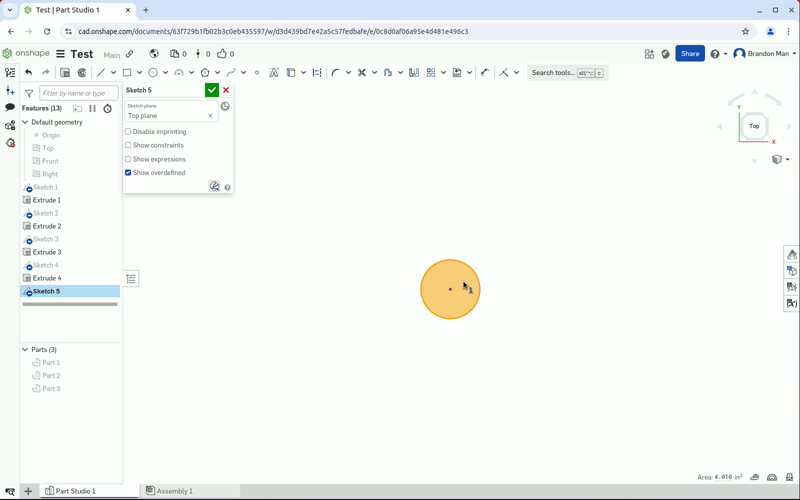
scroll(-6)
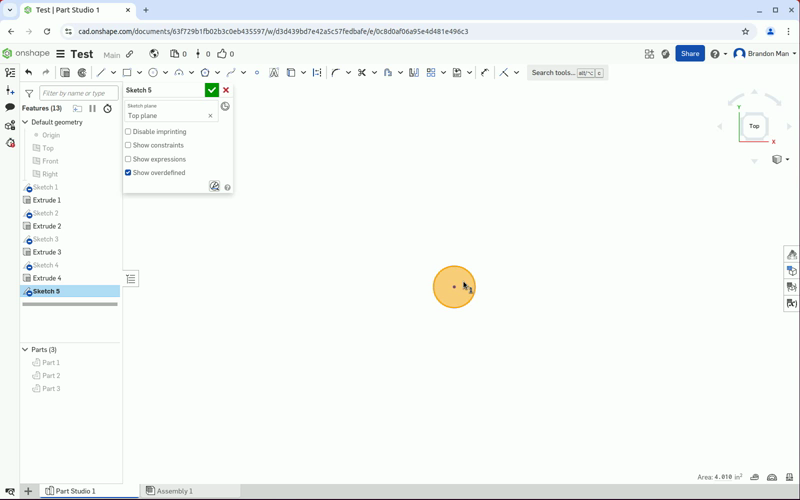
scroll(-6)
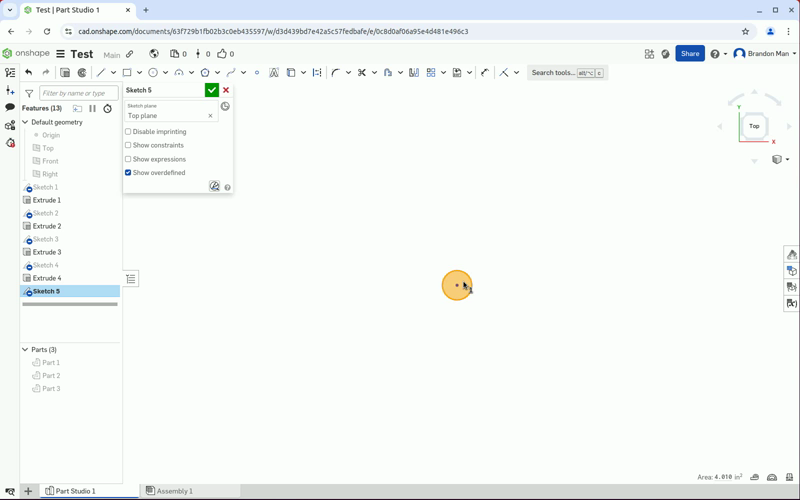
scroll(-6)
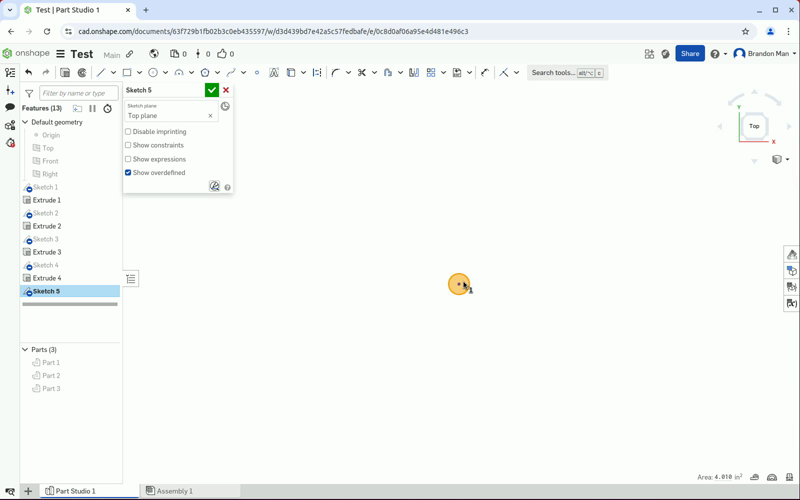
scroll(-6)
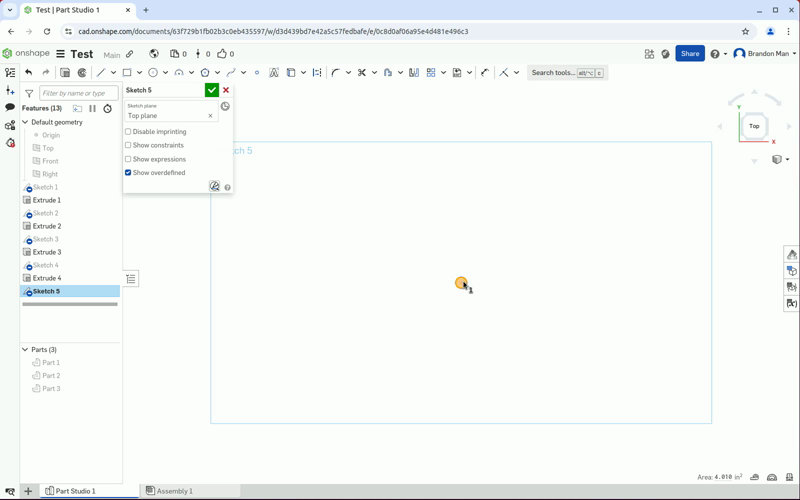
mouse_move(73, 352)
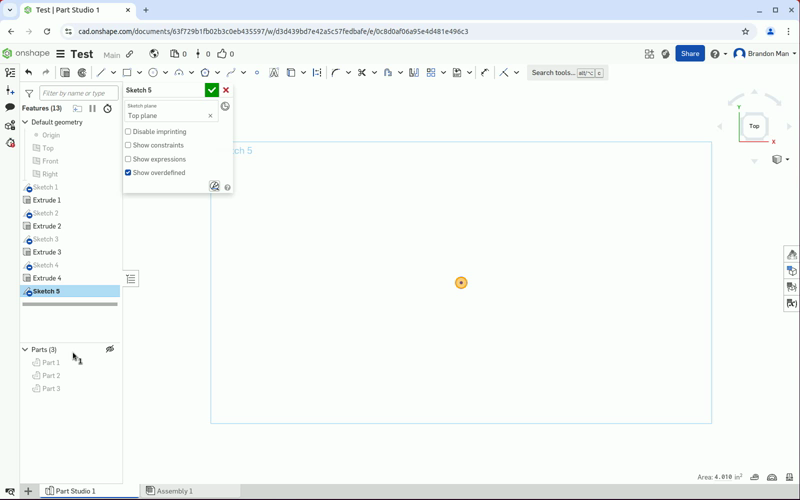
key(shift+y)
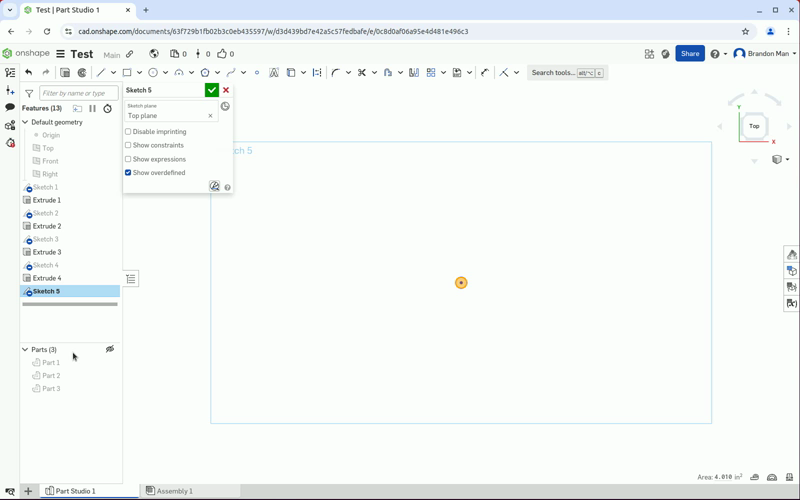
key(shift+e)
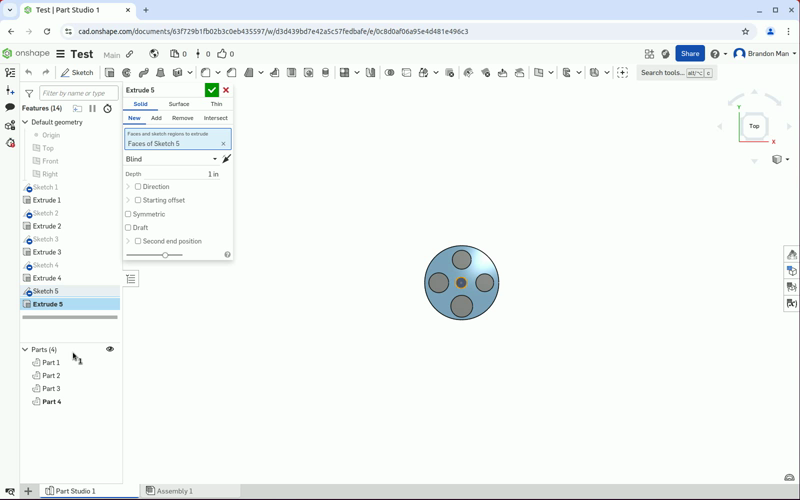
mouse_move(143, 106)
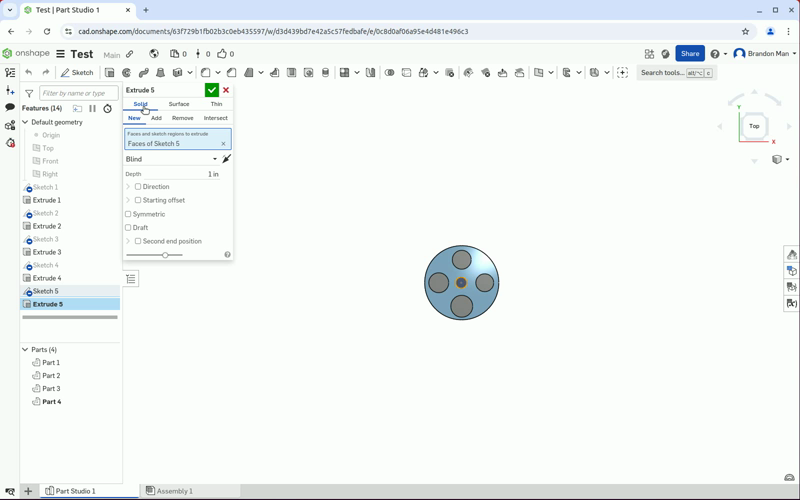
click(143, 106)
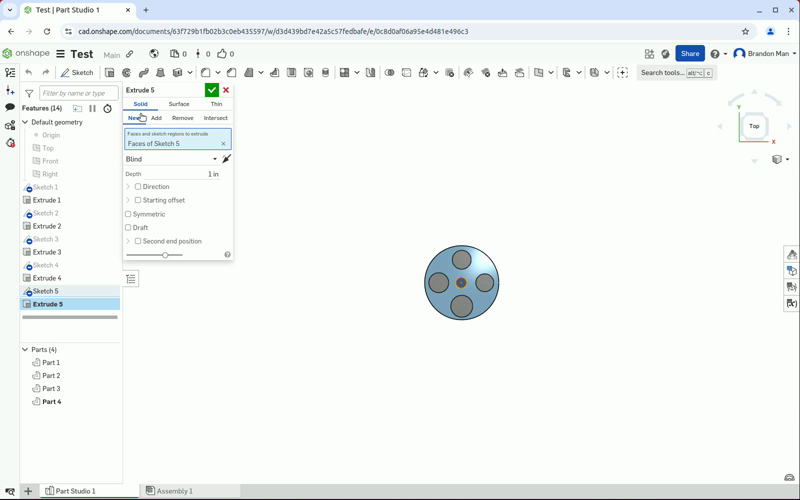
mouse_move(137, 120)
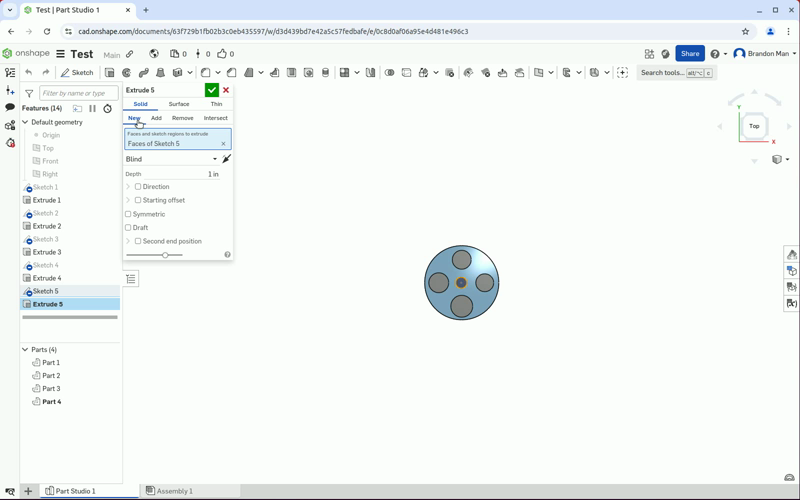
click(137, 120)
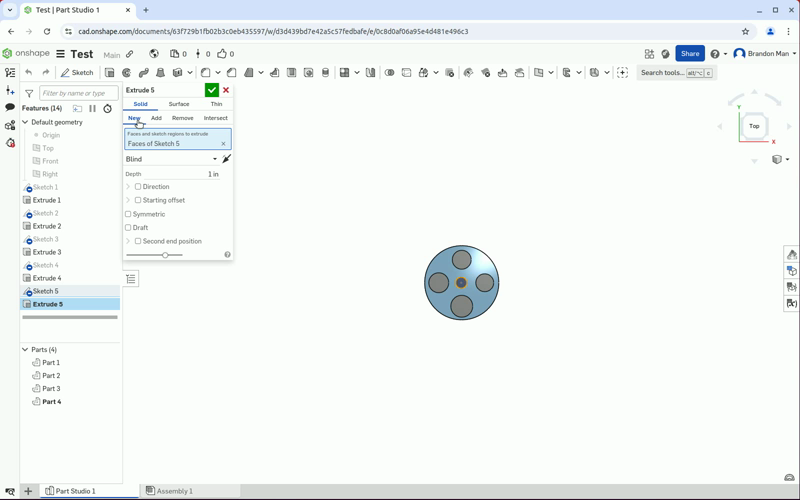
key(tab, 4)
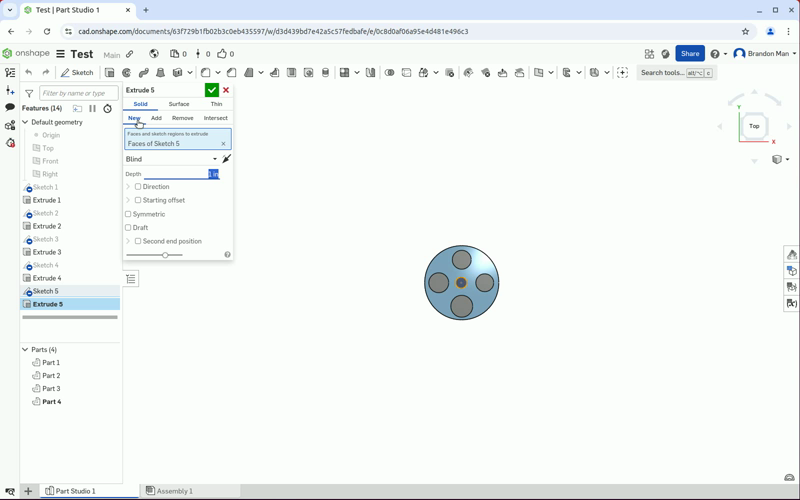
text(17.09)
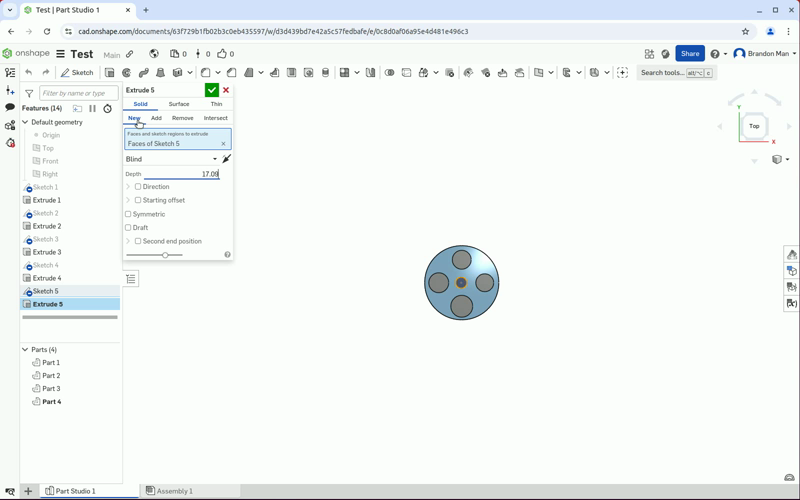
key(enter)
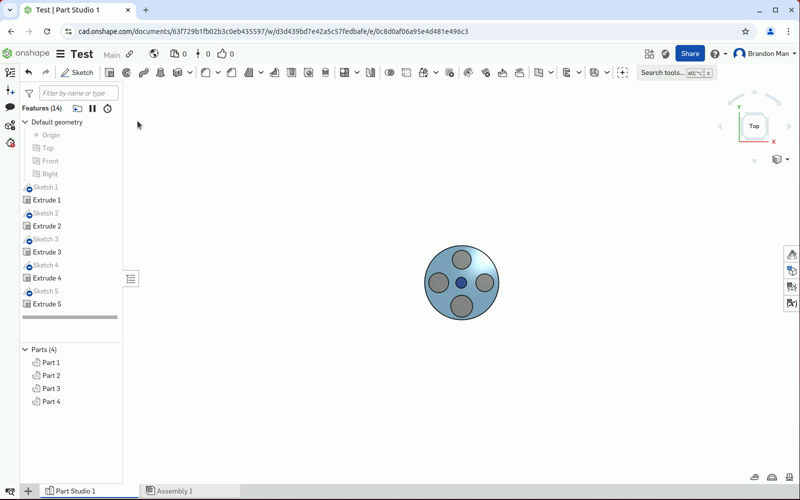
key(shift+h)
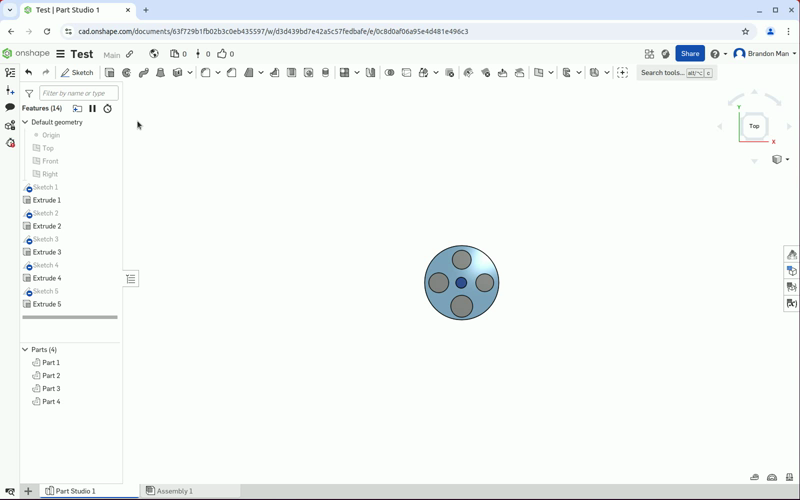
key(shift+h)
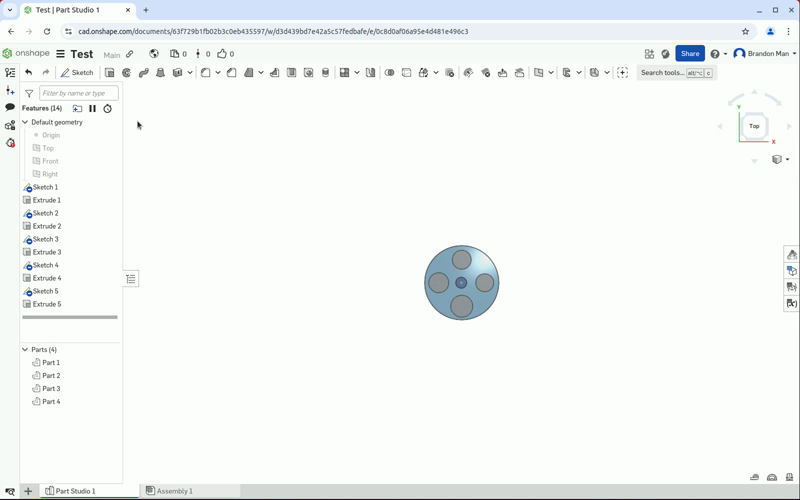
key(shift+7)
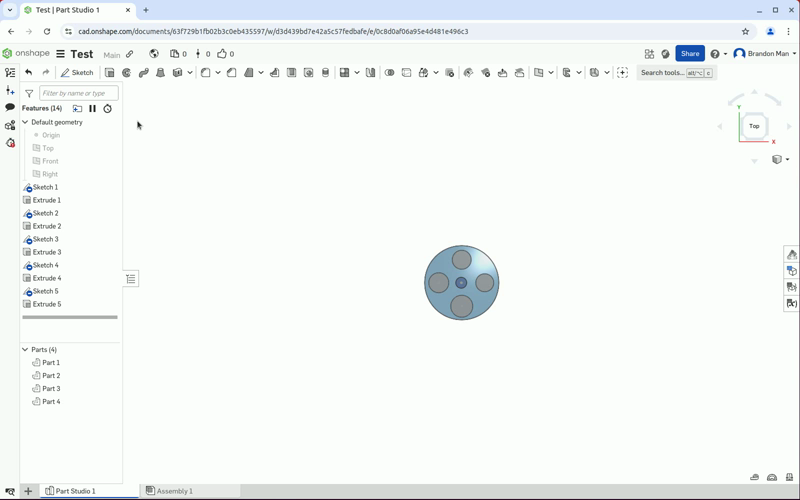
key(up, 3)
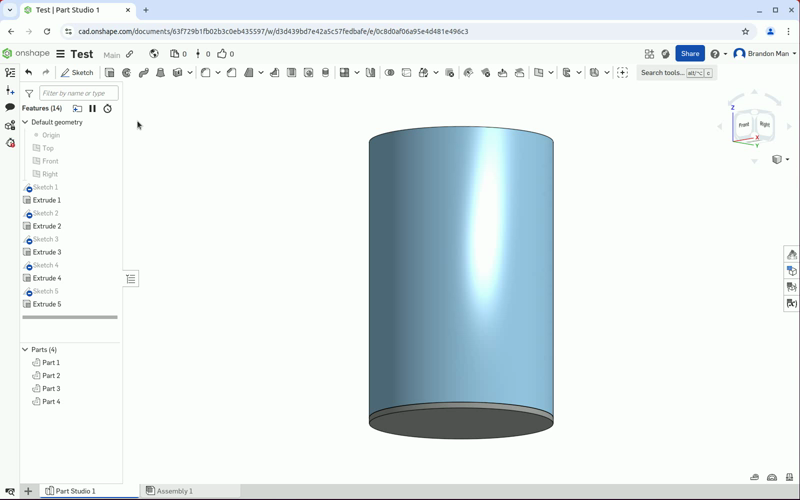
key(left, 3)
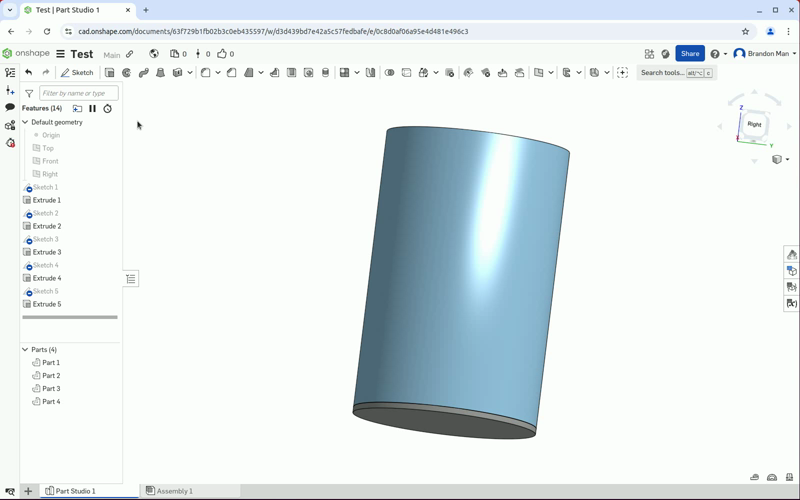
key(right, 3)
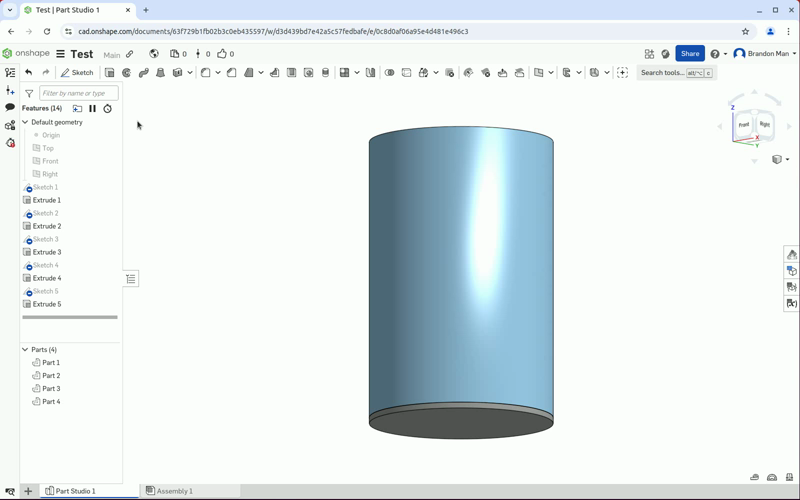
key(down, 3)
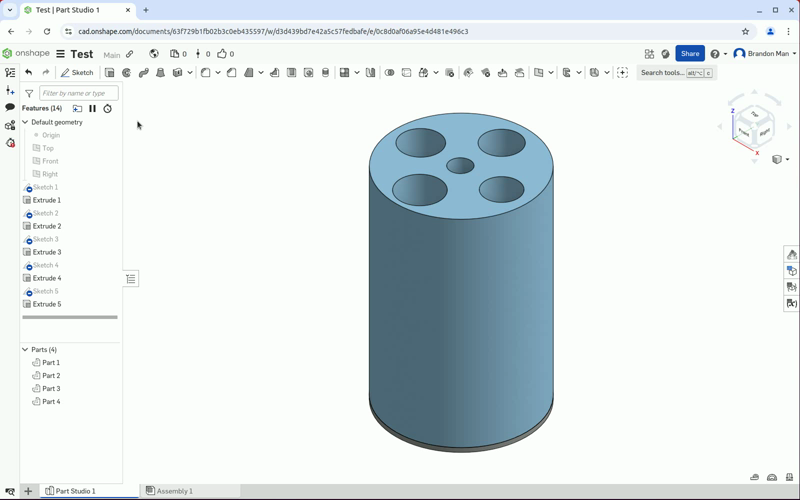
mouse_move(73, 189)
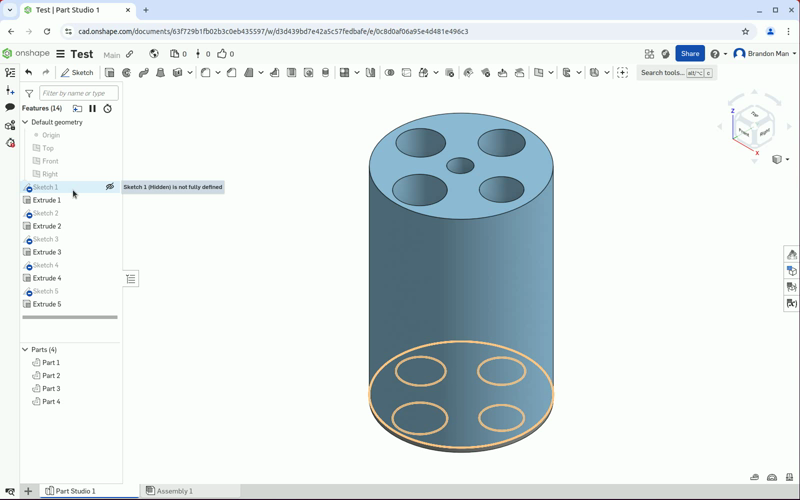
click(73, 189)